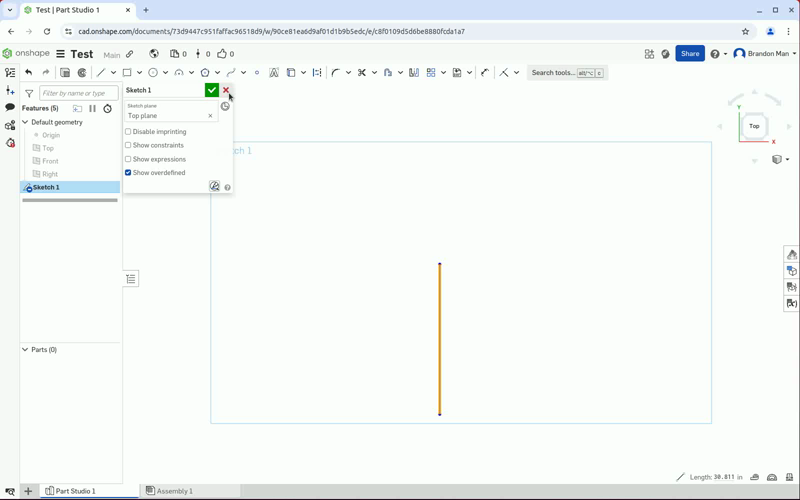
key(shift+h)
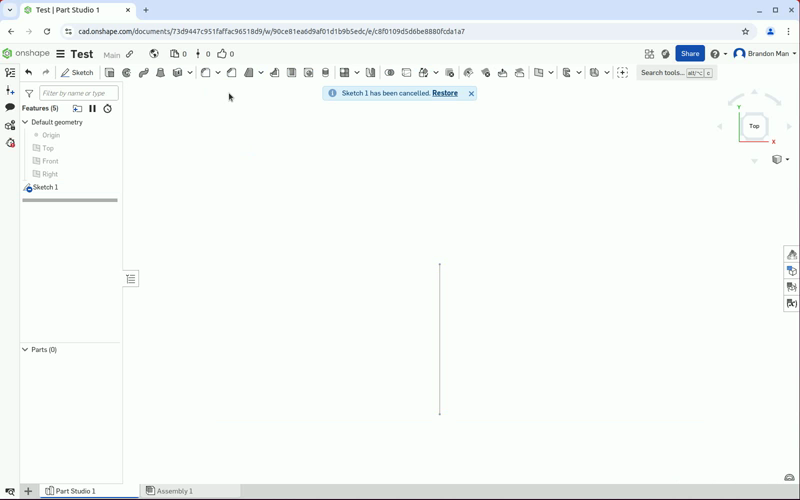
key(shift+s)
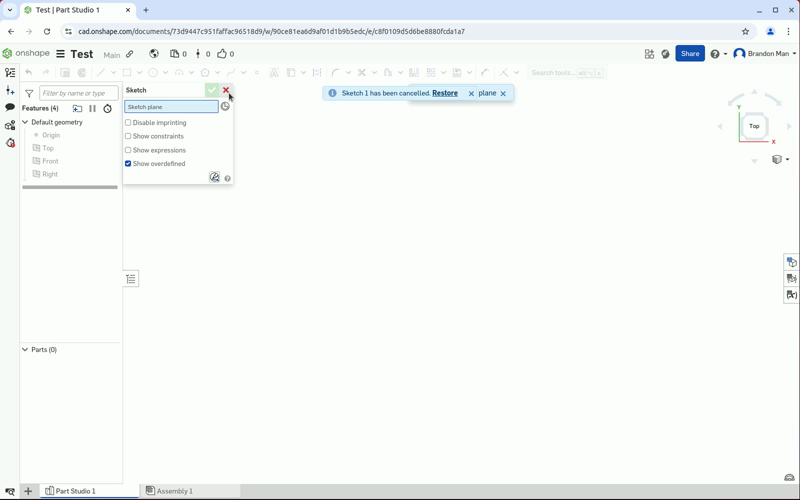
mouse_move(73, 150)
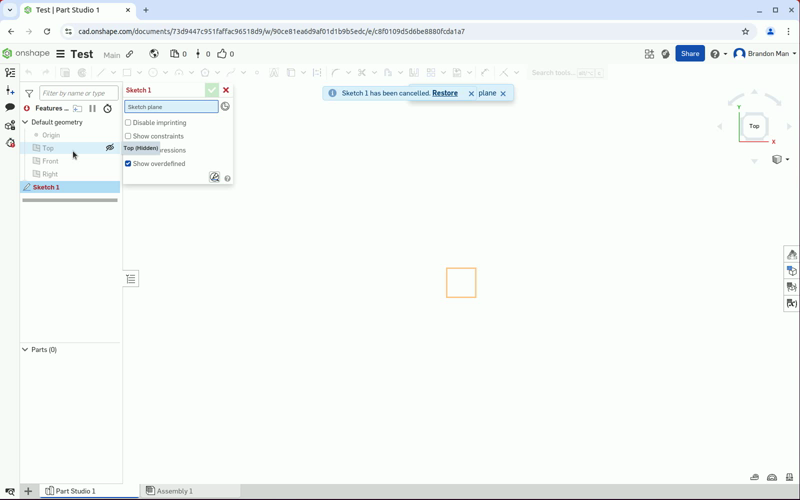
click(73, 150)
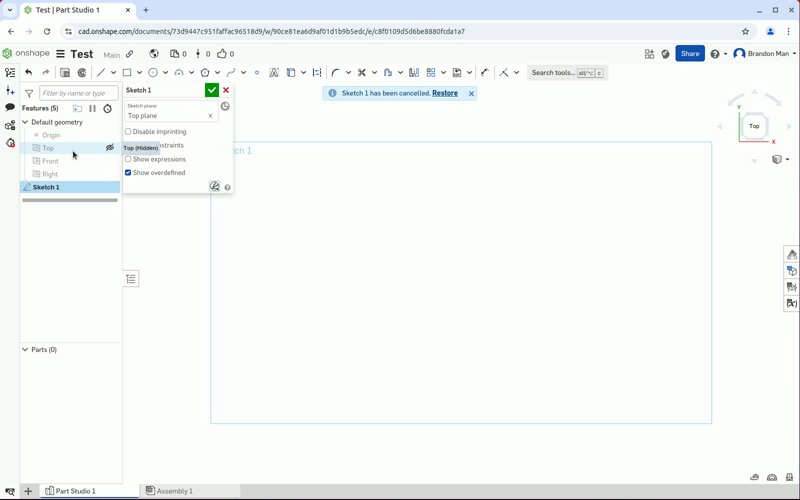
mouse_move(73, 352)
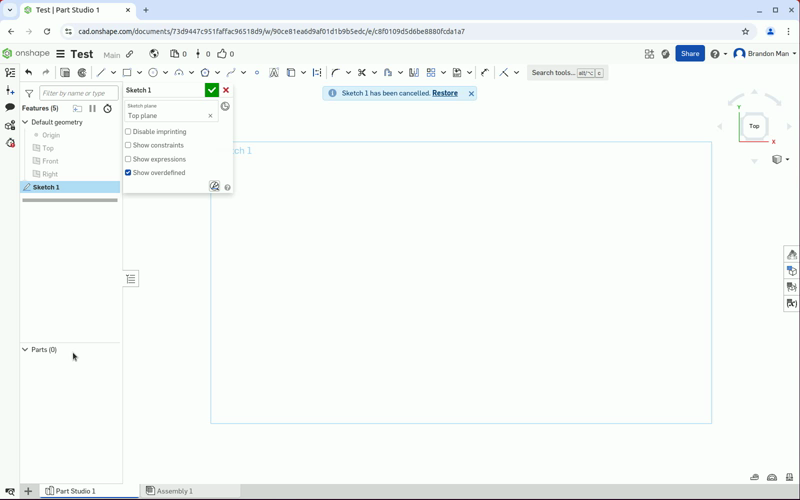
key(y)
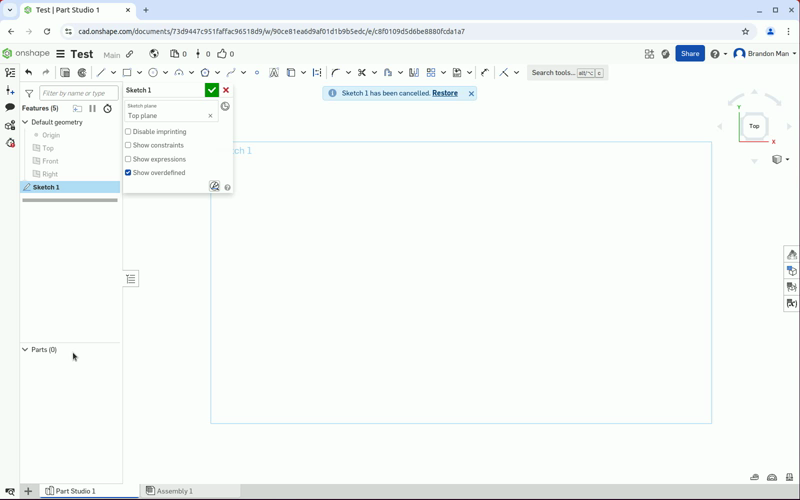
key(c)
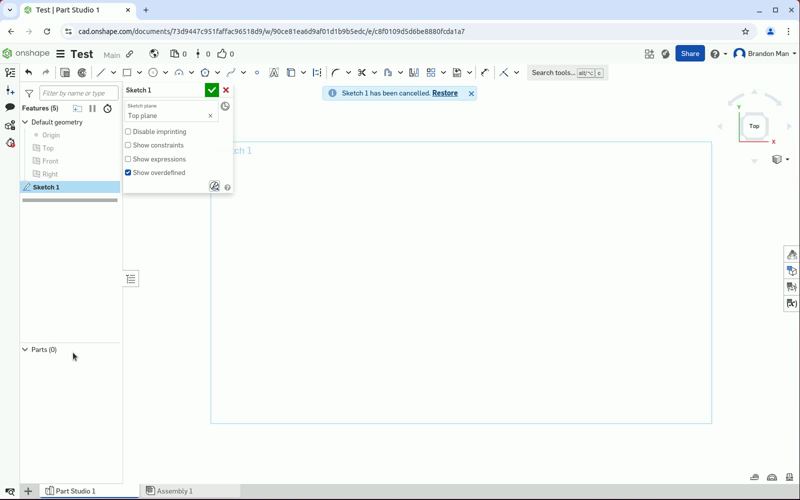
key_down(shift)
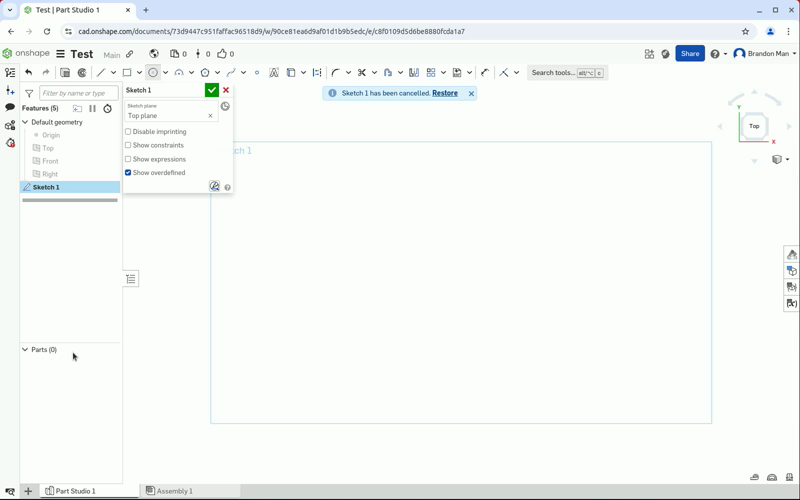
mouse_move(461, 282)
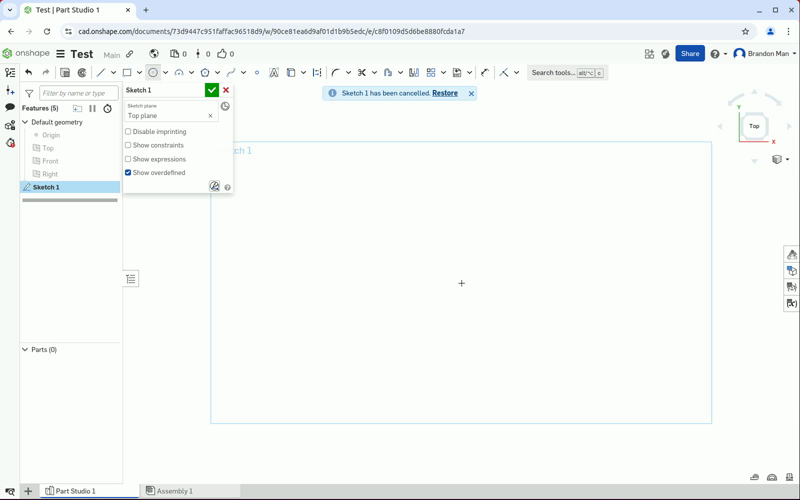
click(461, 282)
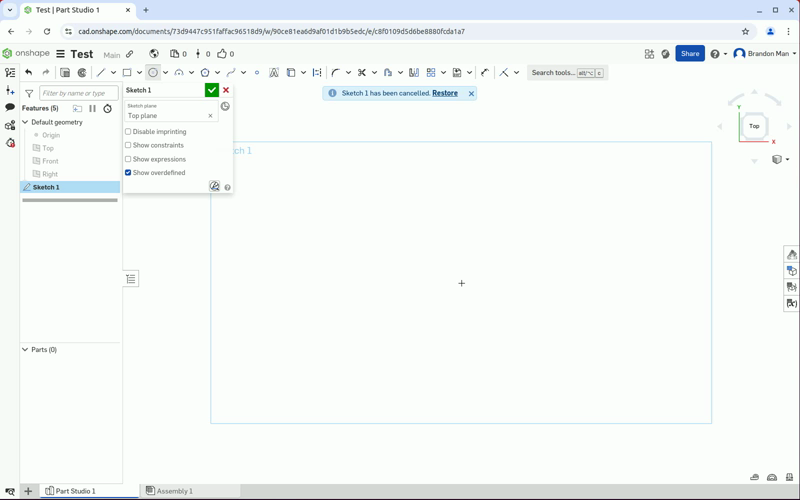
key_up(shift)
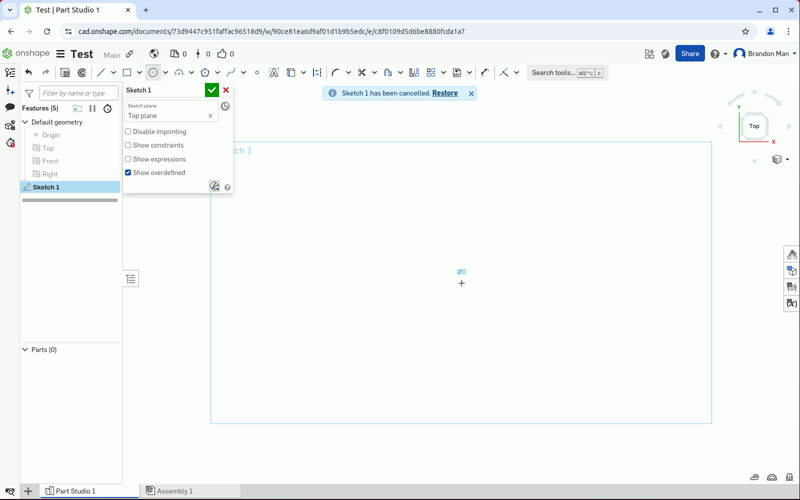
mouse_move(479, 282)
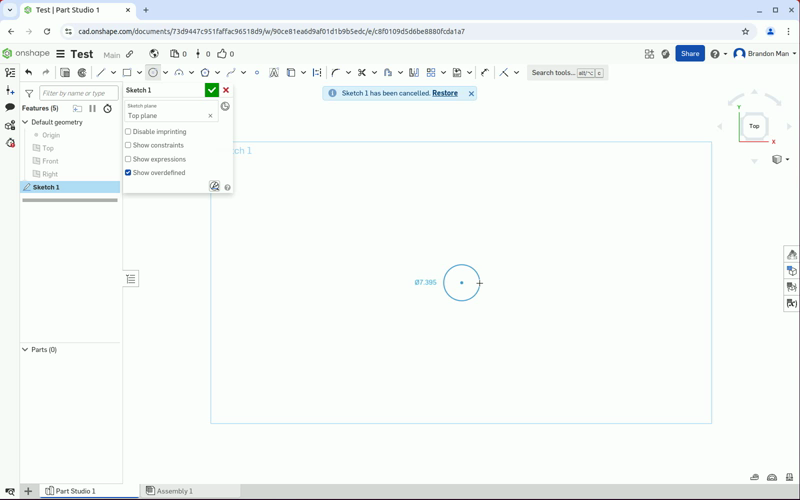
click(479, 282)
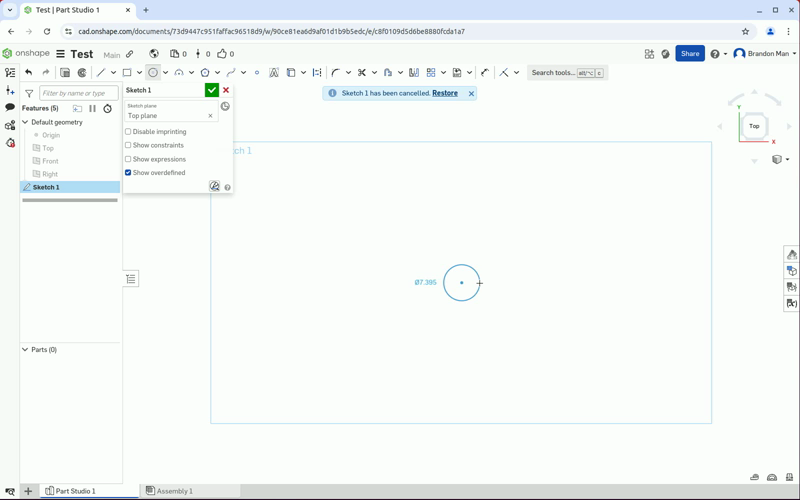
key(esc)
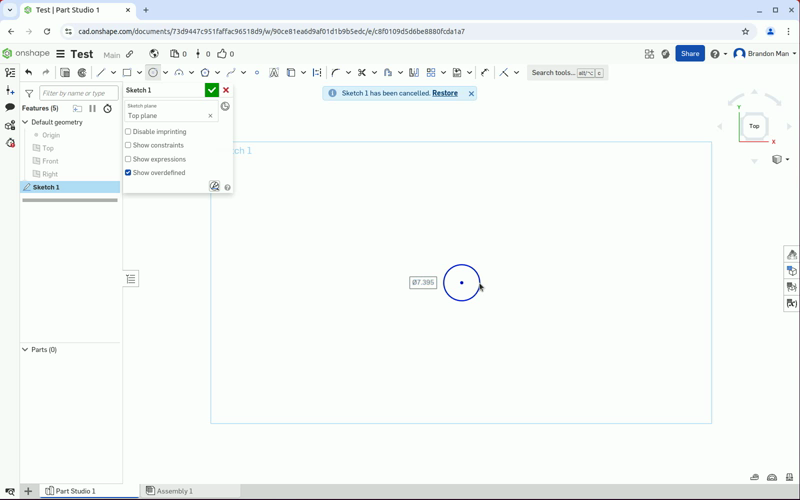
mouse_move(458, 288)
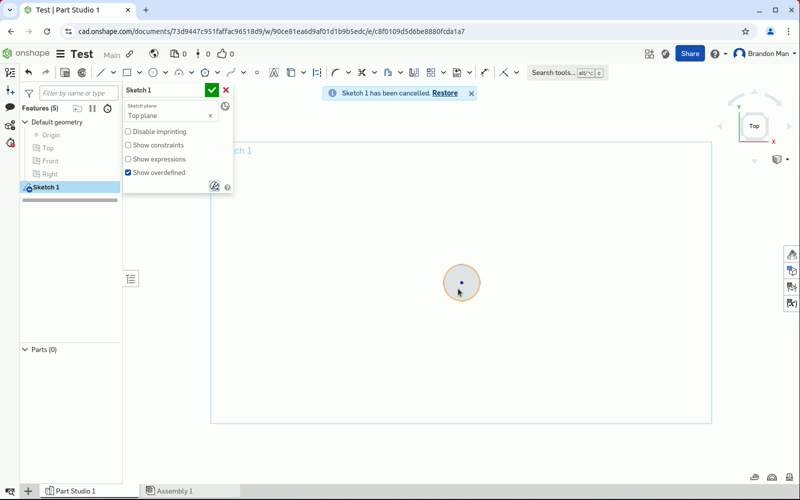
scroll(6)
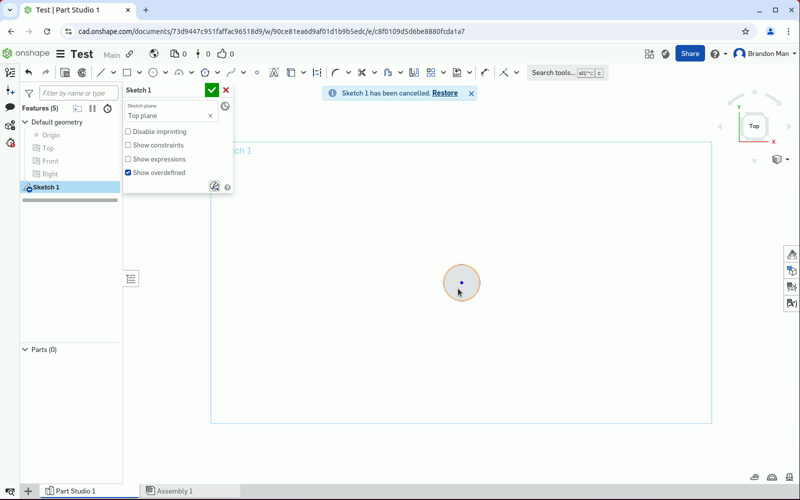
scroll(6)
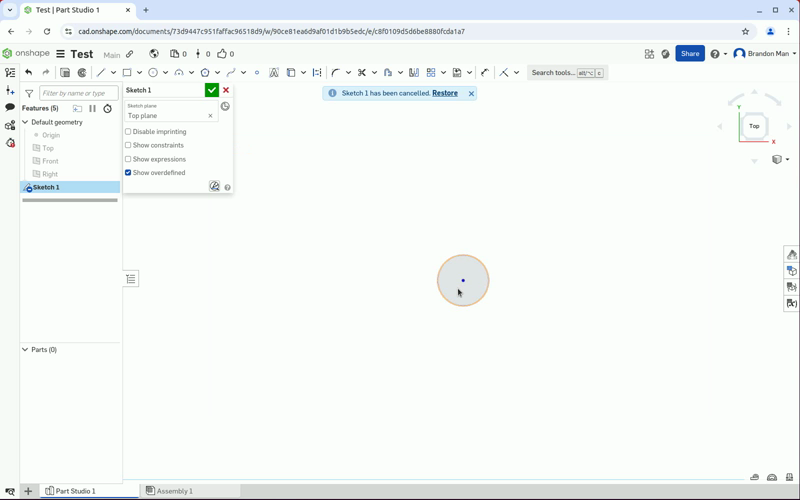
scroll(6)
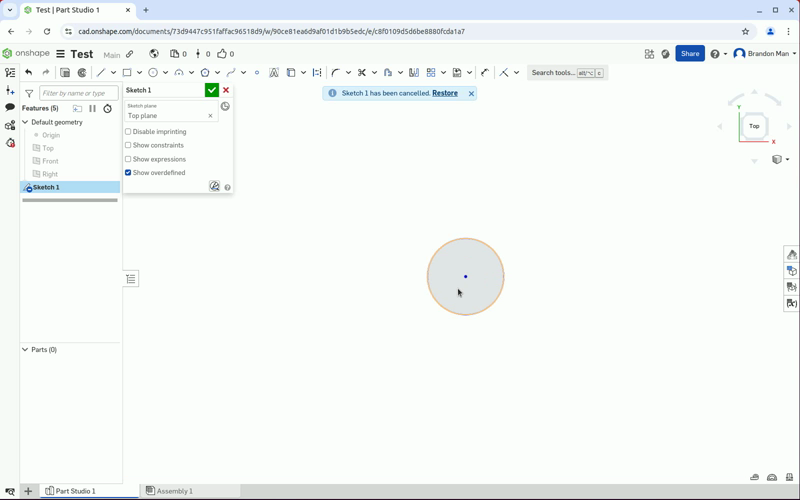
scroll(6)
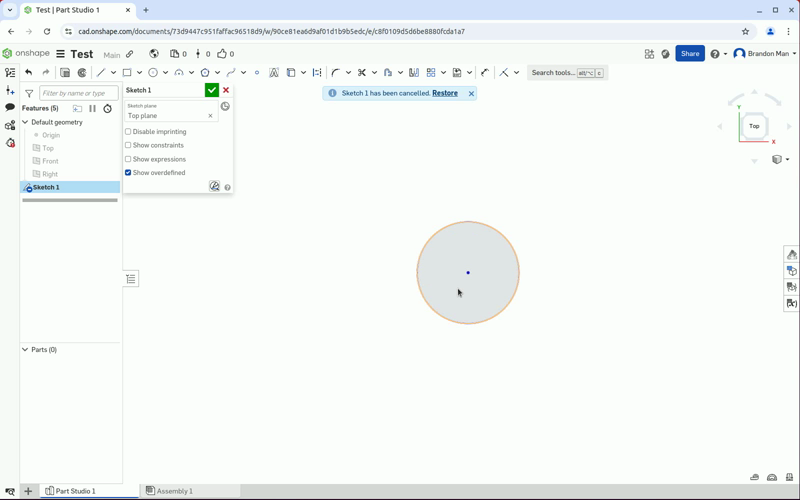
scroll(6)
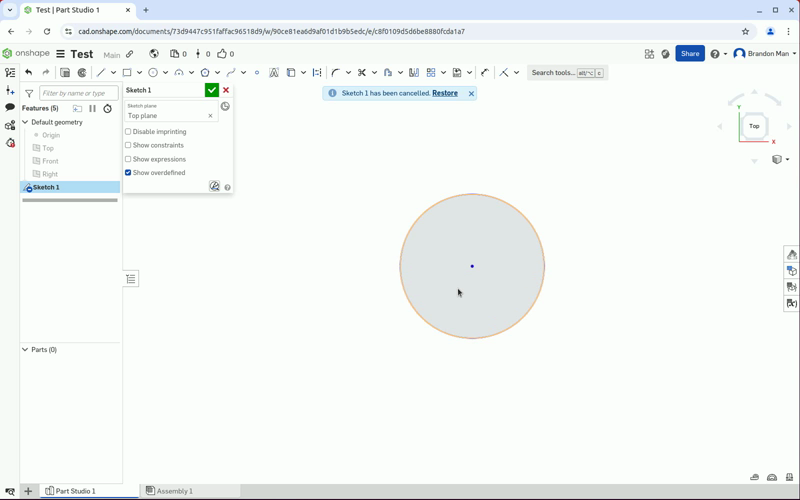
scroll(6)
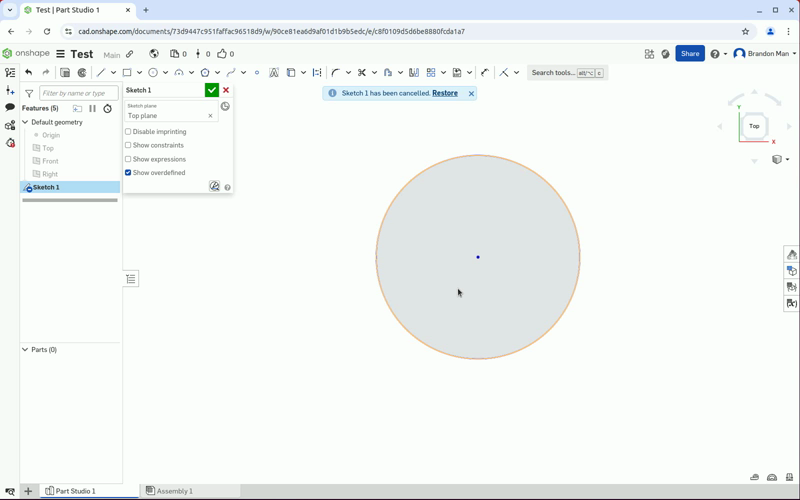
scroll(6)
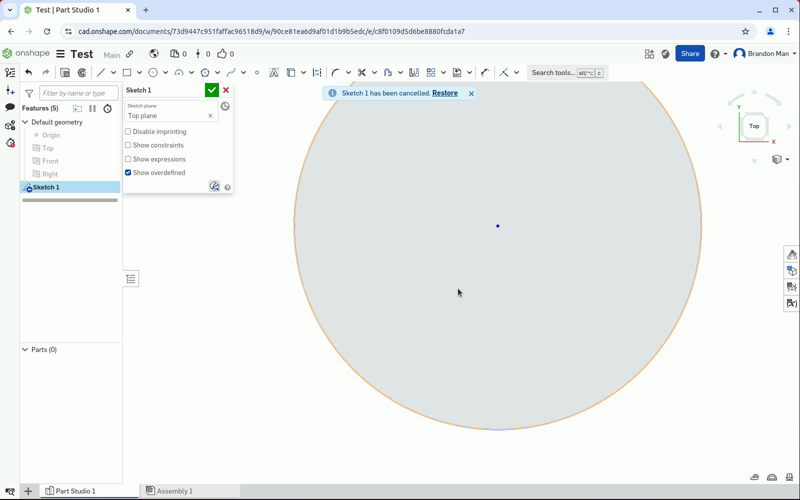
click(458, 288)
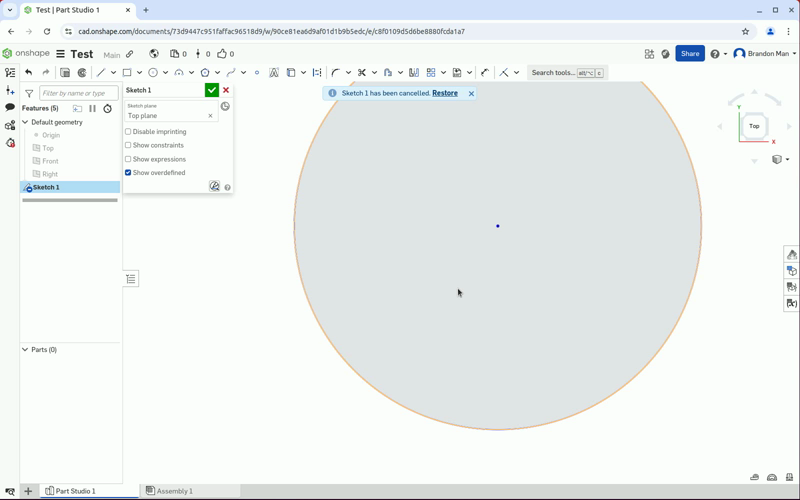
scroll(-6)
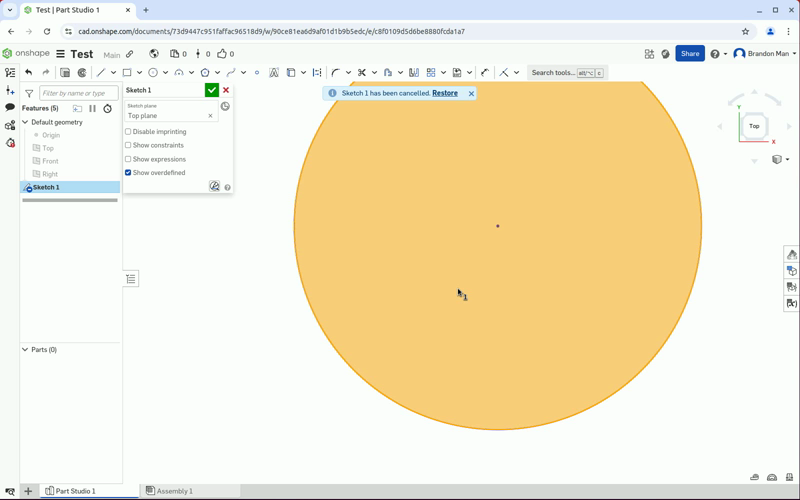
scroll(-6)
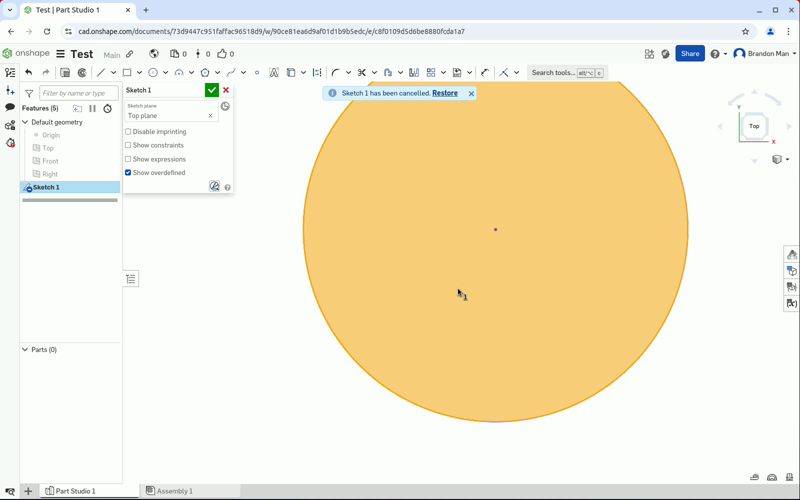
scroll(-6)
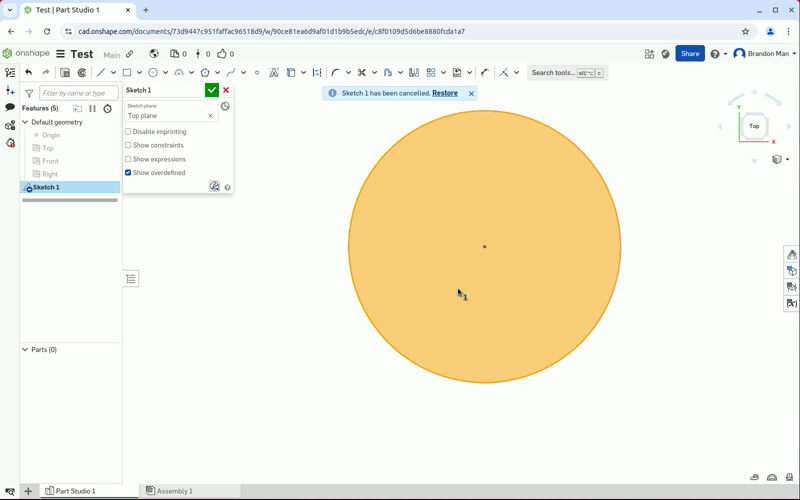
scroll(-6)
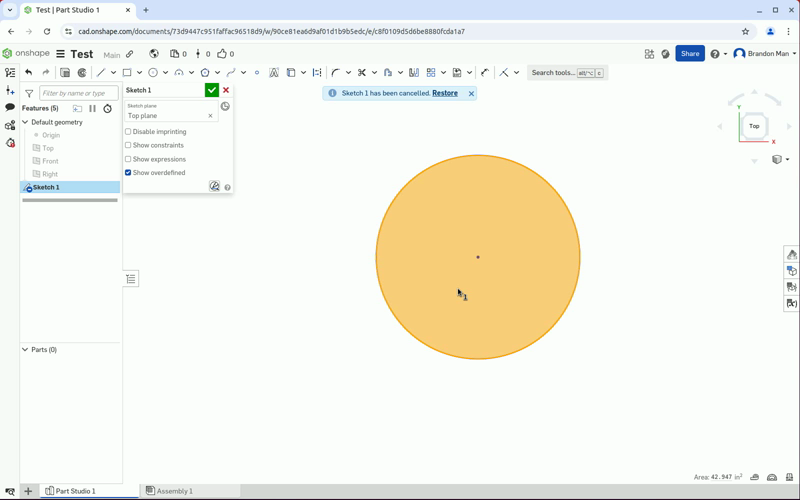
scroll(-6)
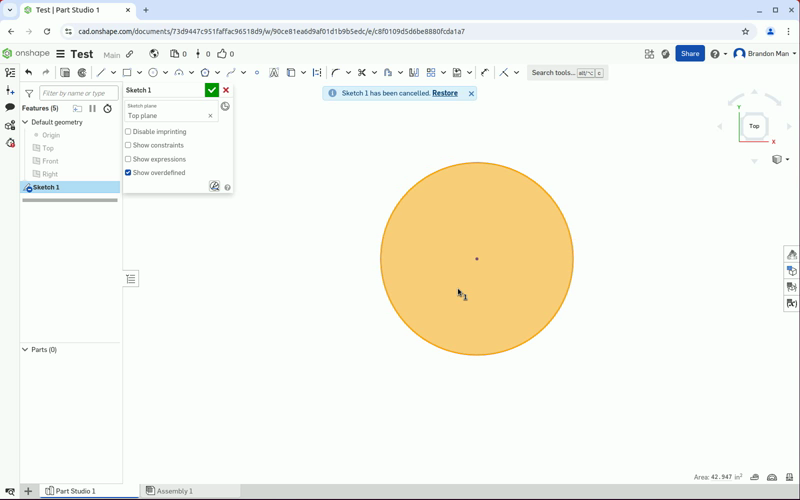
scroll(-6)
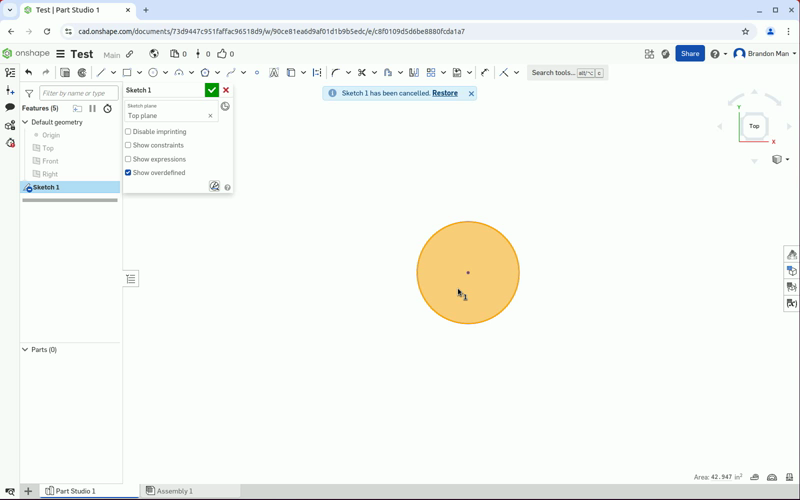
scroll(-6)
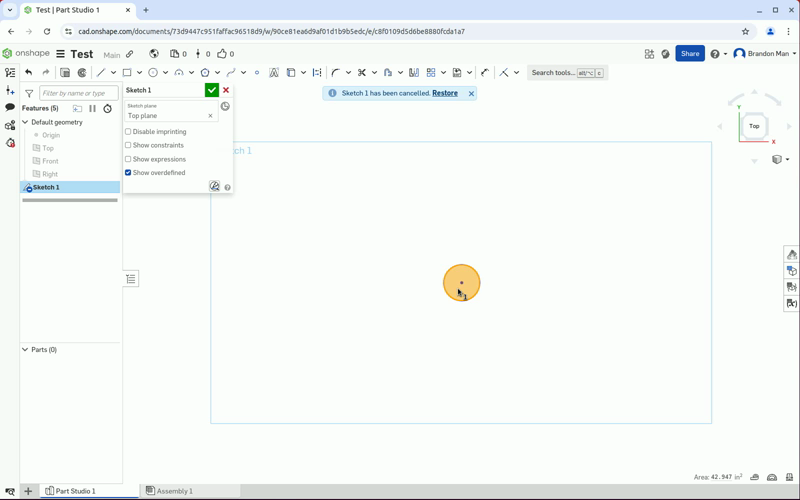
mouse_move(73, 352)
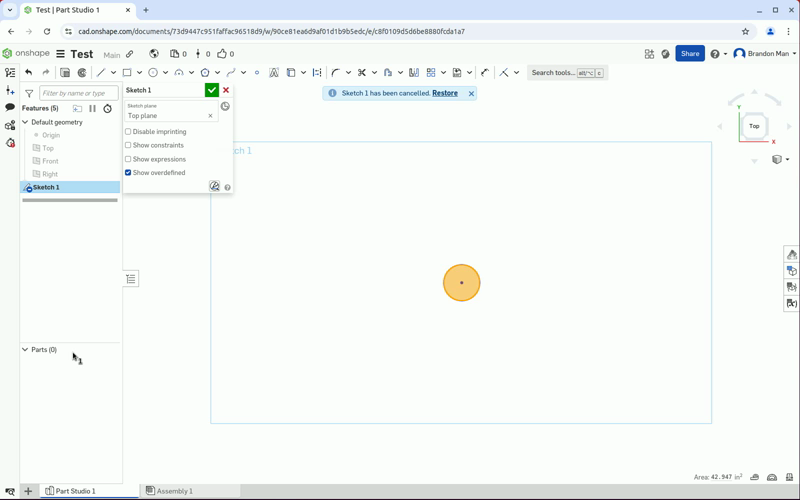
key(shift+y)
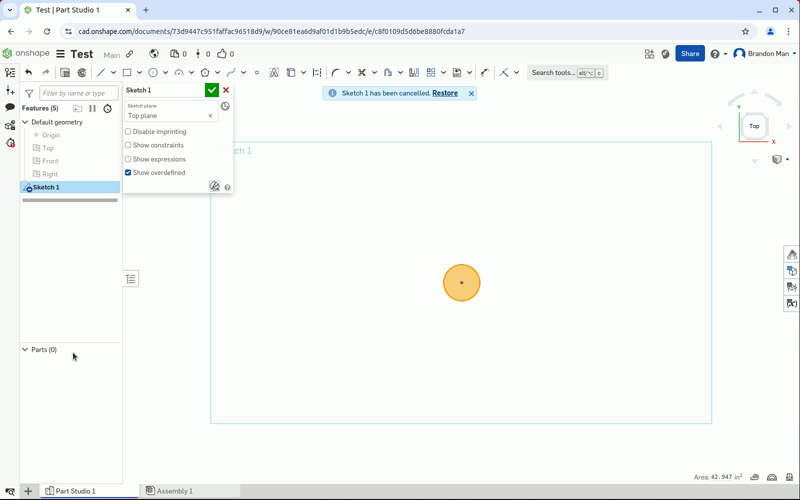
key(shift+e)
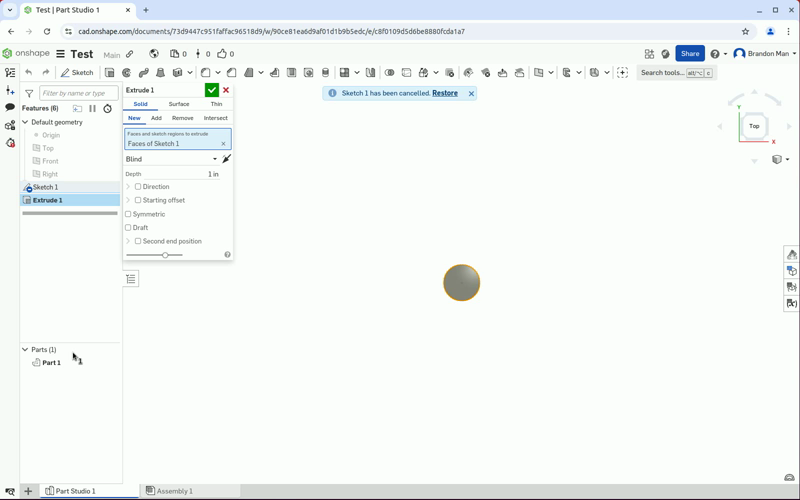
mouse_move(143, 106)
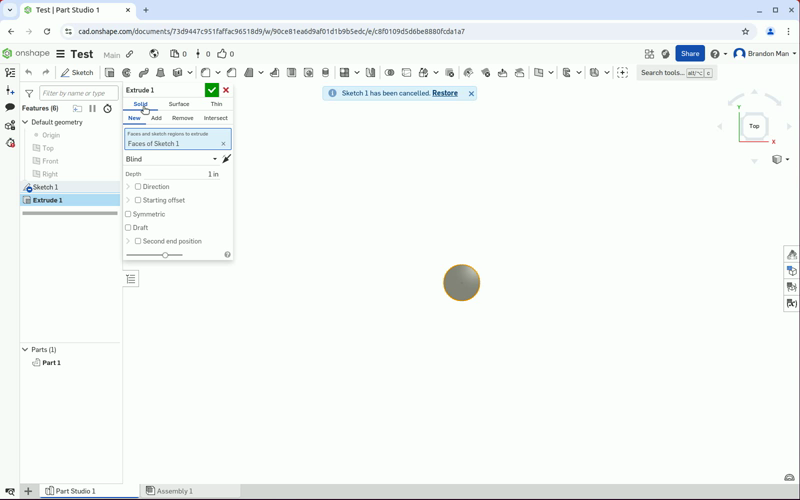
click(143, 106)
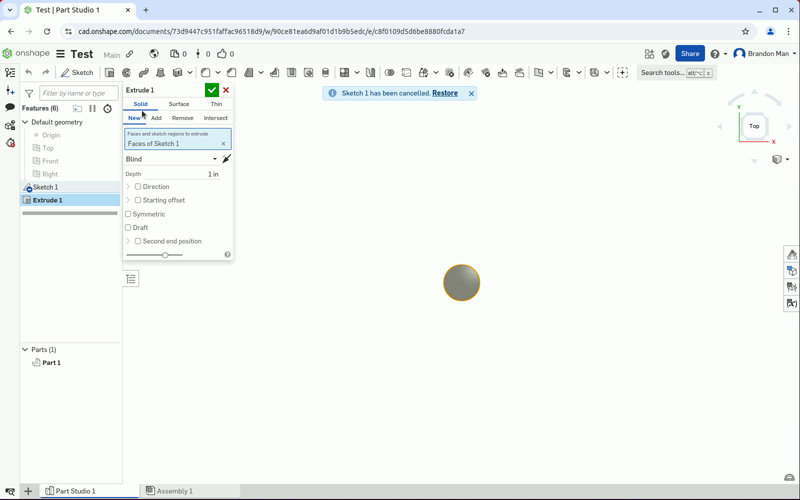
mouse_move(137, 120)
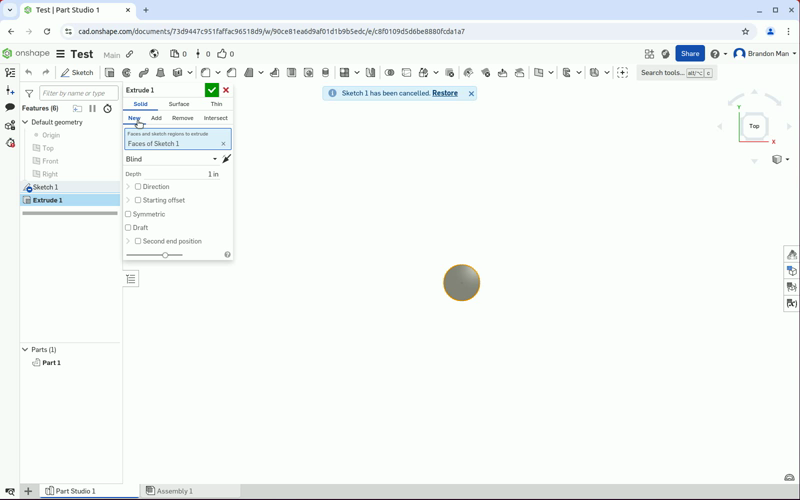
click(137, 120)
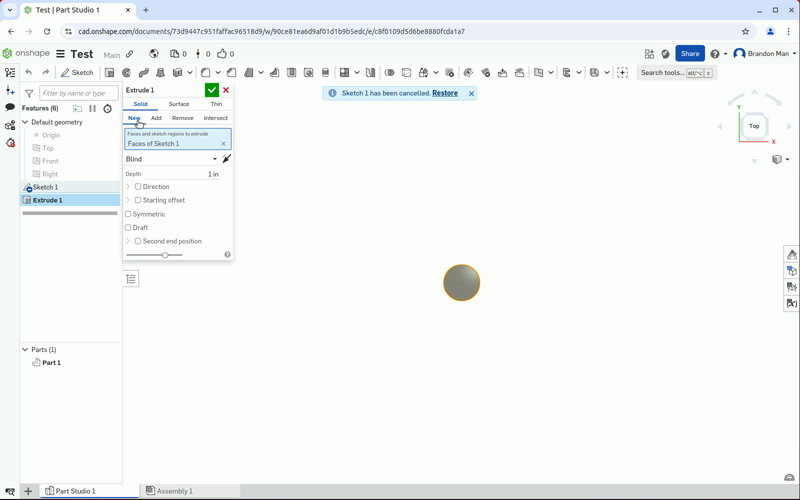
key(tab, 4)
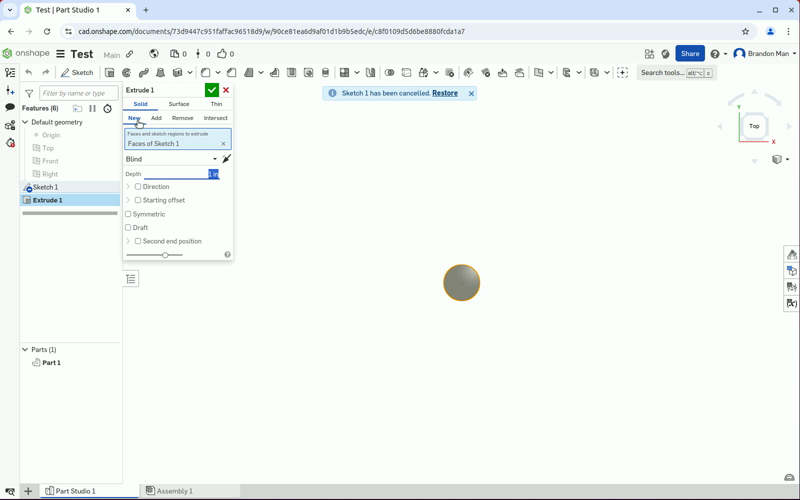
text(1.685)
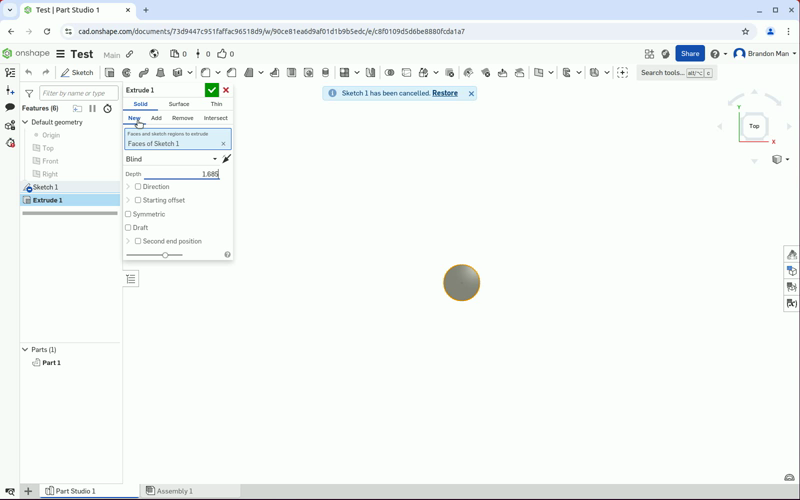
key(enter)
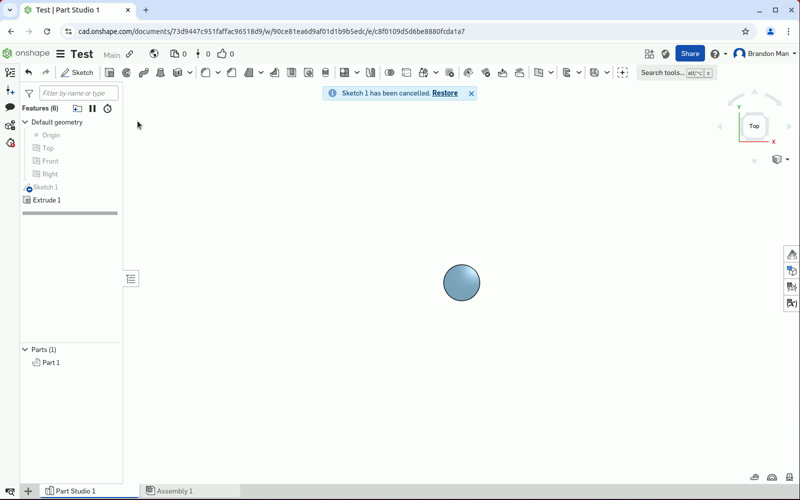
key(shift+h)
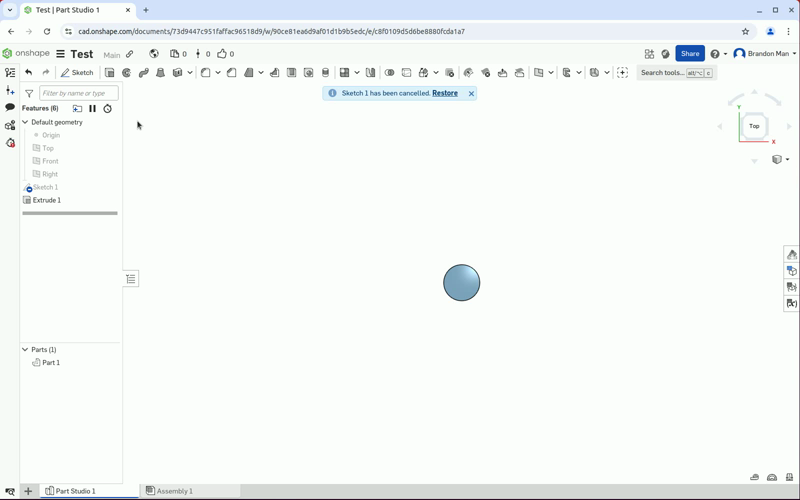
key(shift+h)
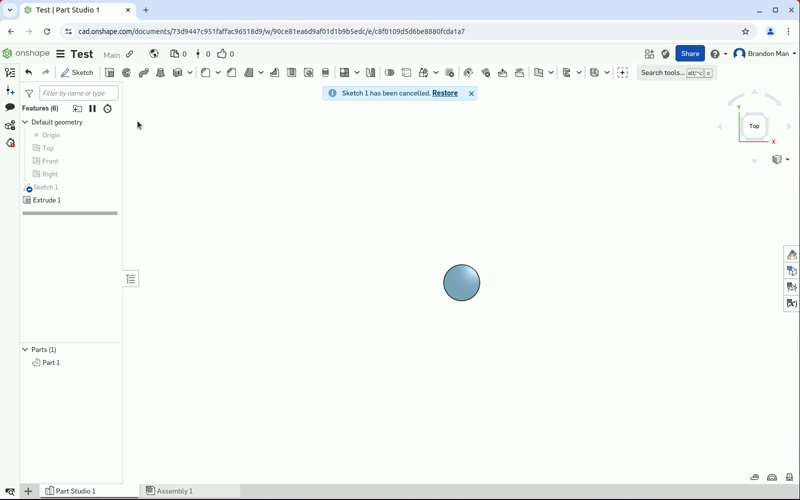
mouse_move(73, 189)
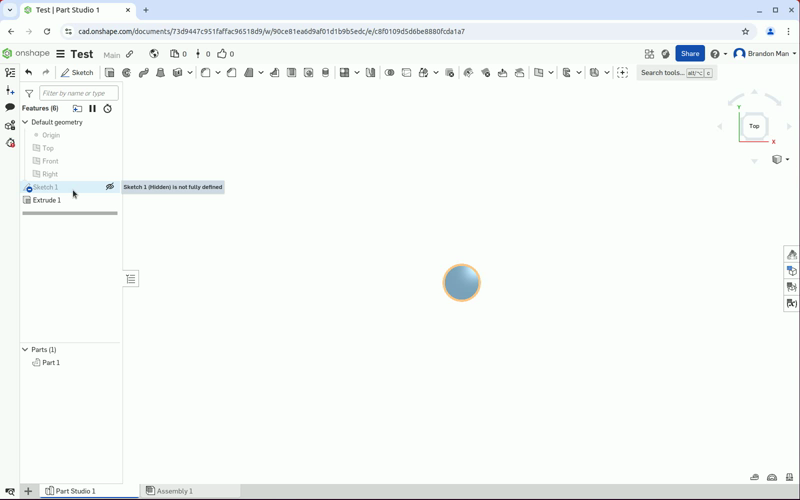
click(73, 189)
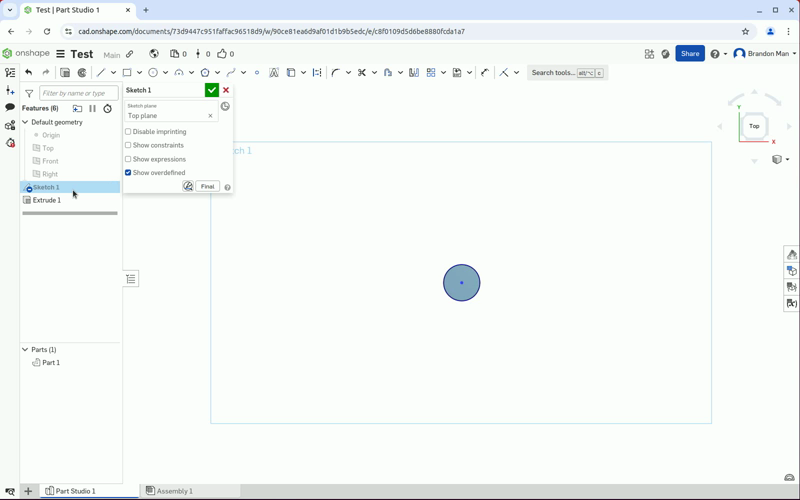
mouse_move(229, 92)
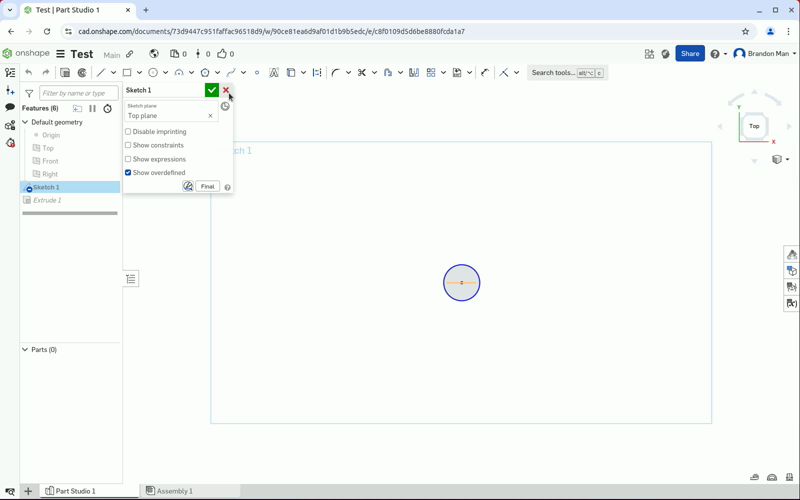
click(229, 92)
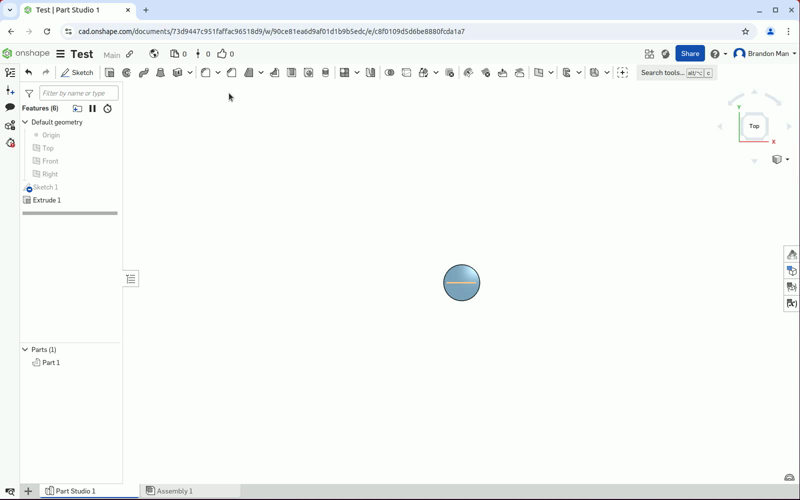
mouse_move(541, 75)
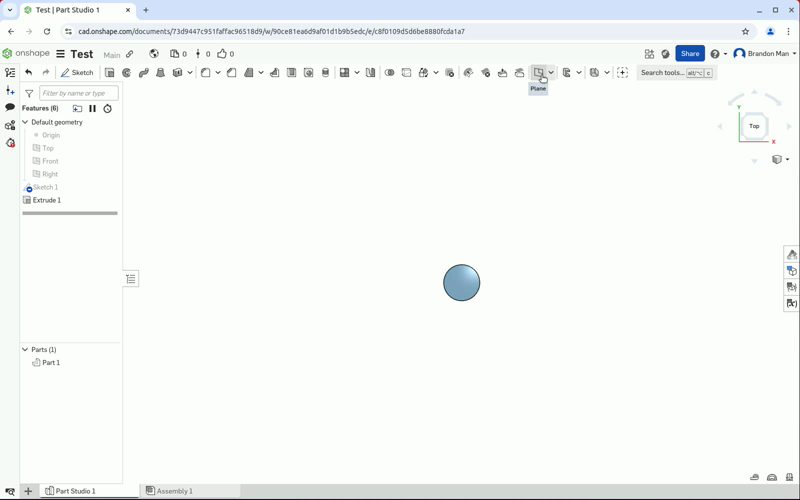
click(541, 75)
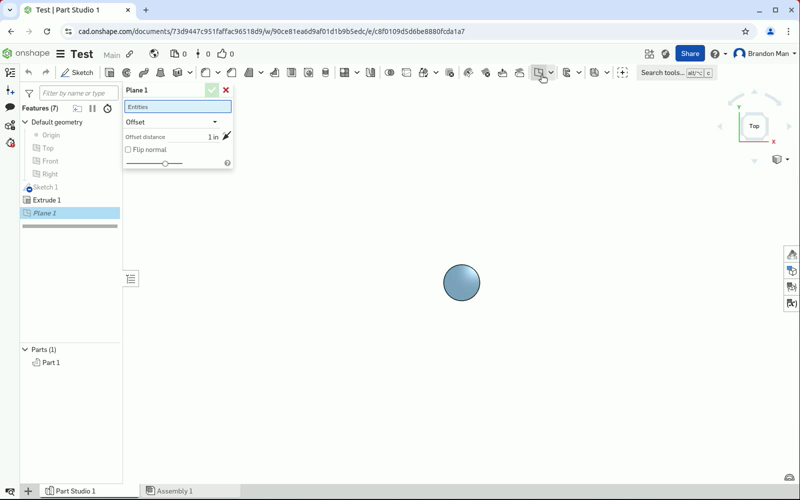
mouse_move(73, 150)
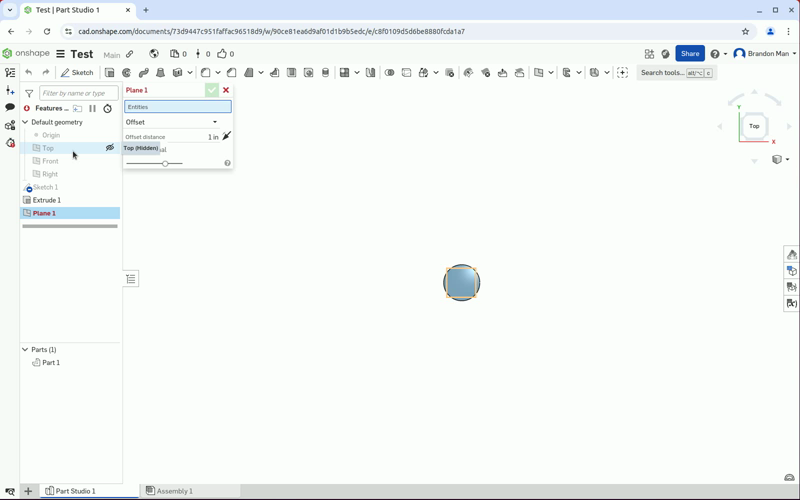
click(73, 150)
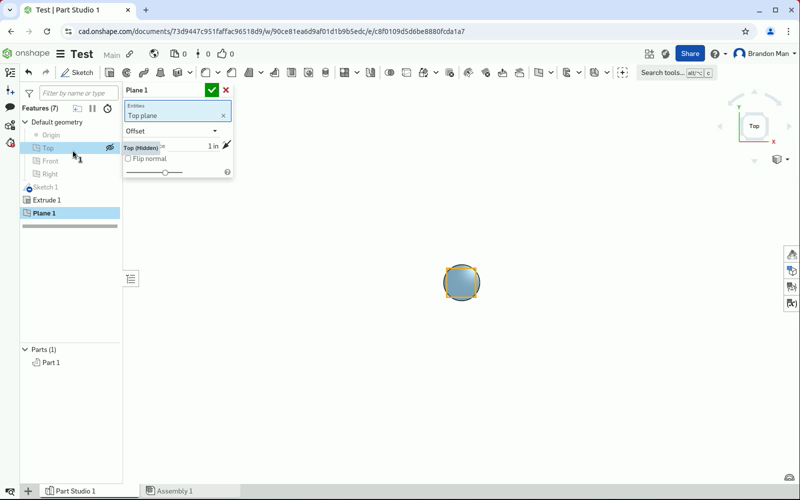
key(tab, 2)
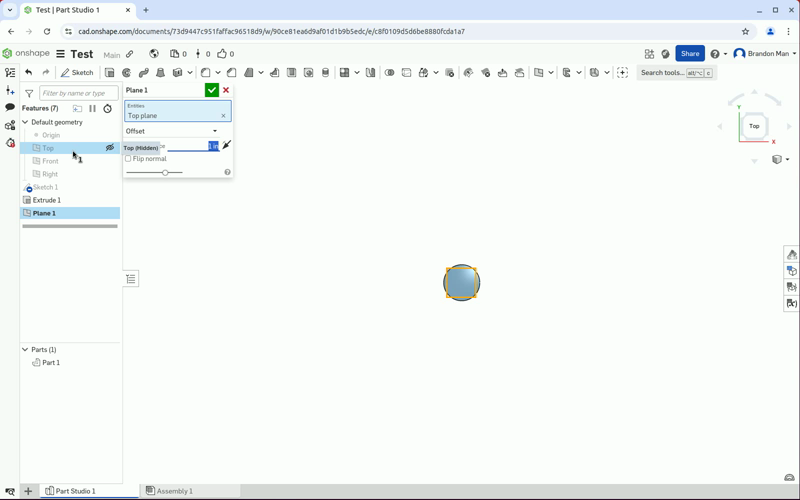
text(1.695)
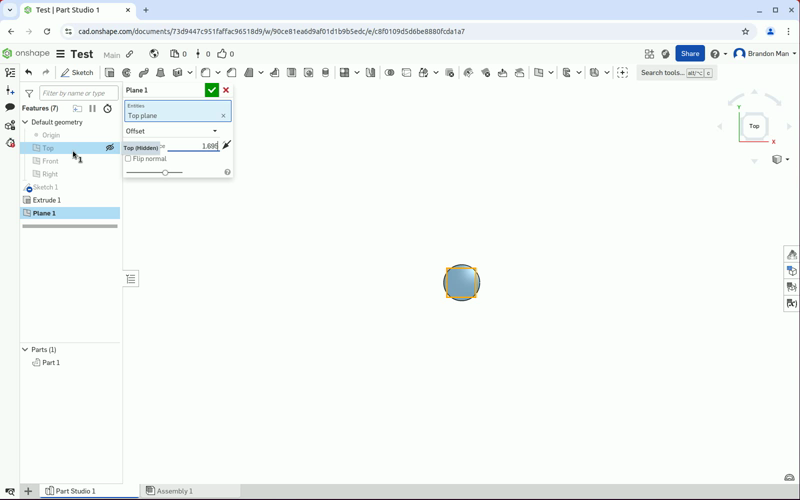
key(enter, 2)
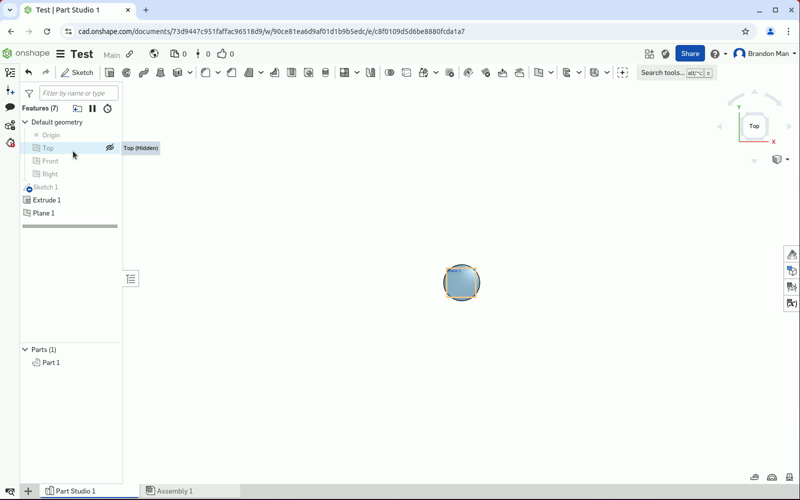
key(shift+s)
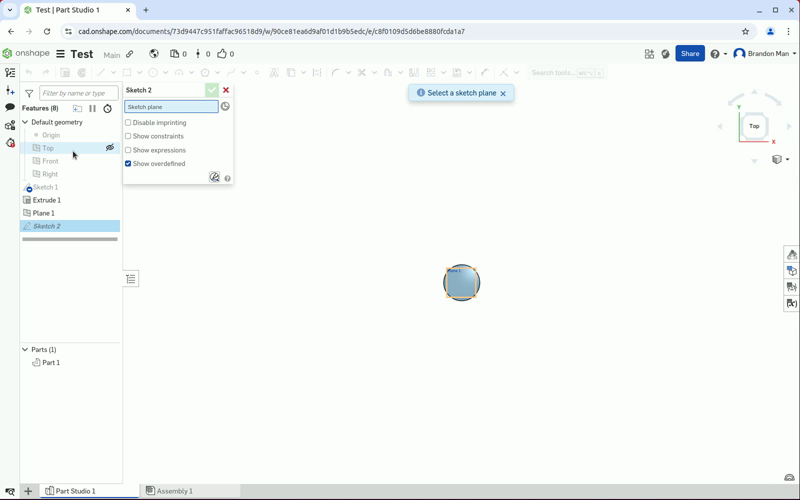
mouse_move(73, 215)
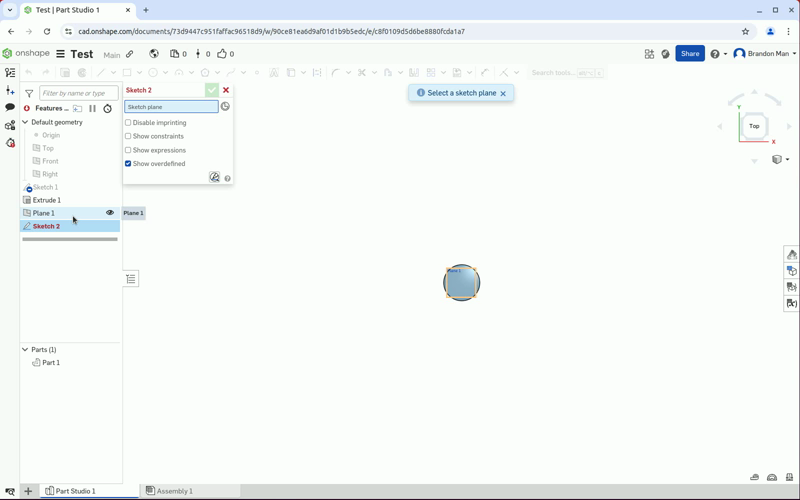
click(73, 215)
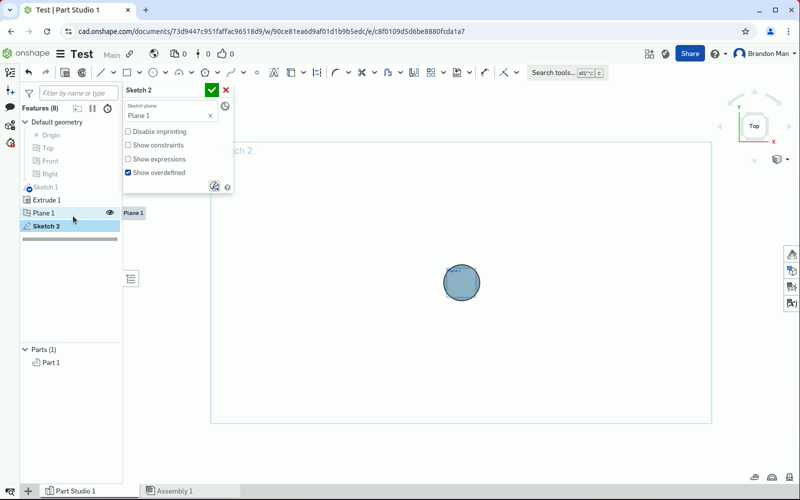
mouse_move(73, 352)
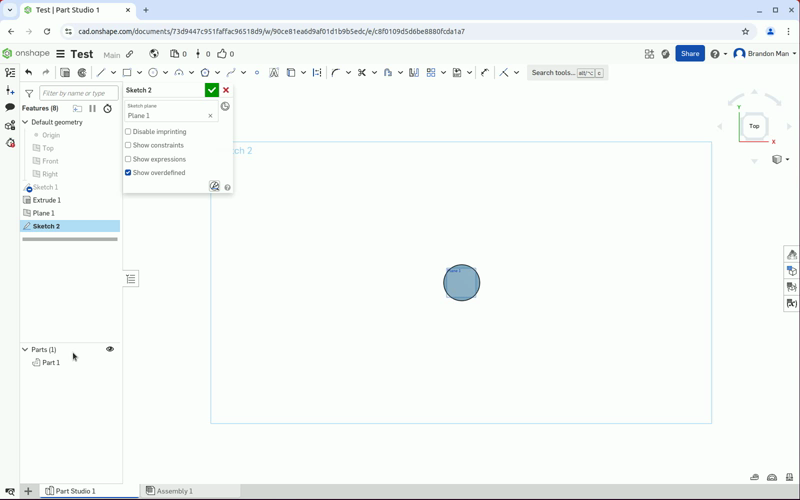
key(y)
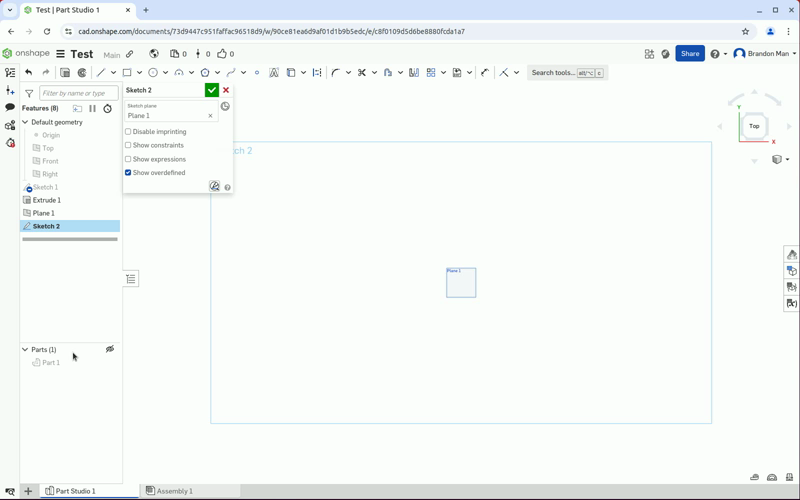
key(c)
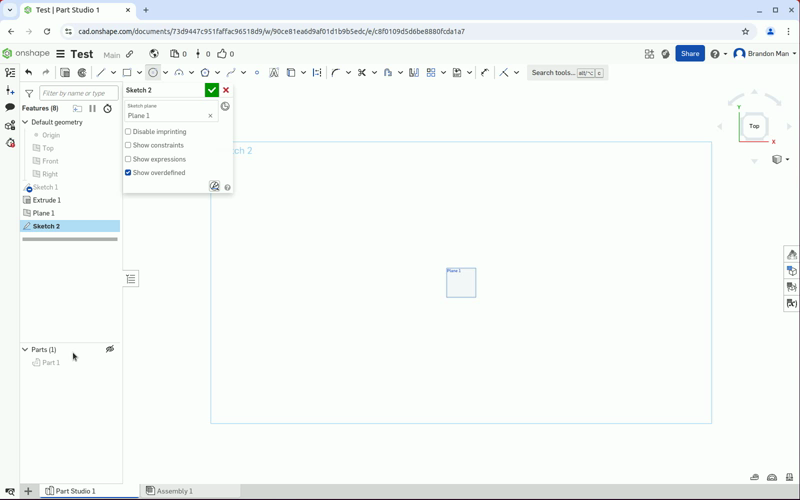
key_down(shift)
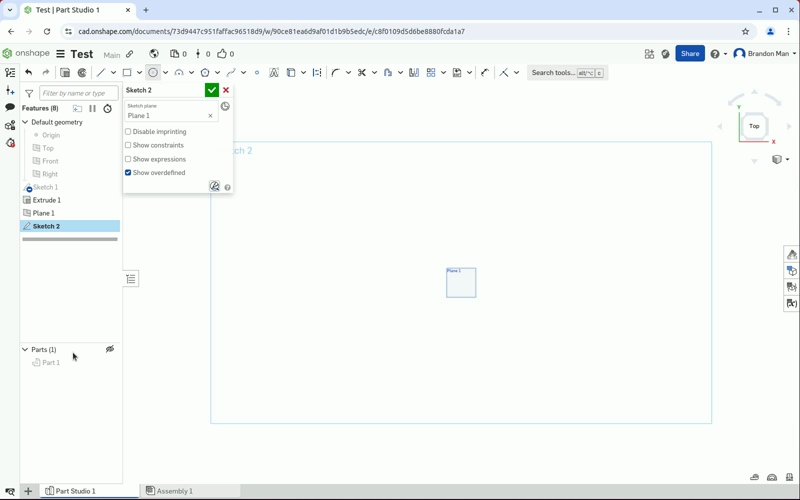
mouse_move(461, 282)
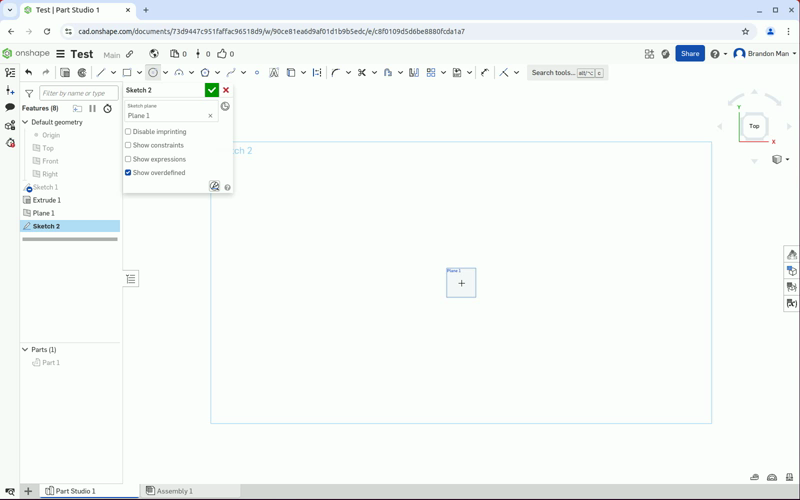
click(461, 282)
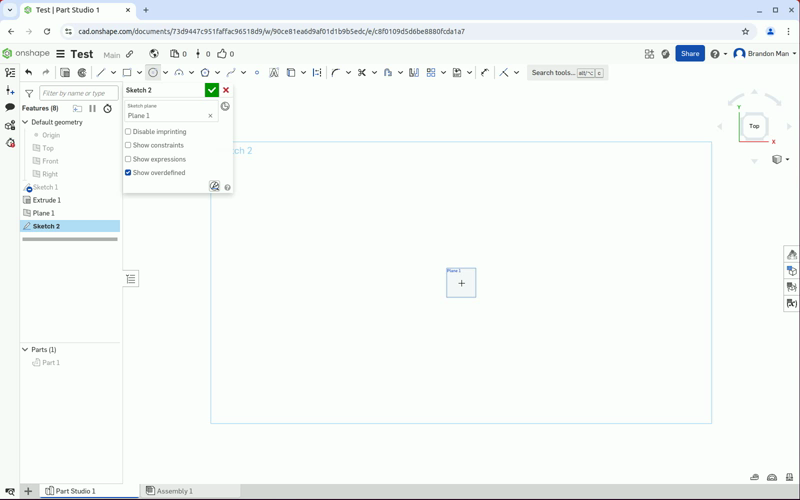
key_up(shift)
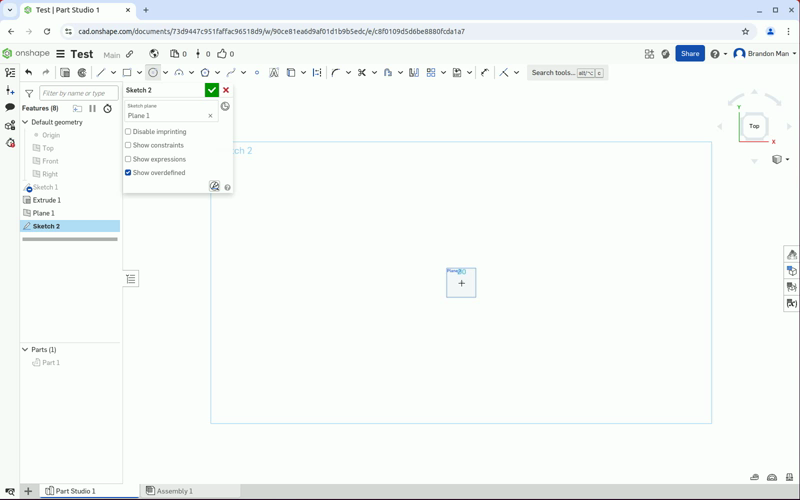
mouse_move(479, 282)
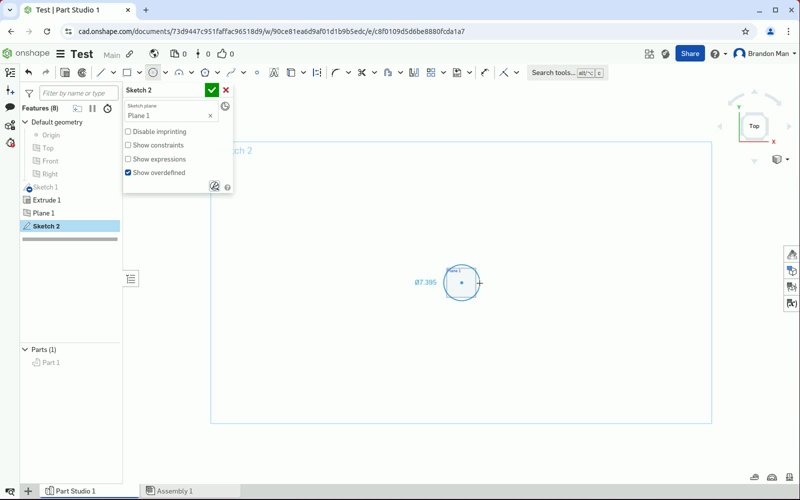
click(479, 282)
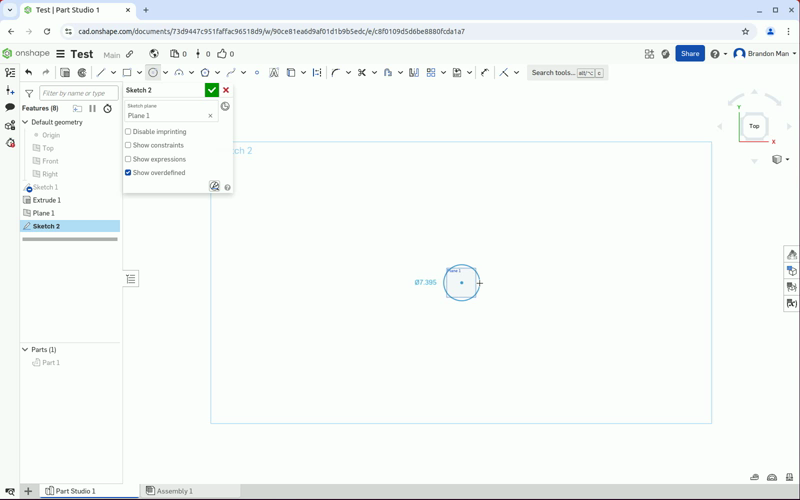
key(esc)
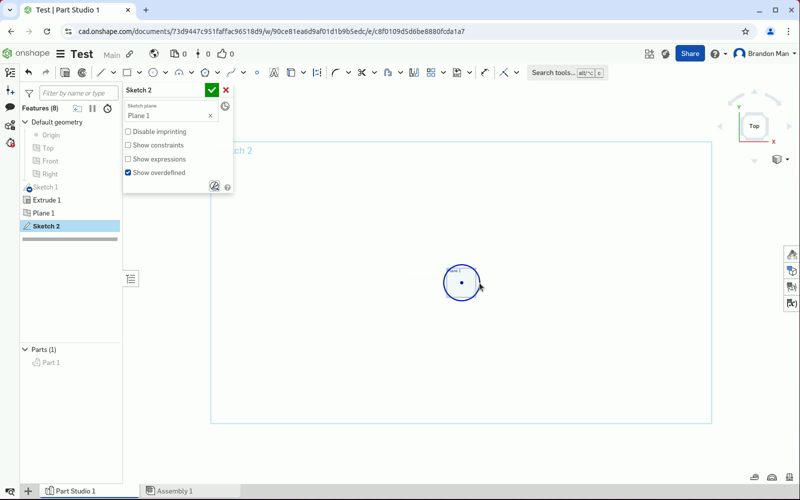
mouse_move(466, 277)
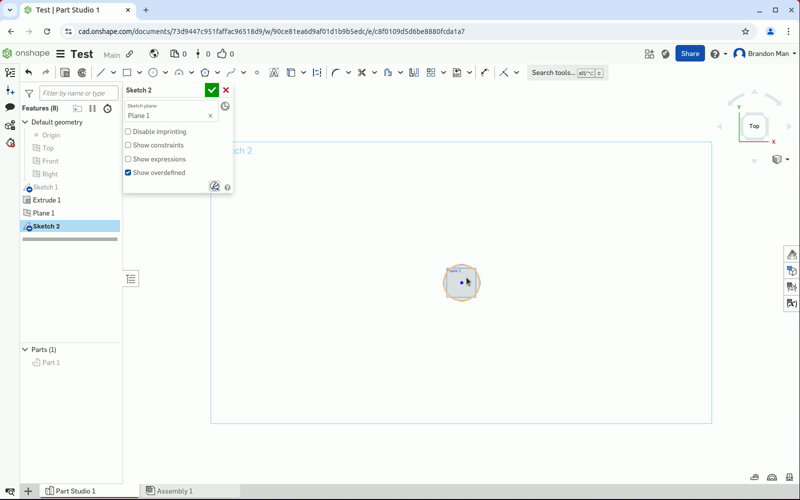
scroll(6)
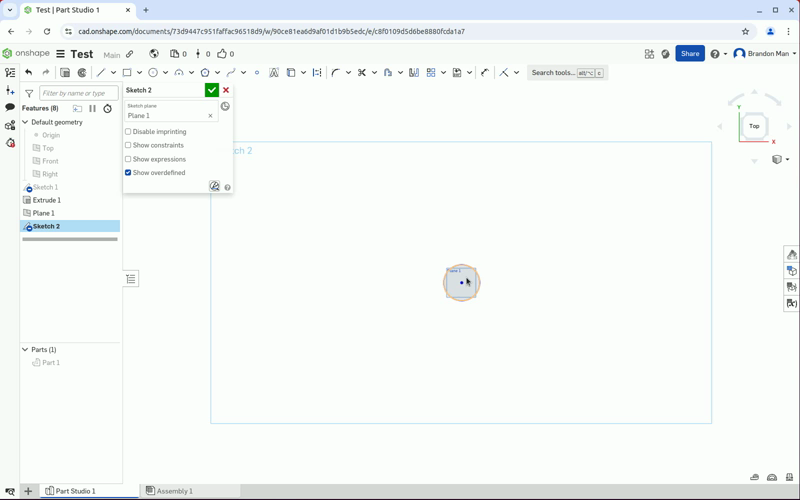
scroll(6)
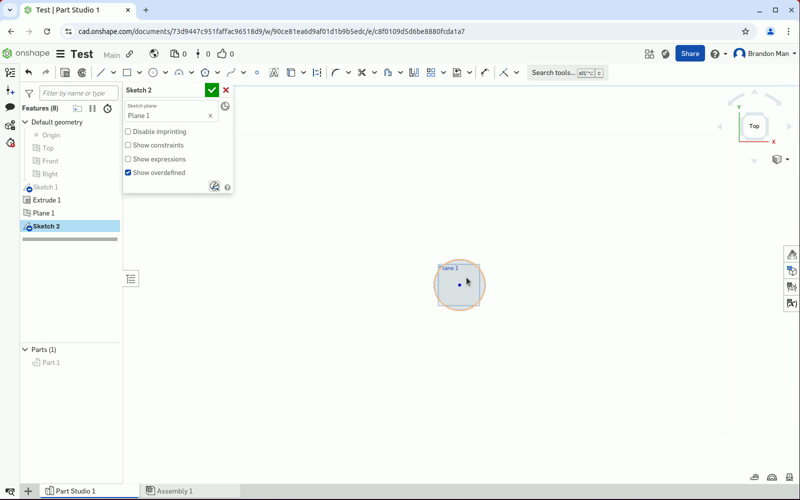
scroll(6)
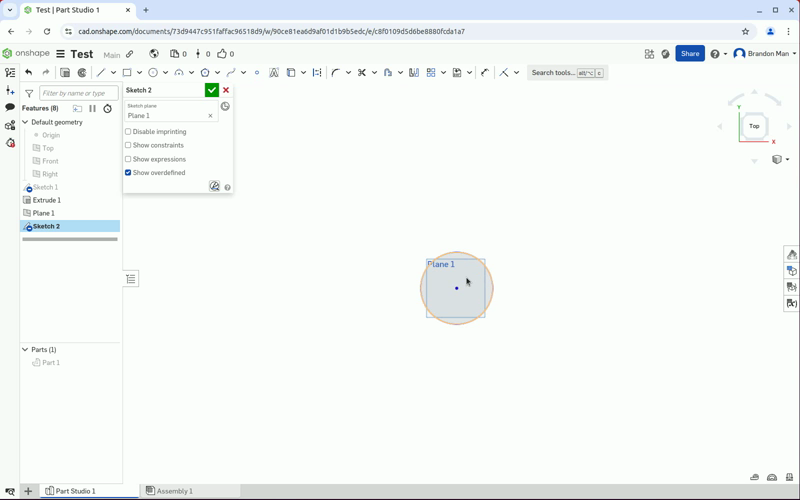
scroll(6)
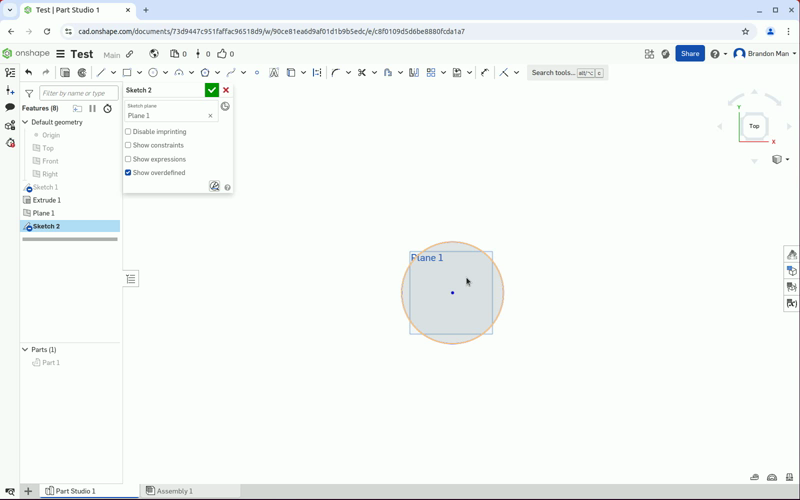
scroll(6)
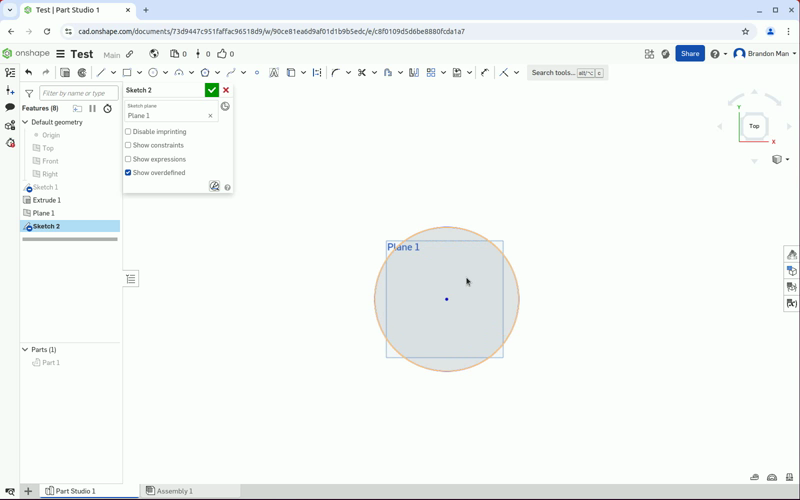
scroll(6)
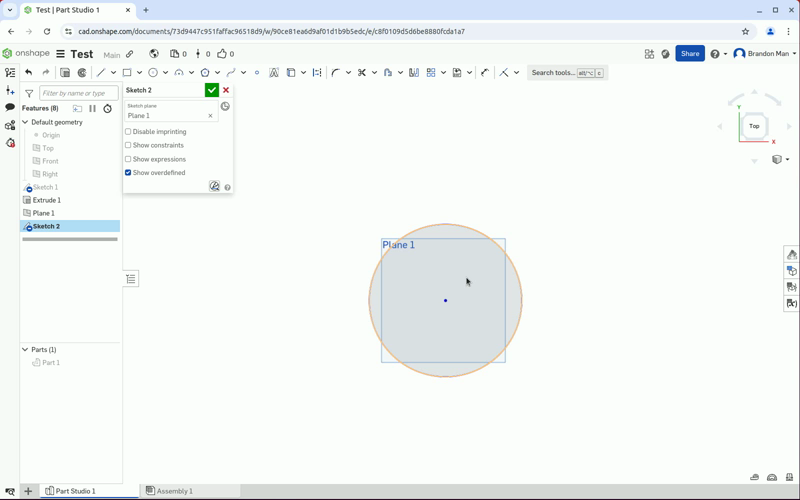
scroll(6)
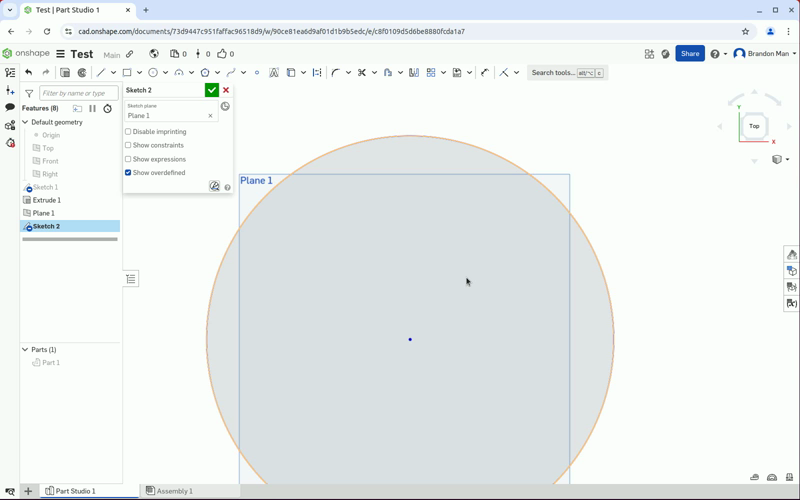
click(466, 277)
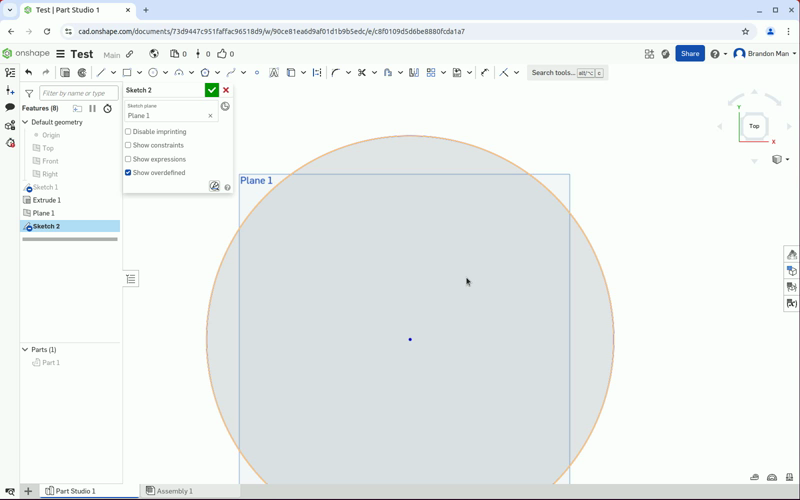
scroll(-6)
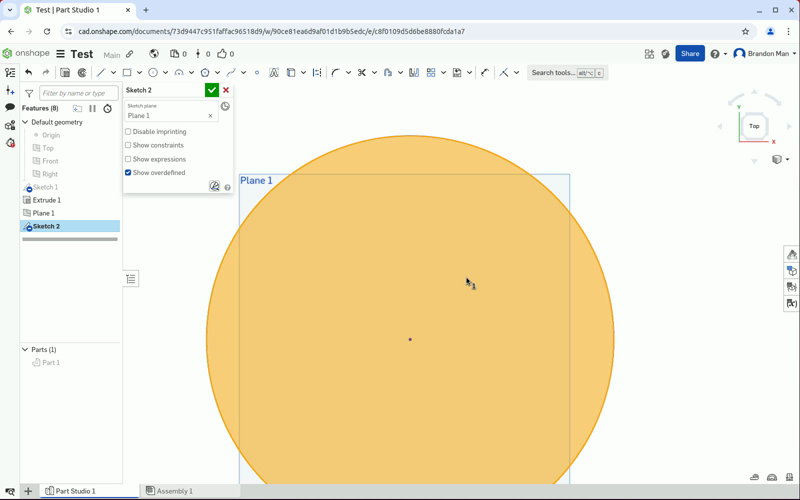
scroll(-6)
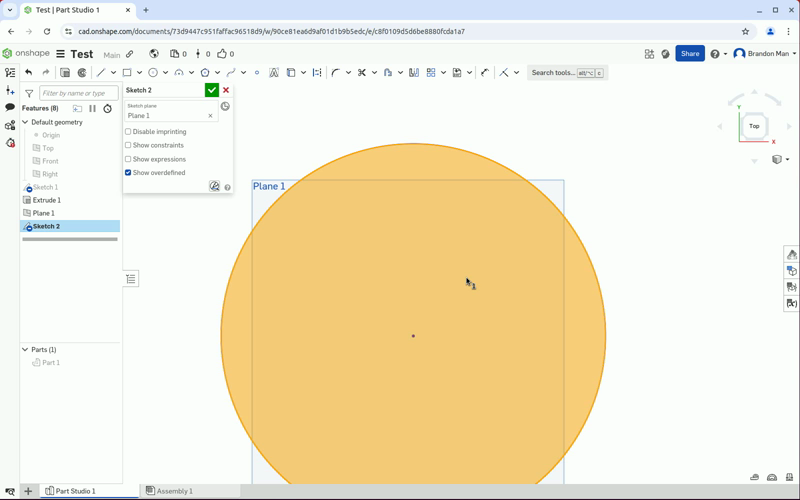
scroll(-6)
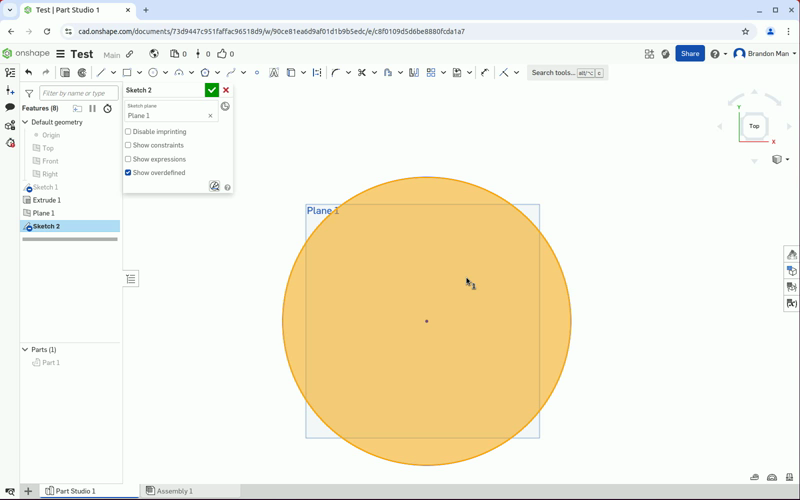
scroll(-6)
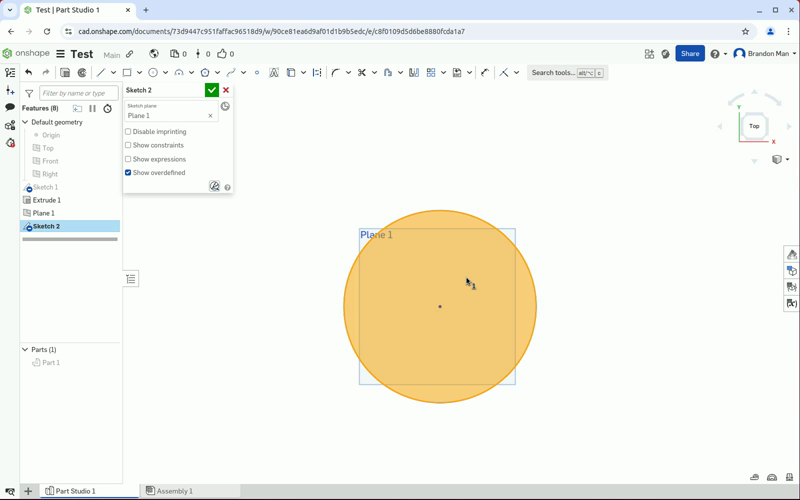
scroll(-6)
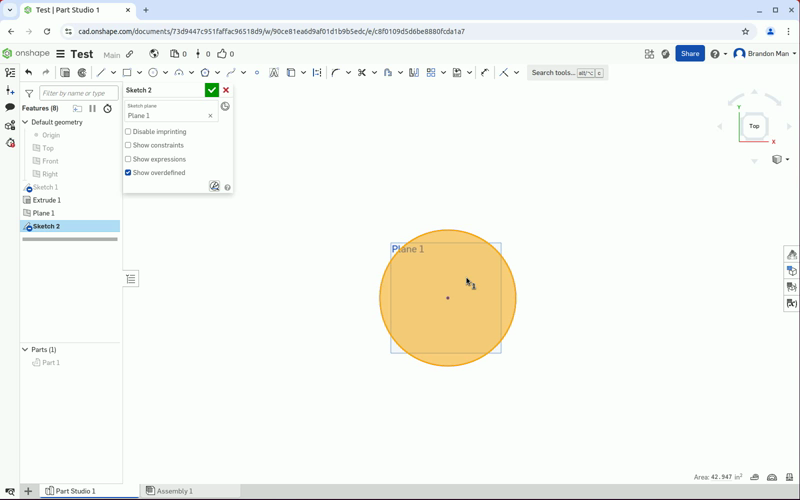
scroll(-6)
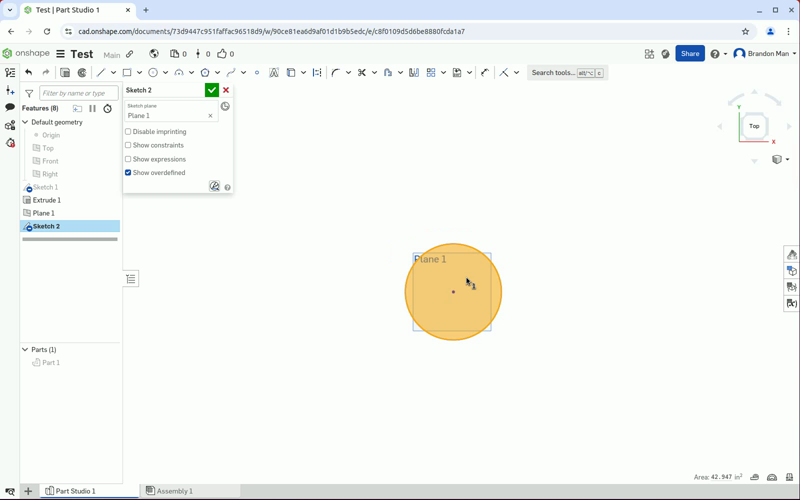
scroll(-6)
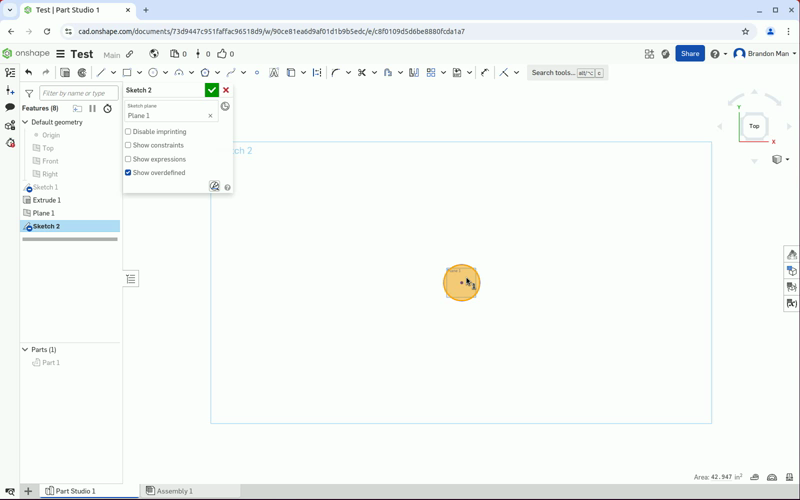
mouse_move(73, 352)
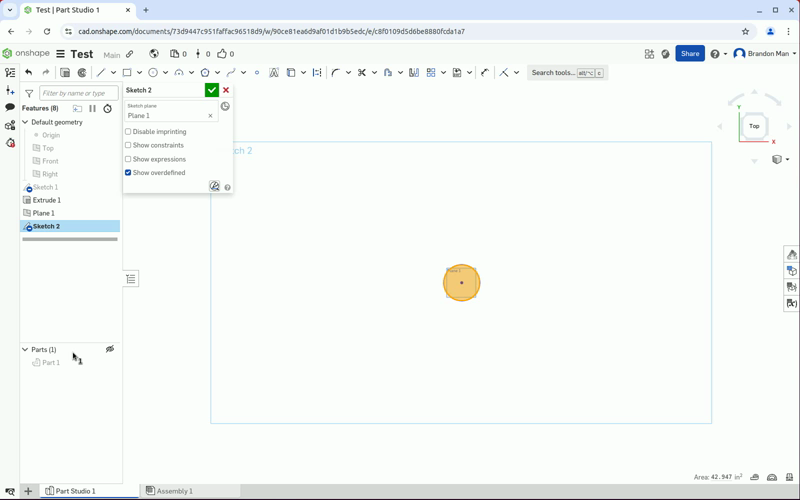
key(shift+y)
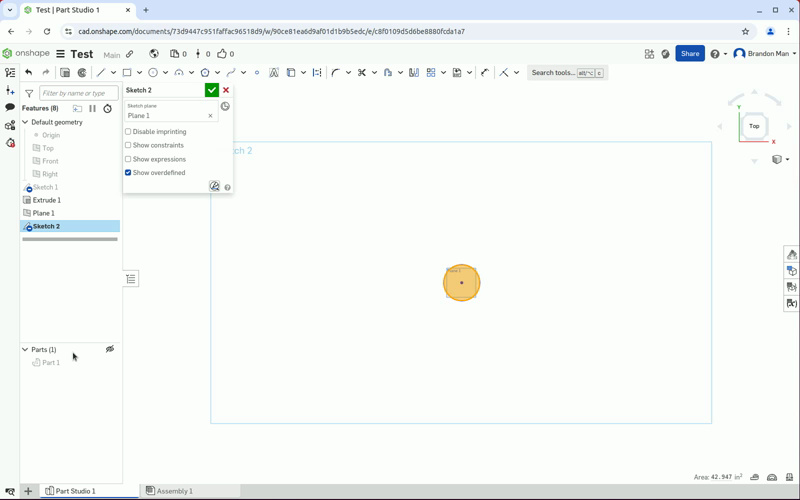
key(shift+e)
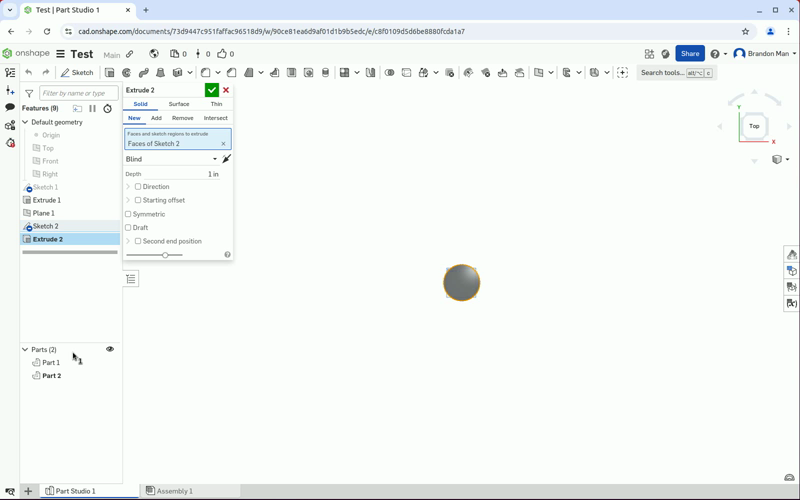
mouse_move(143, 106)
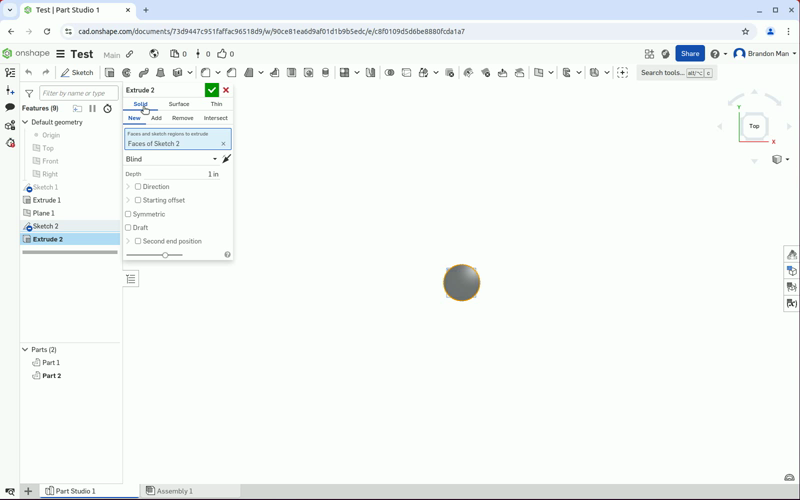
click(143, 106)
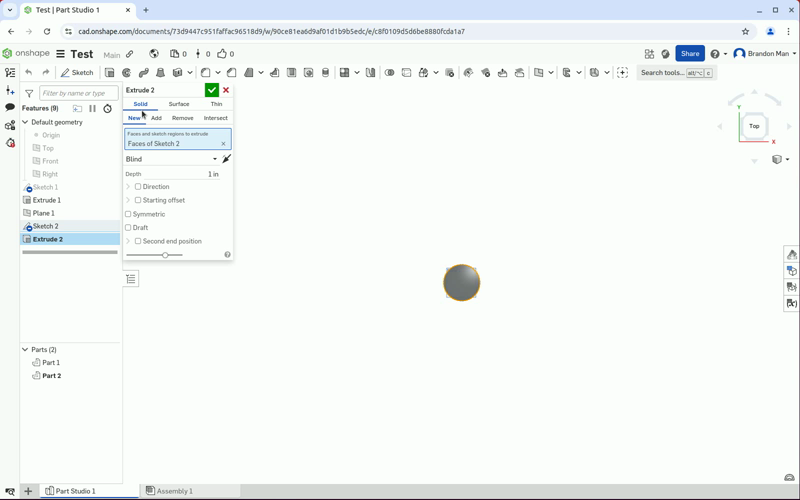
mouse_move(137, 120)
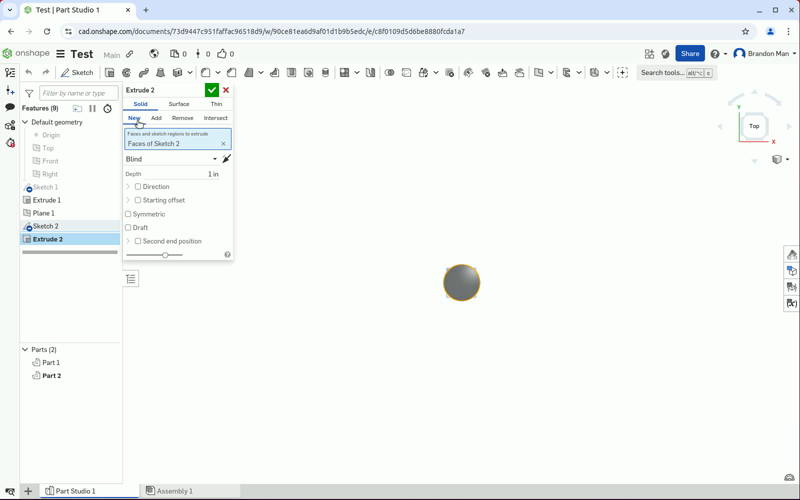
click(137, 120)
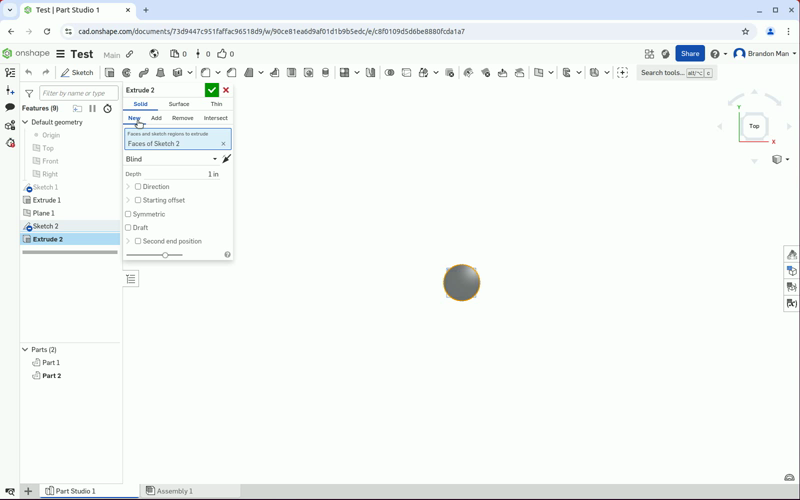
key(tab, 4)
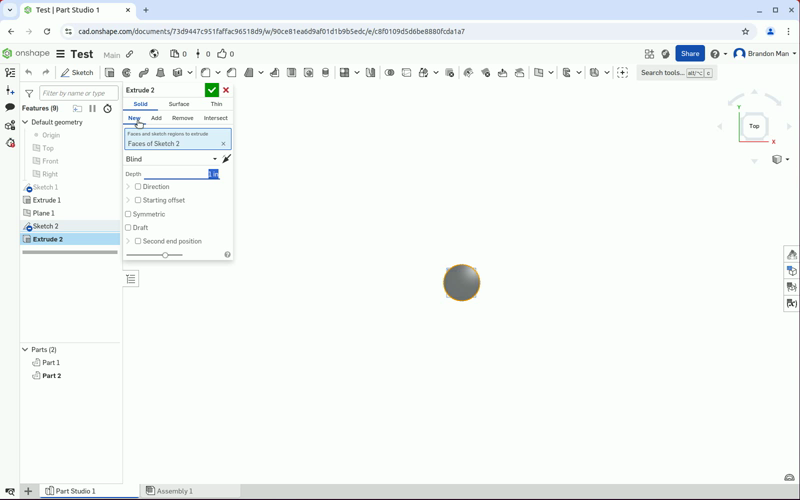
text(1.685)
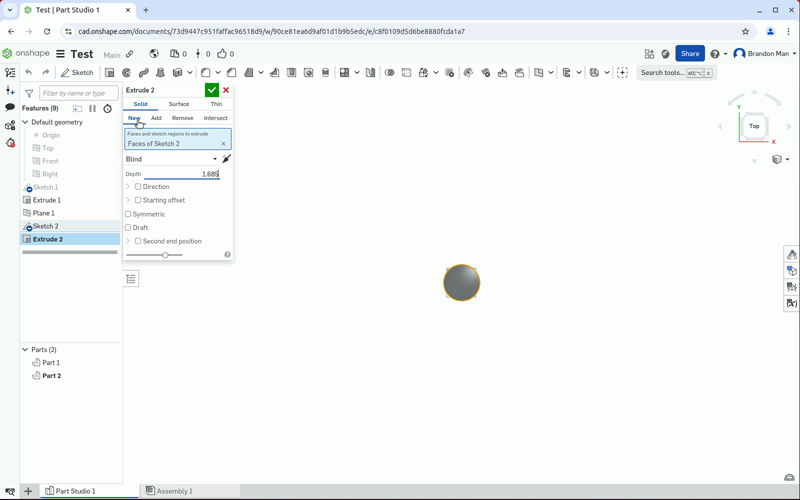
key(enter)
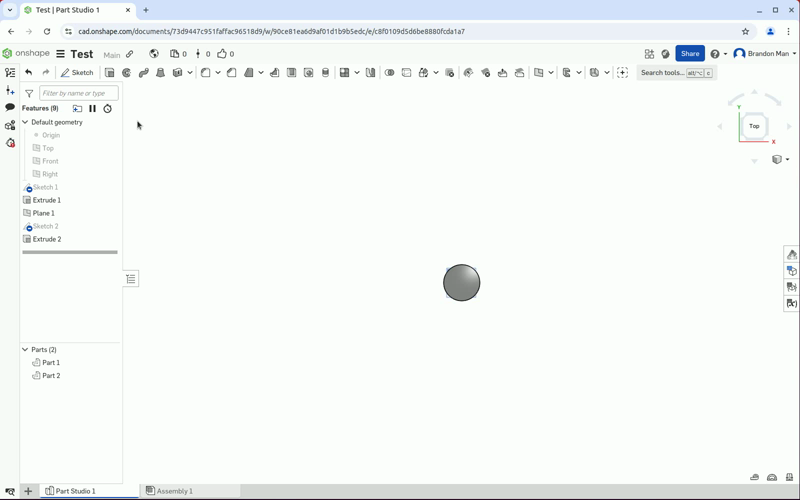
key(shift+h)
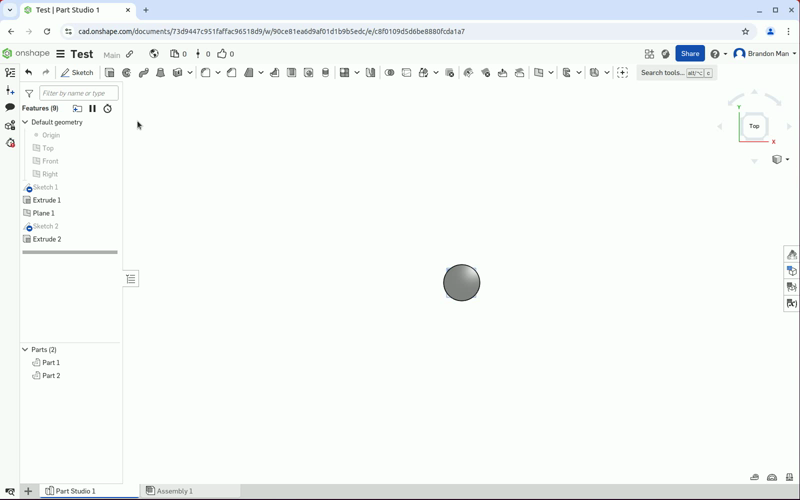
key(shift+h)
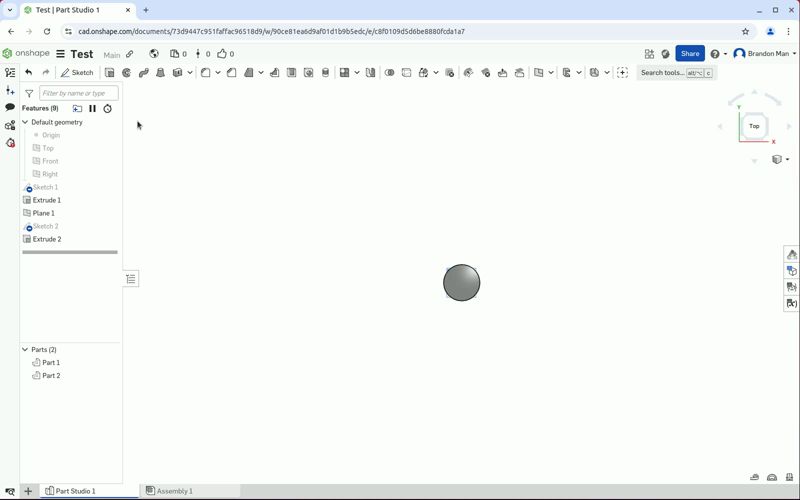
mouse_move(73, 189)
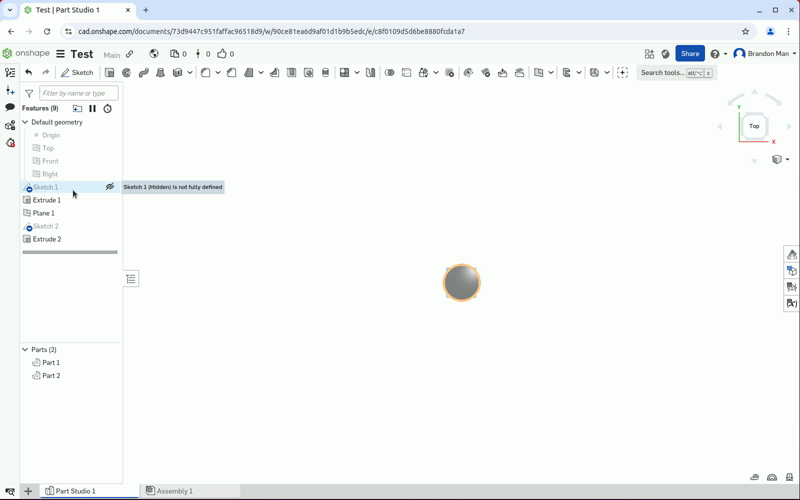
click(73, 189)
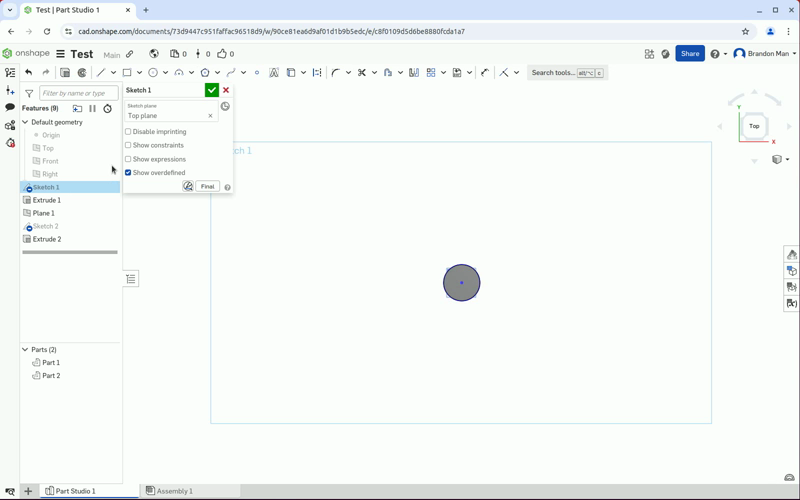
mouse_move(229, 92)
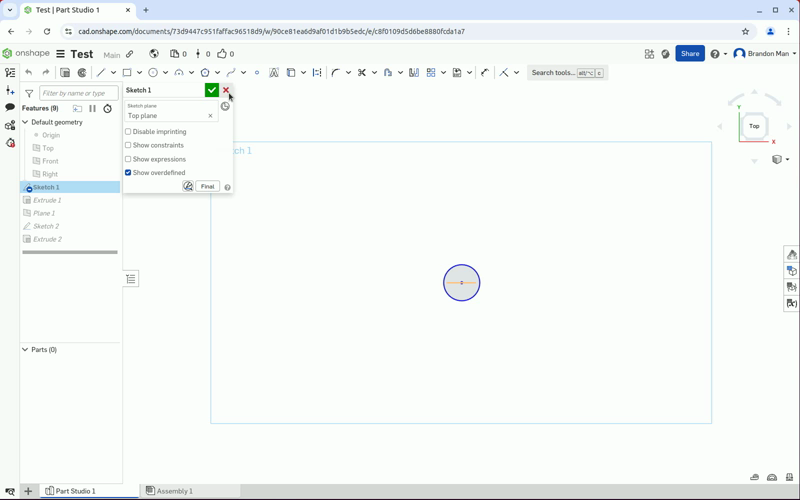
click(229, 92)
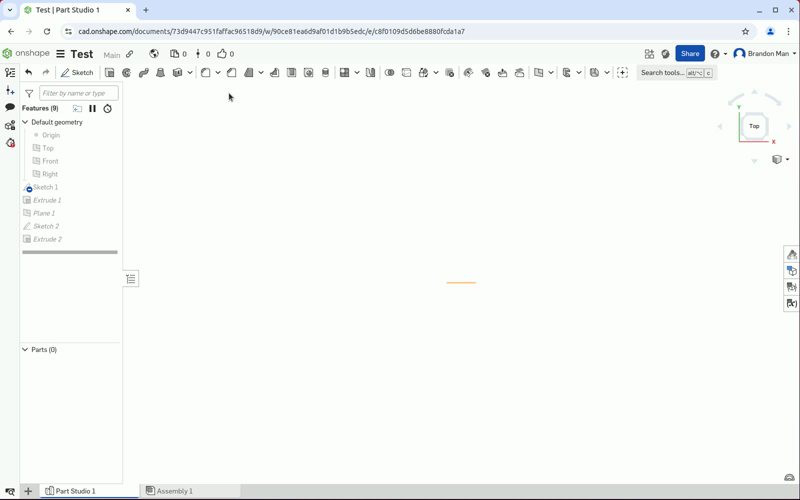
mouse_move(541, 75)
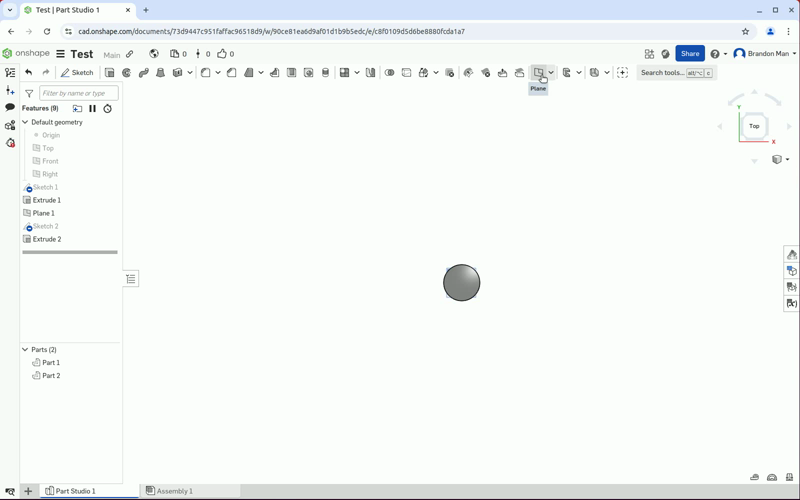
click(541, 75)
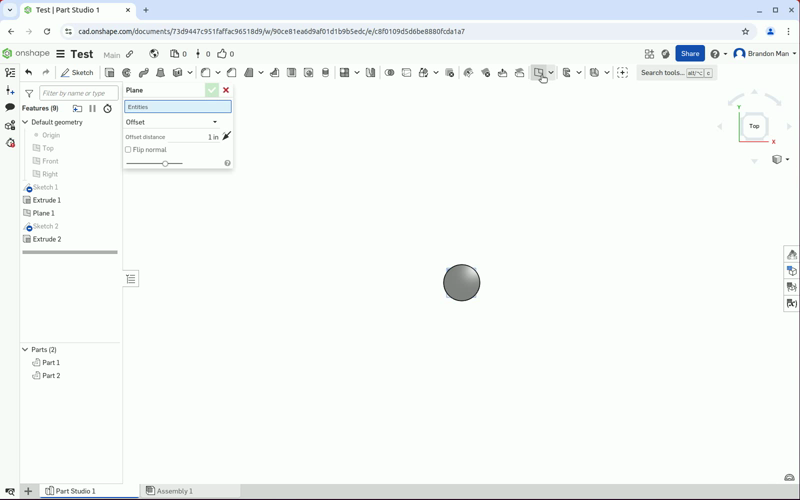
mouse_move(73, 150)
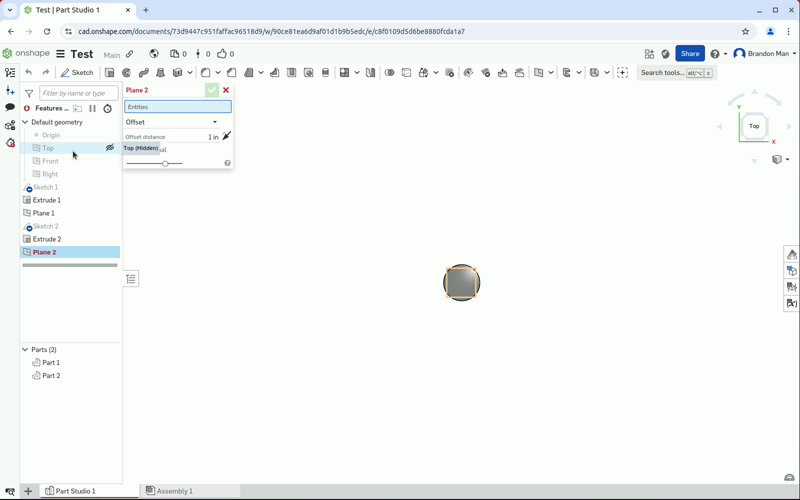
click(73, 150)
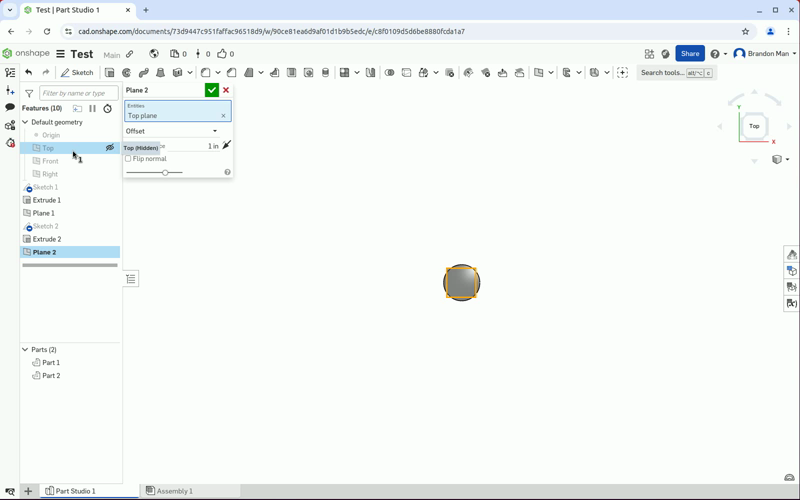
key(tab, 2)
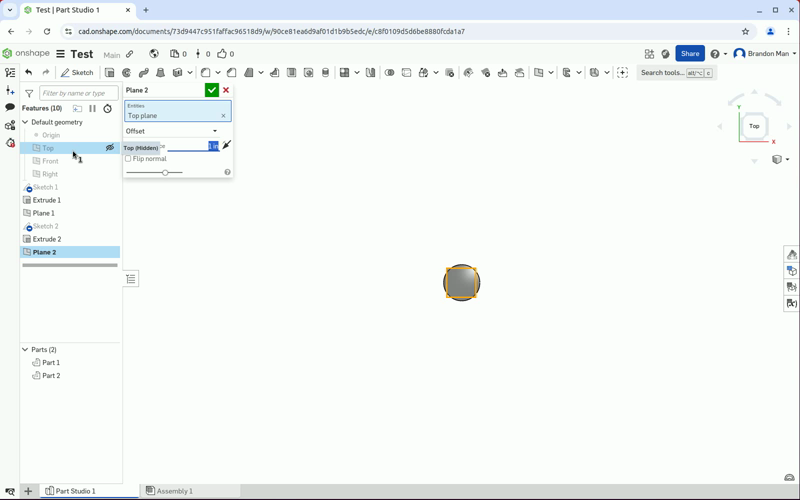
text(3.358)
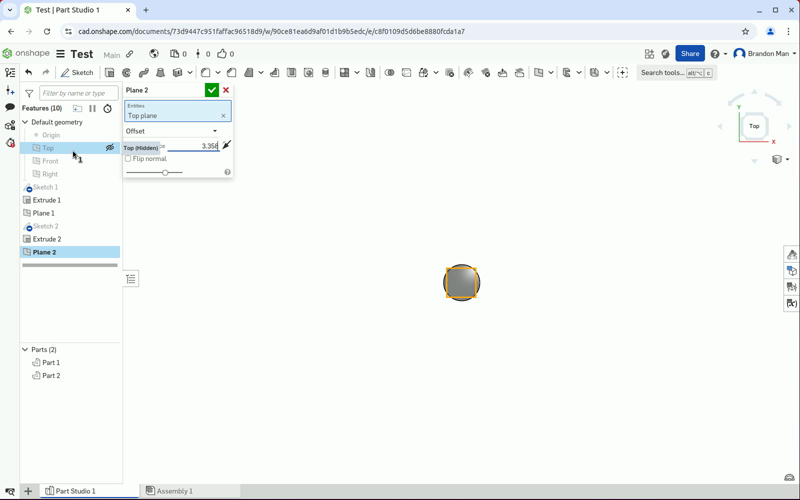
key(enter, 2)
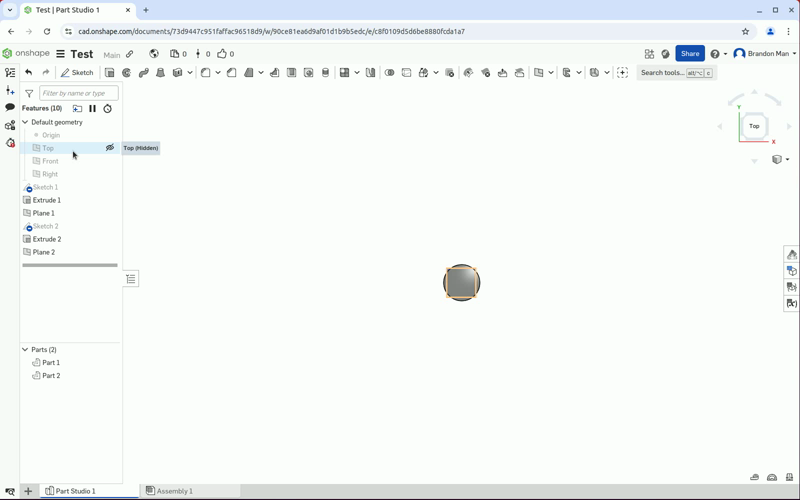
key(shift+s)
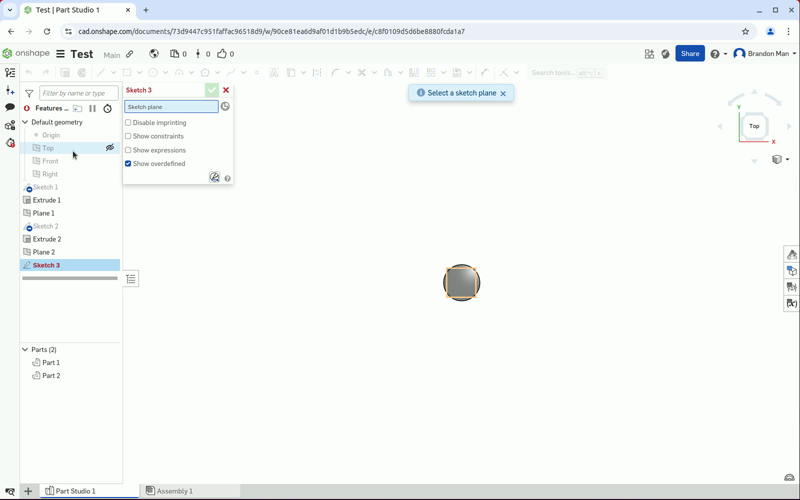
mouse_move(73, 254)
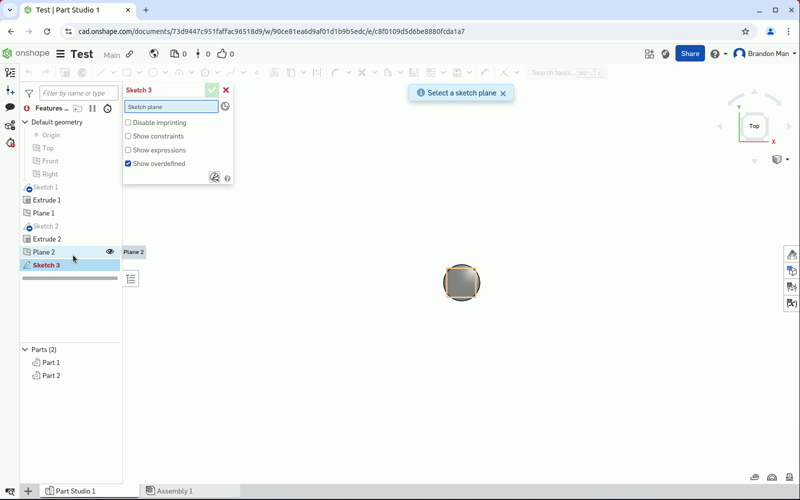
click(73, 254)
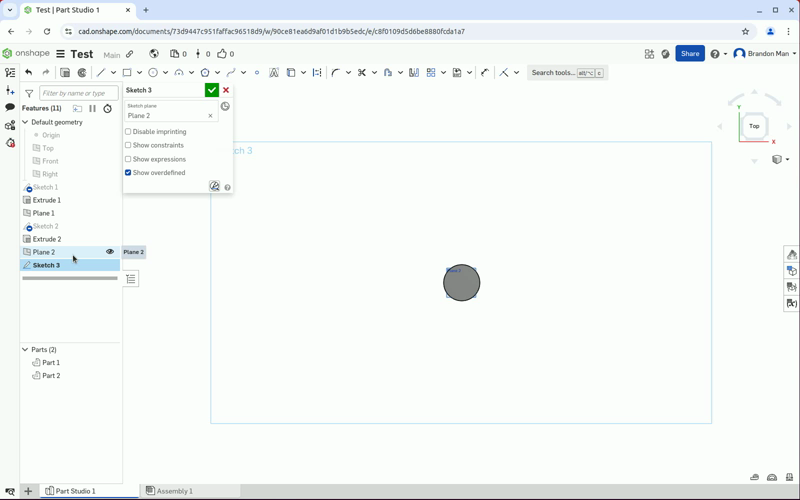
mouse_move(73, 352)
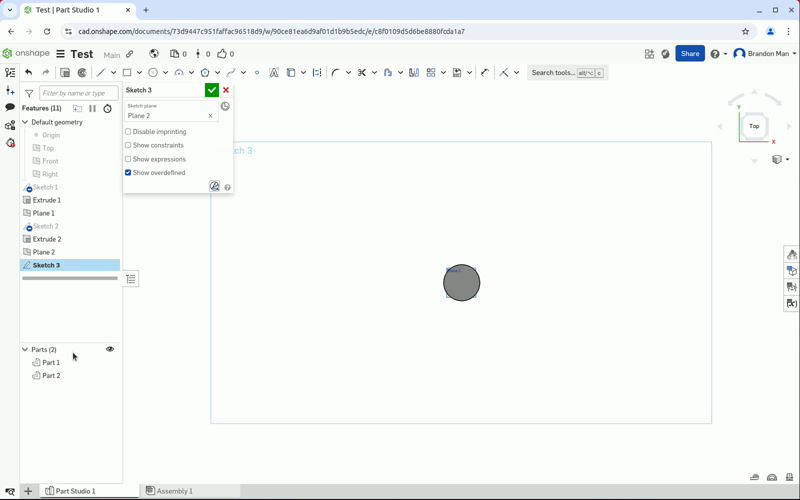
key(y)
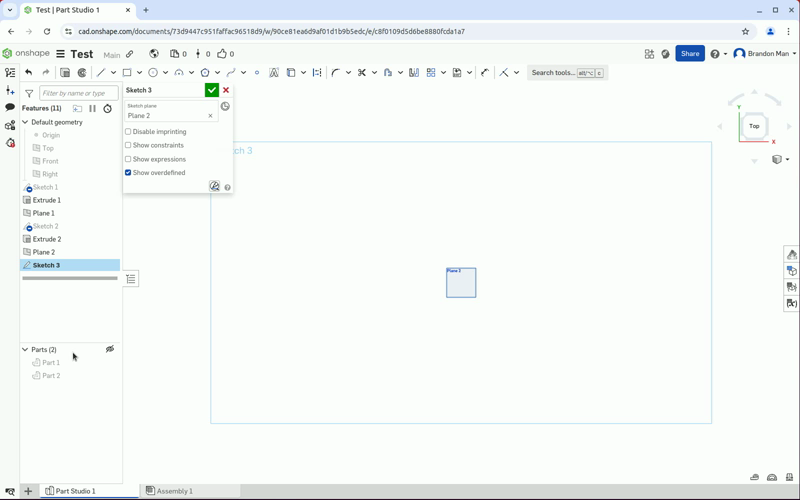
key(c)
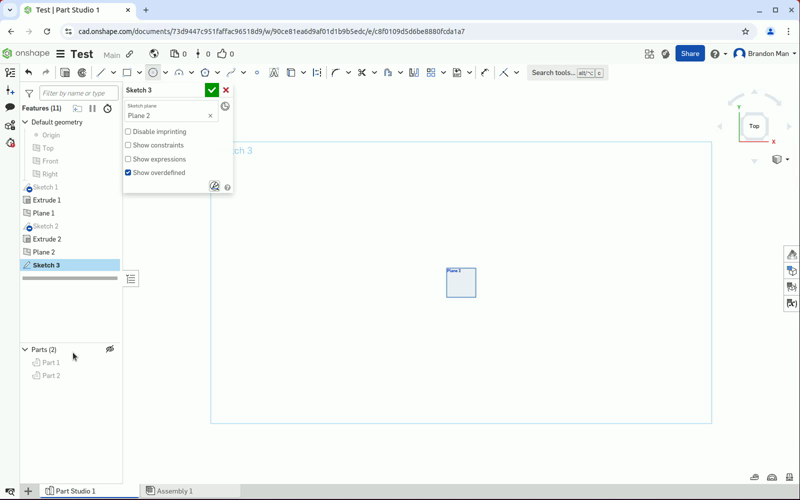
key_down(shift)
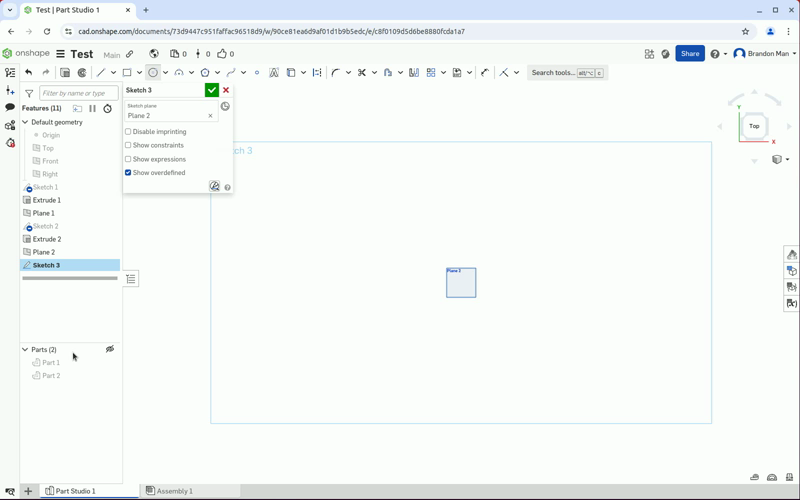
mouse_move(461, 282)
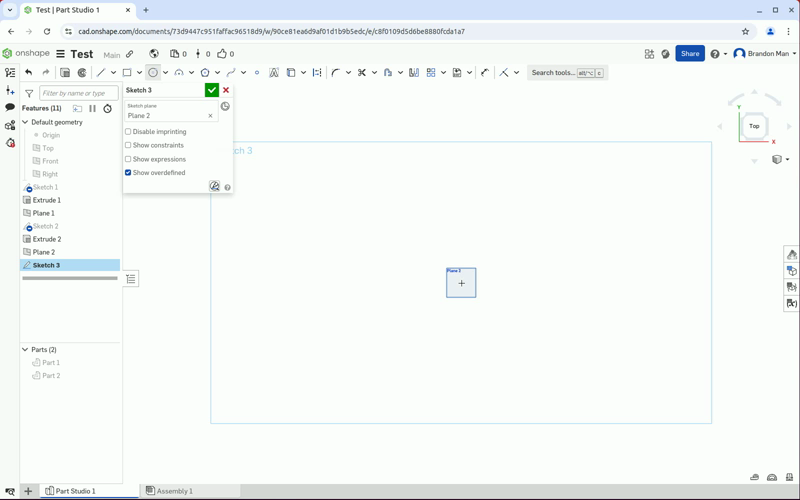
click(461, 282)
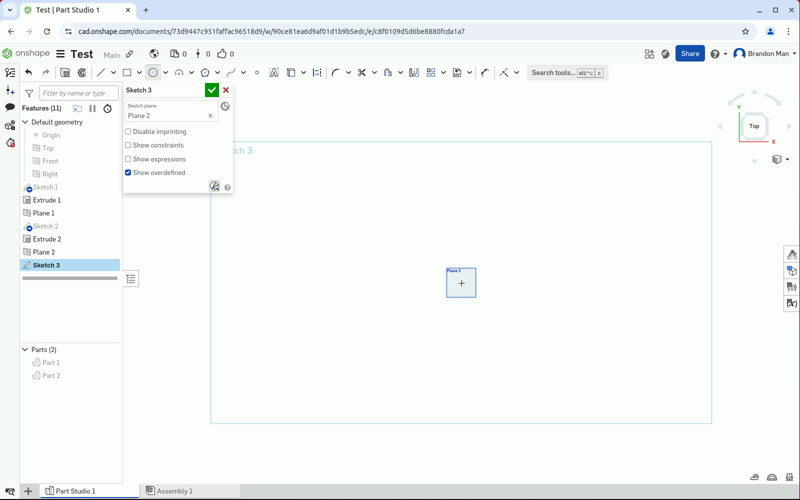
key_up(shift)
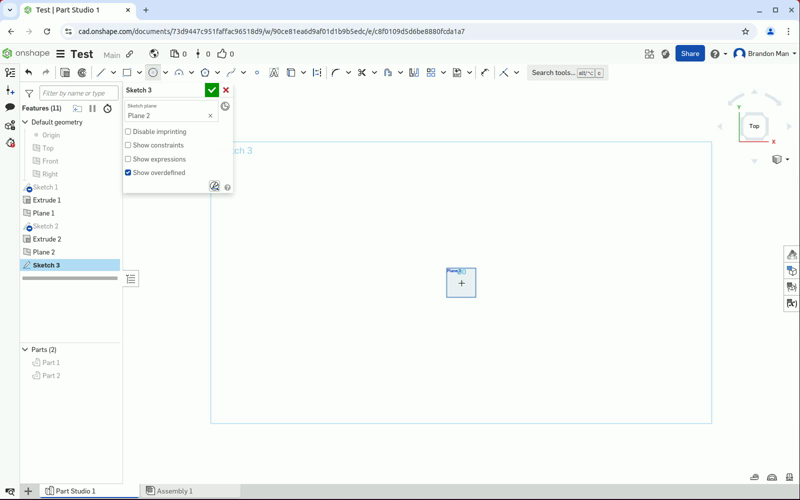
mouse_move(479, 282)
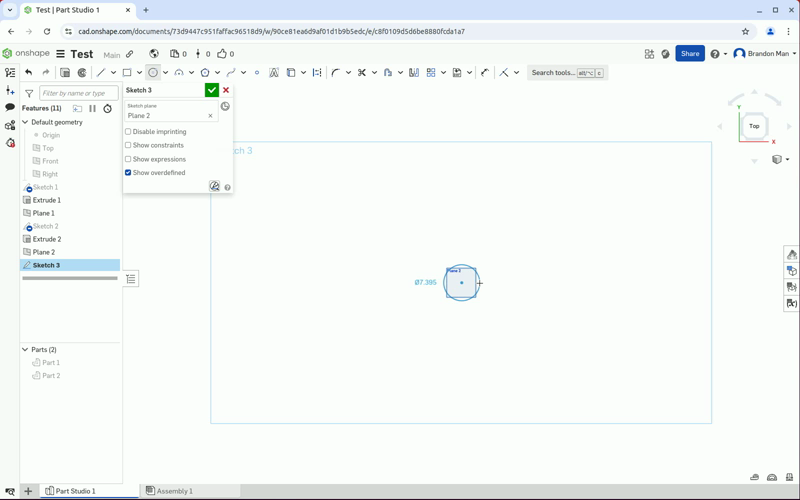
click(479, 282)
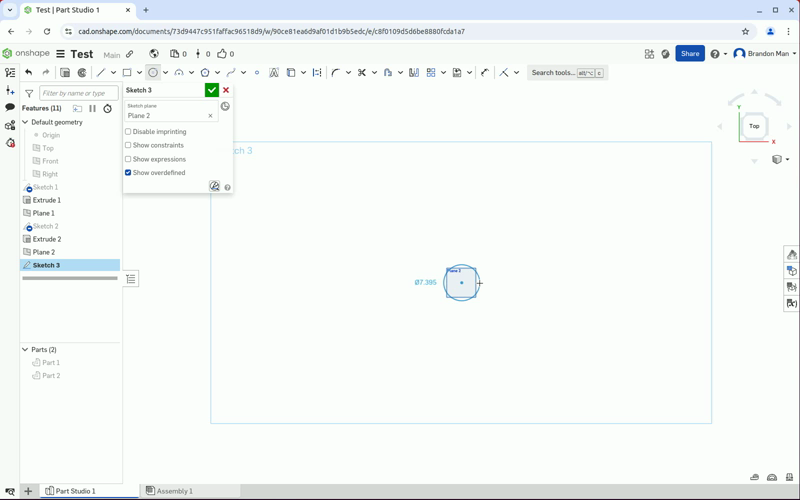
key(esc)
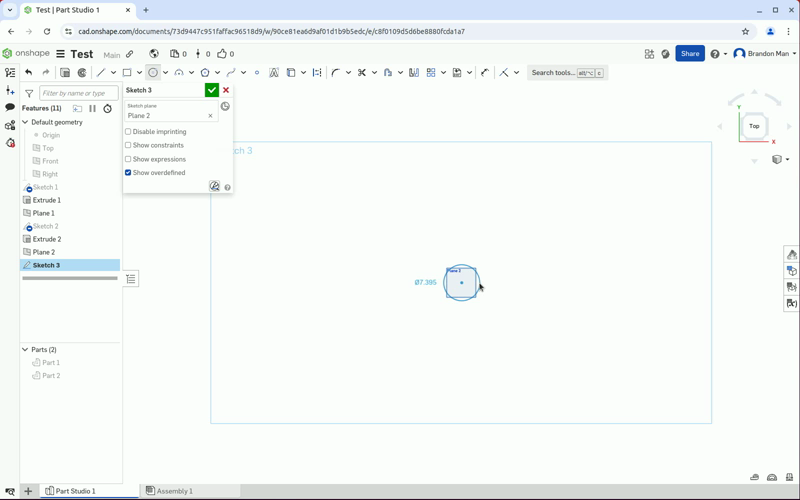
mouse_move(458, 282)
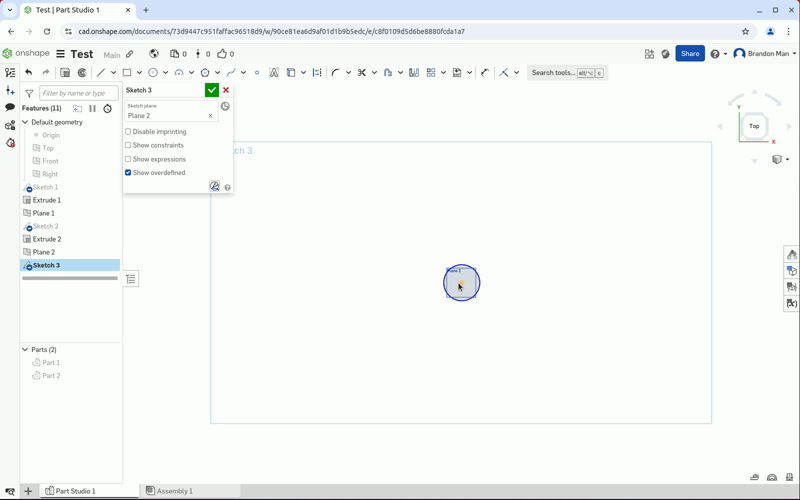
scroll(6)
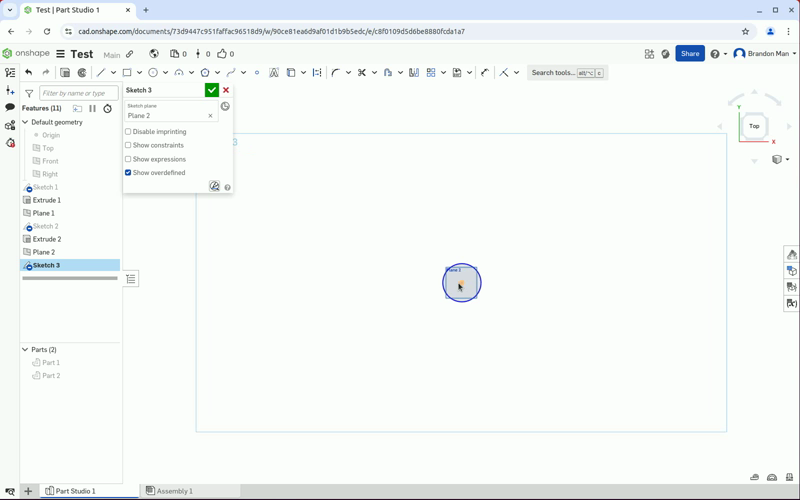
scroll(6)
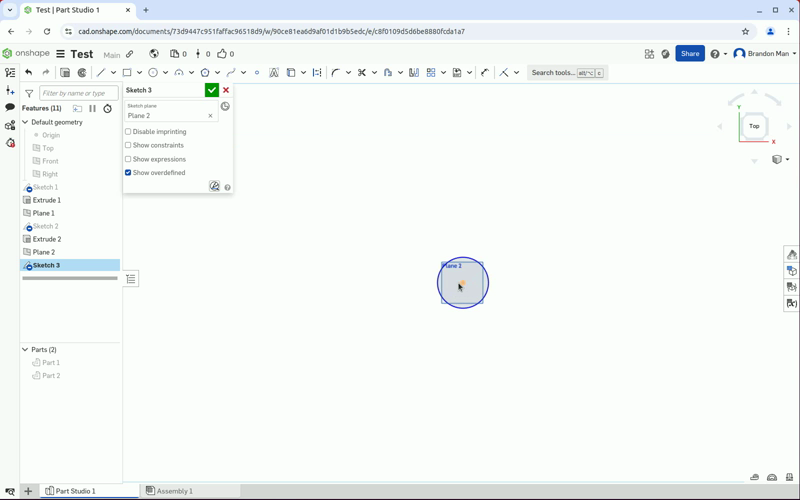
scroll(6)
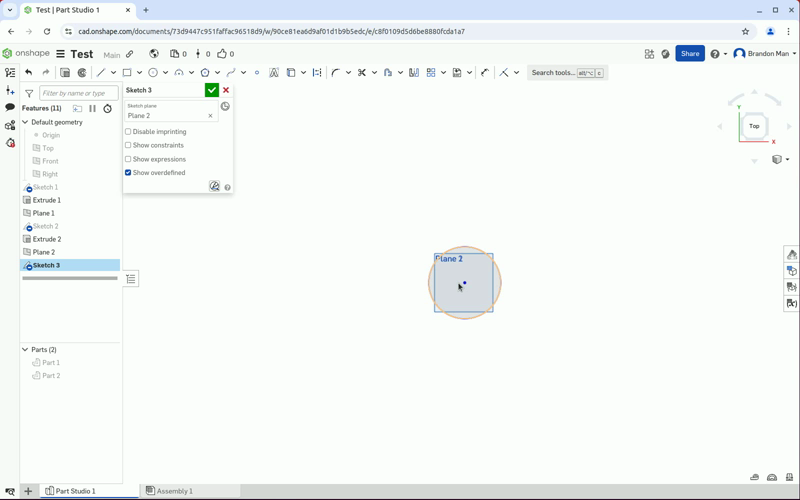
scroll(6)
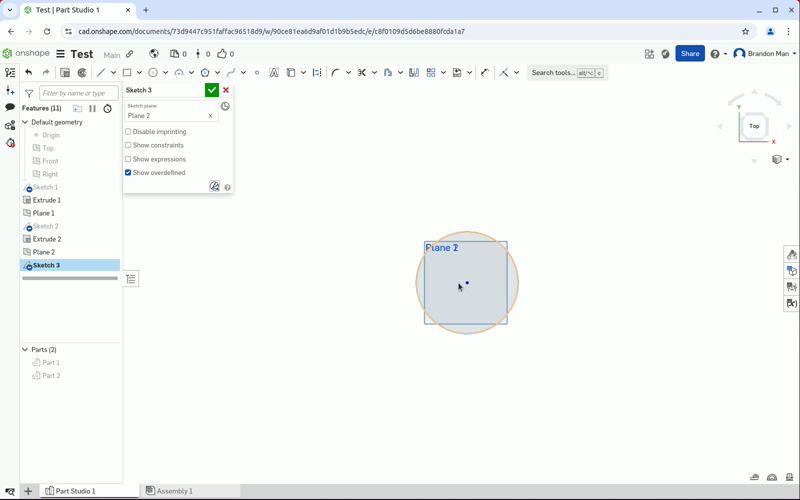
scroll(6)
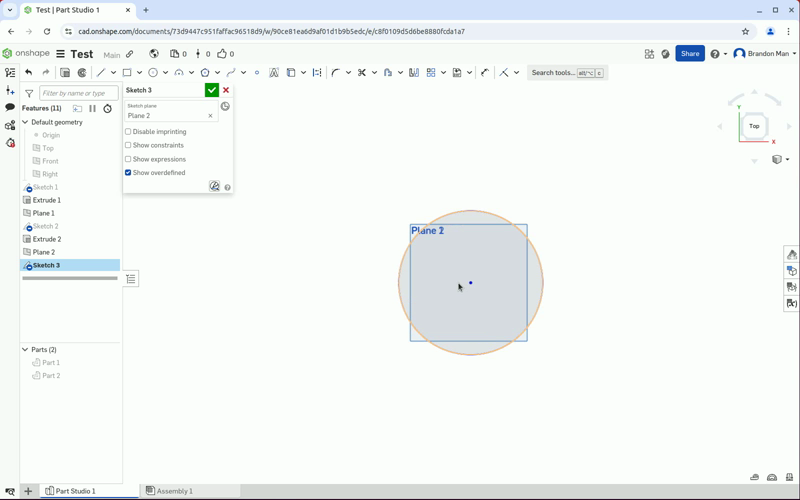
scroll(6)
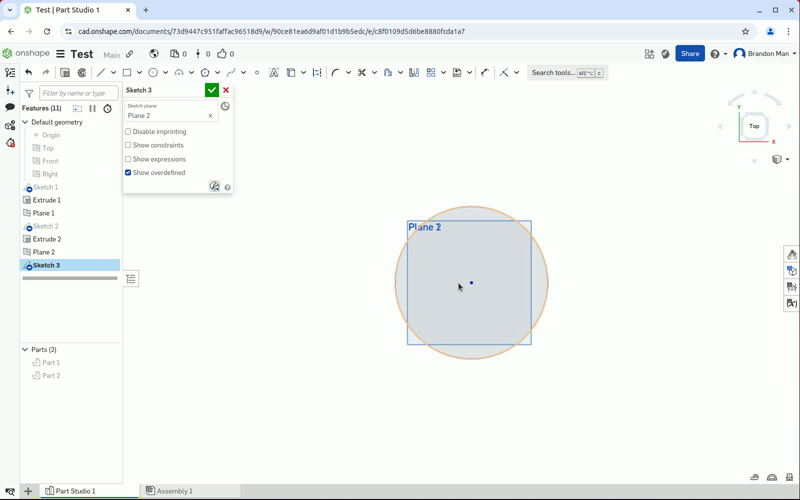
scroll(6)
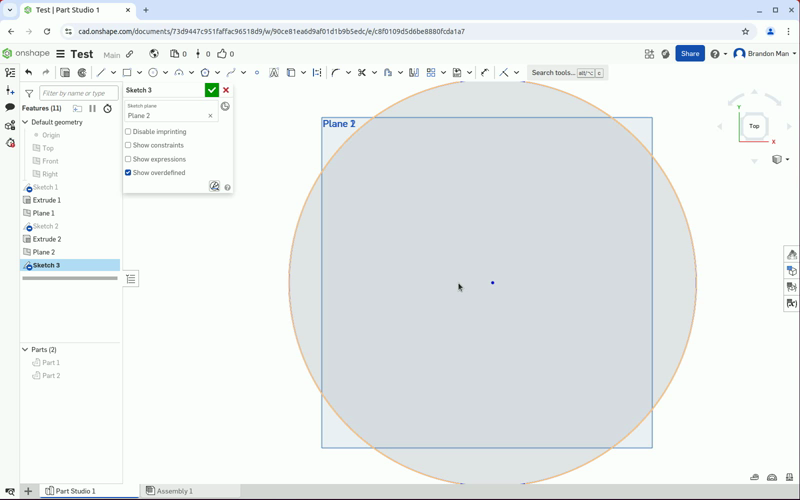
click(458, 282)
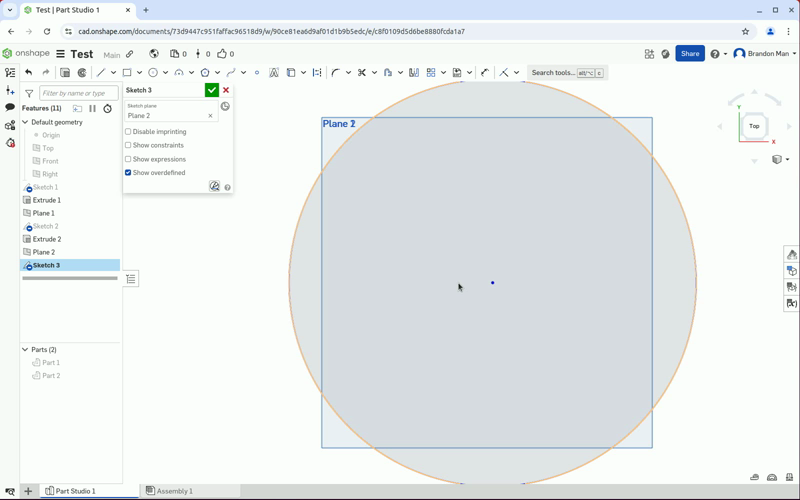
scroll(-6)
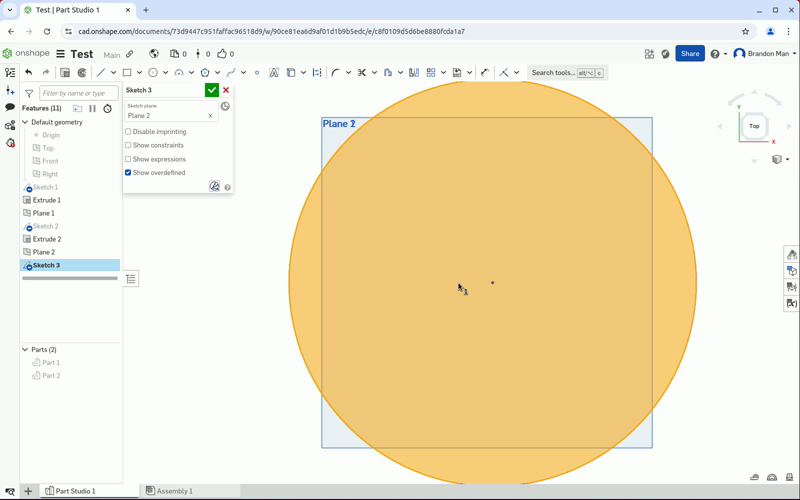
scroll(-6)
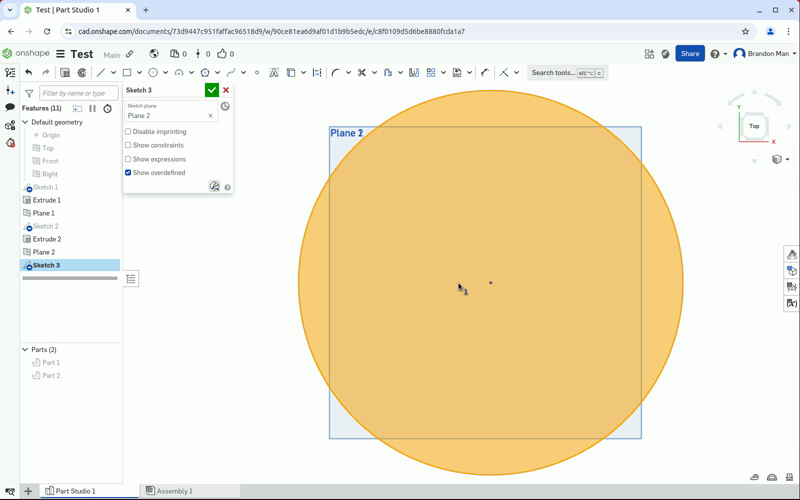
scroll(-6)
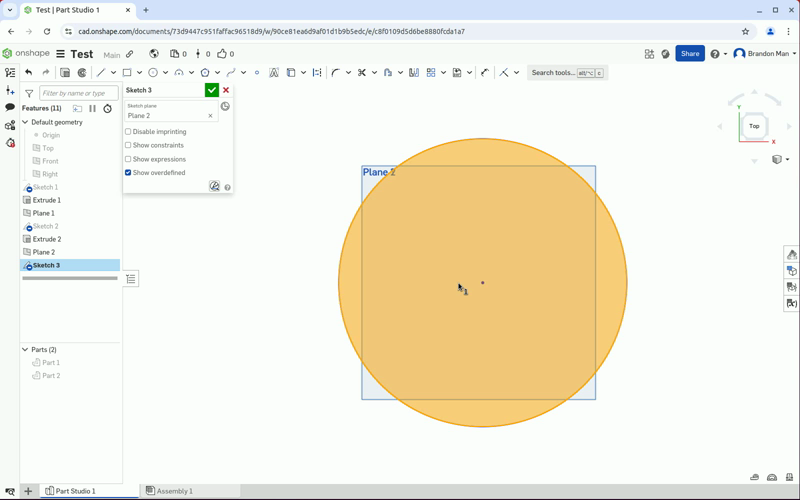
scroll(-6)
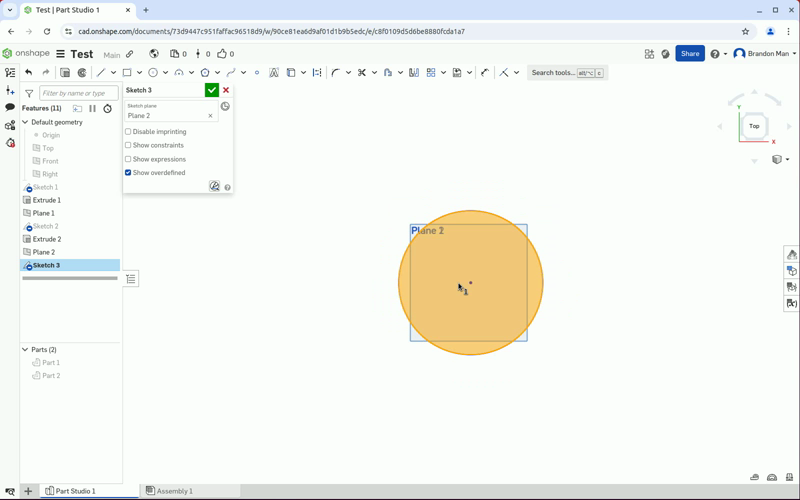
scroll(-6)
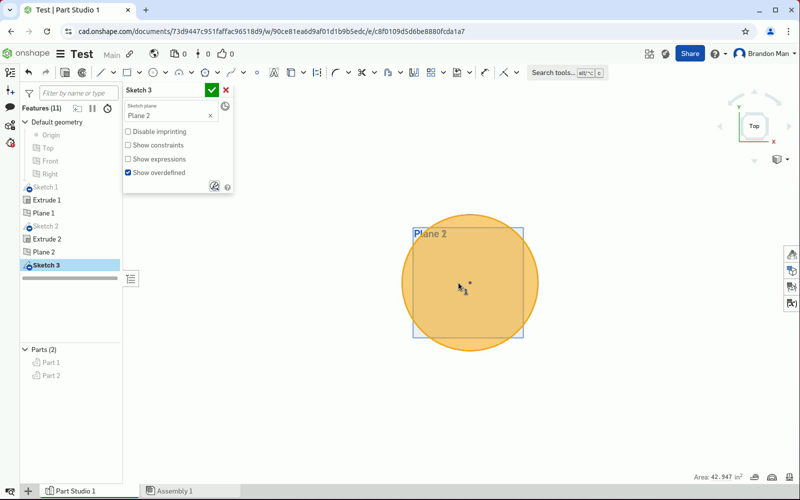
scroll(-6)
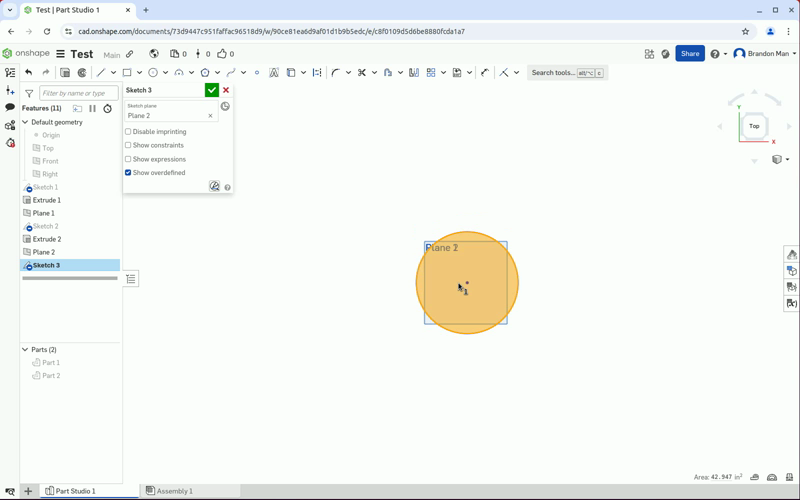
scroll(-6)
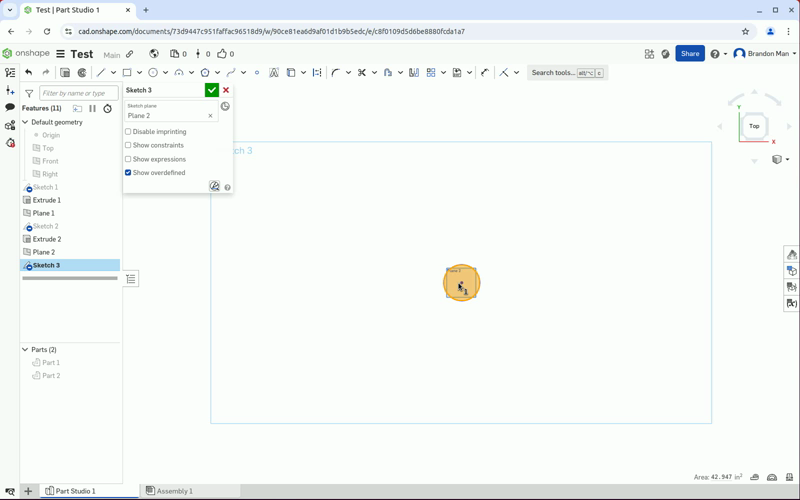
mouse_move(73, 352)
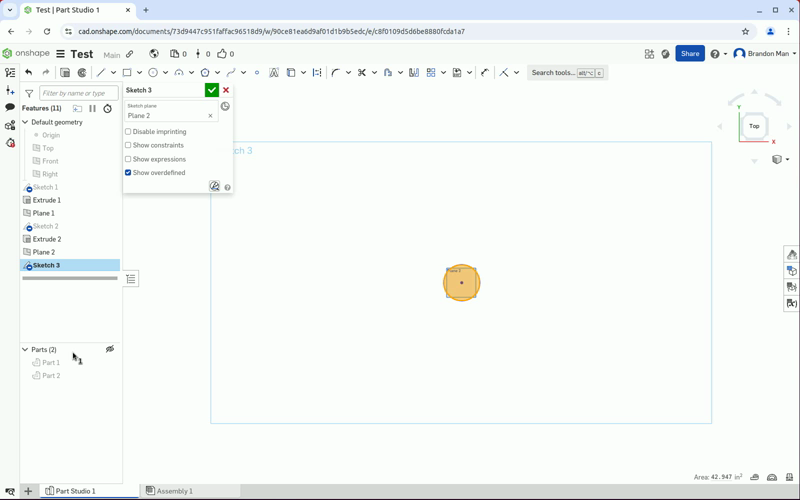
key(shift+y)
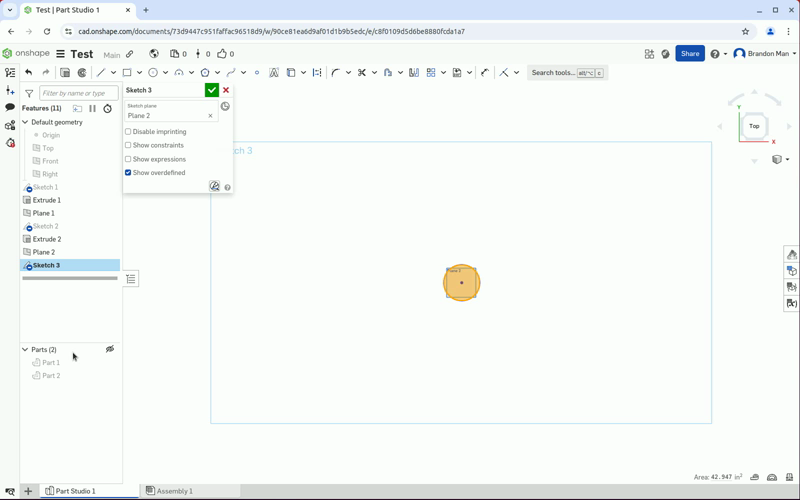
key(shift+e)
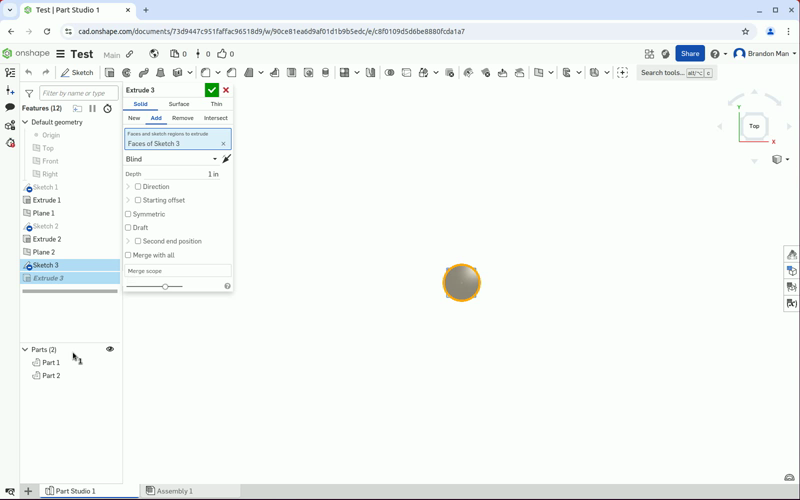
mouse_move(143, 106)
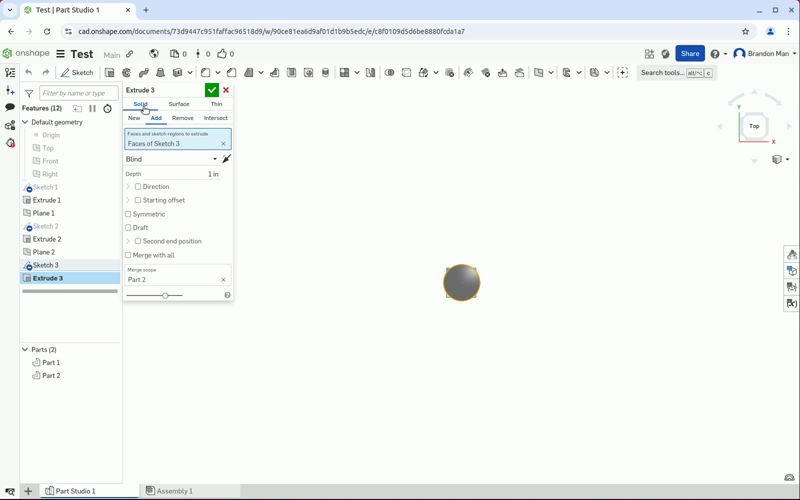
click(143, 106)
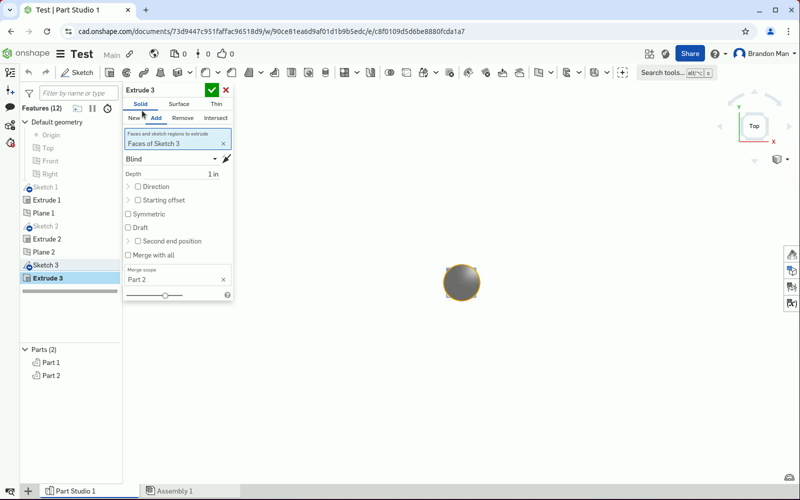
mouse_move(137, 120)
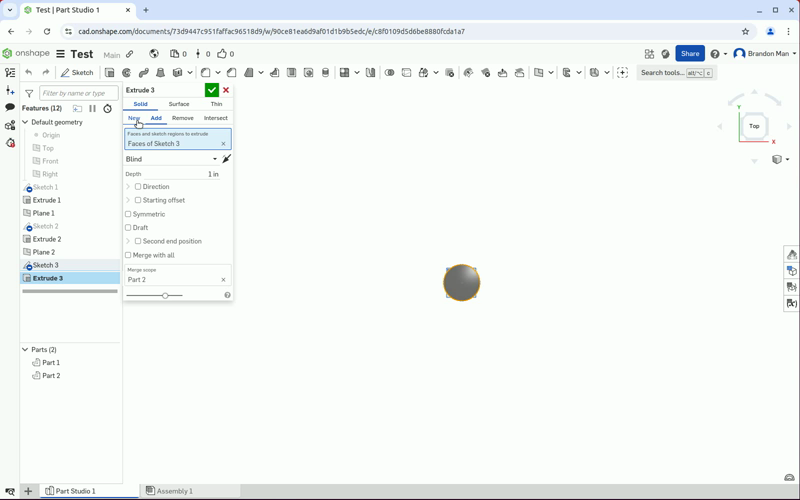
click(137, 120)
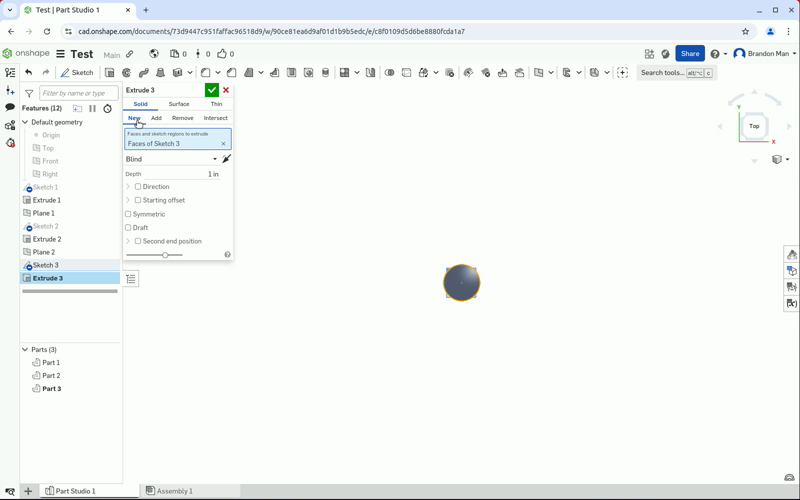
key(tab, 4)
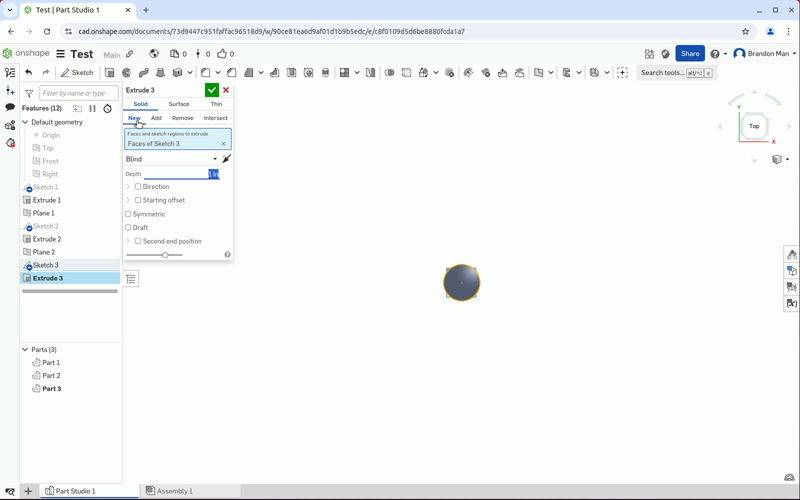
text(1.685)
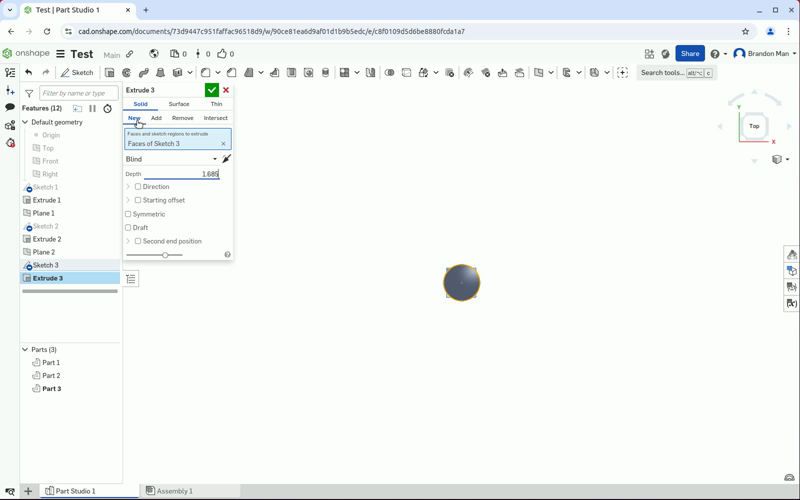
key(enter)
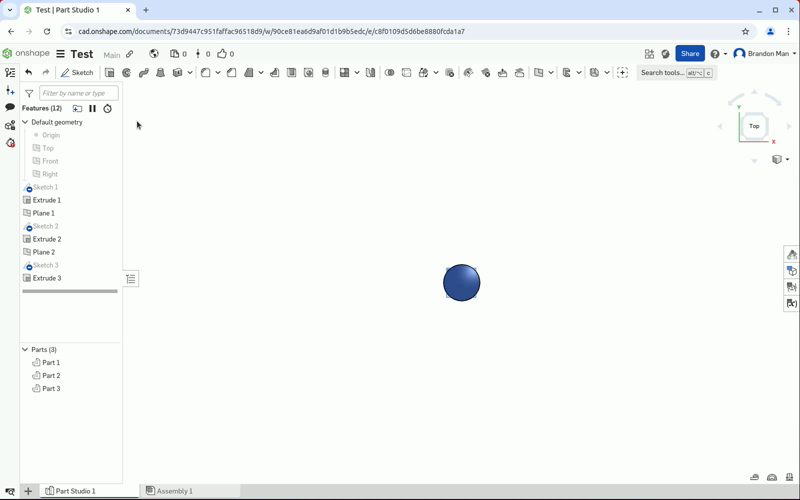
key(shift+h)
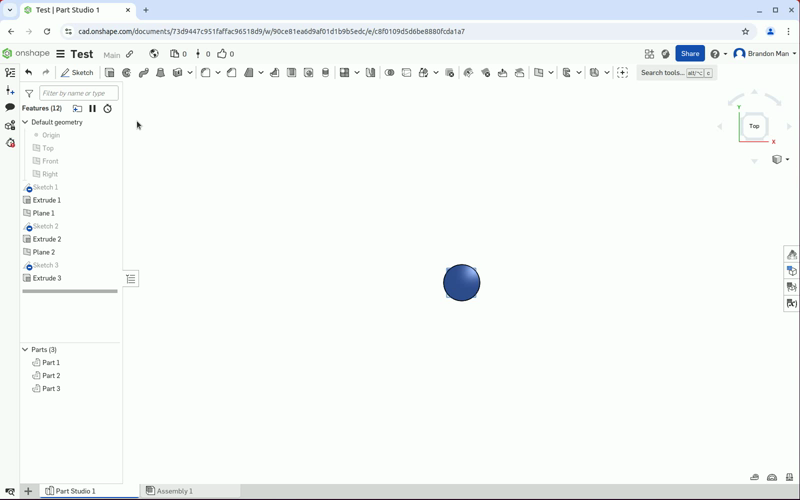
key(shift+h)
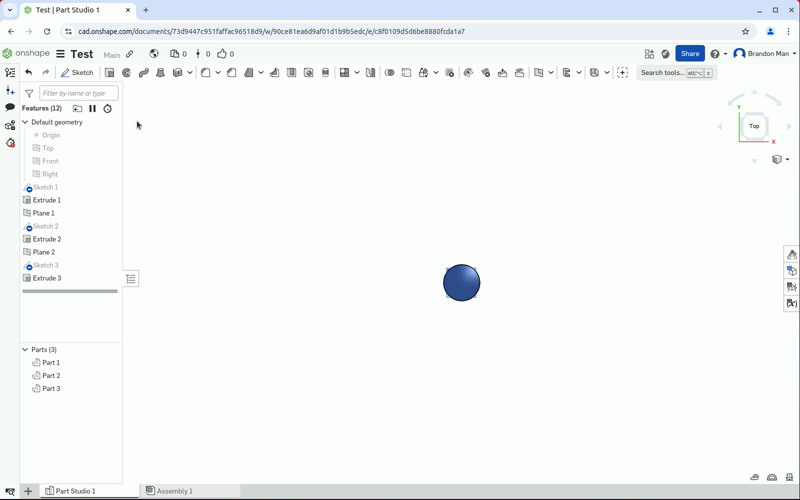
mouse_move(73, 189)
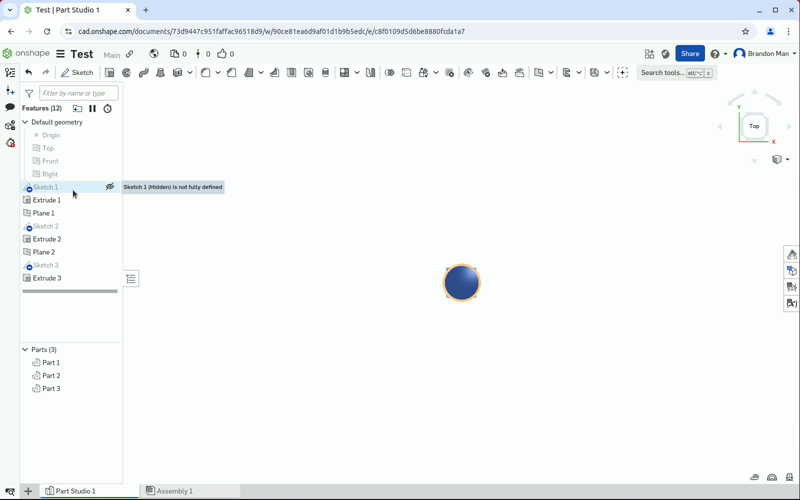
click(73, 189)
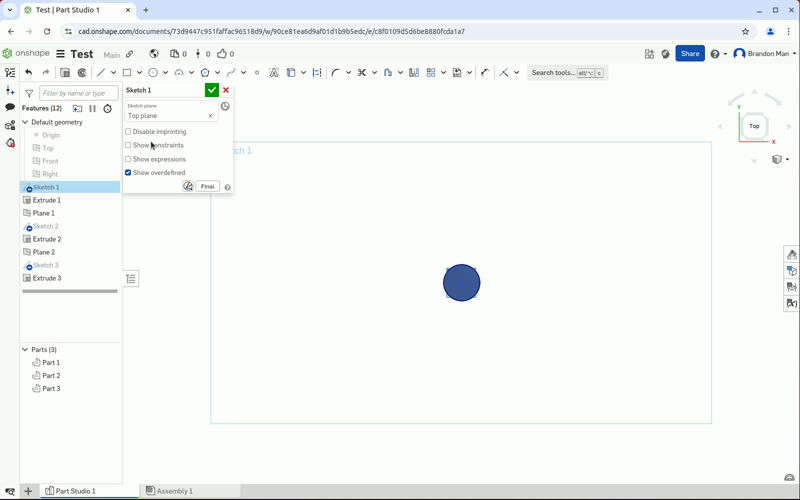
mouse_move(229, 92)
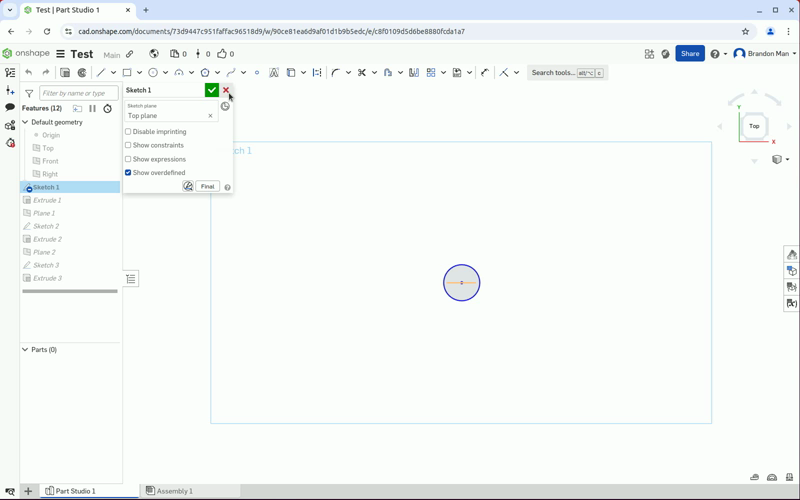
click(229, 92)
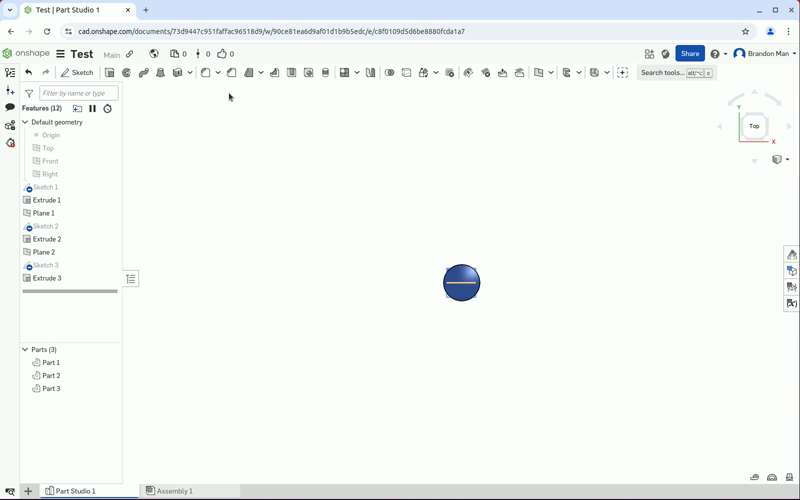
mouse_move(541, 75)
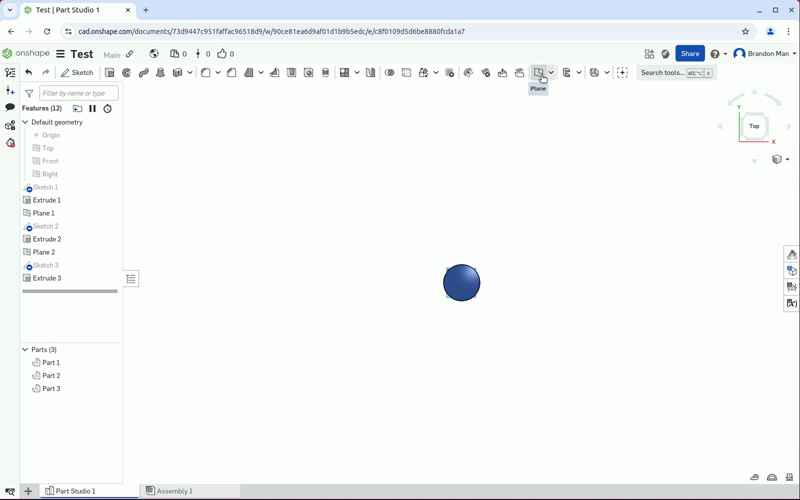
click(541, 75)
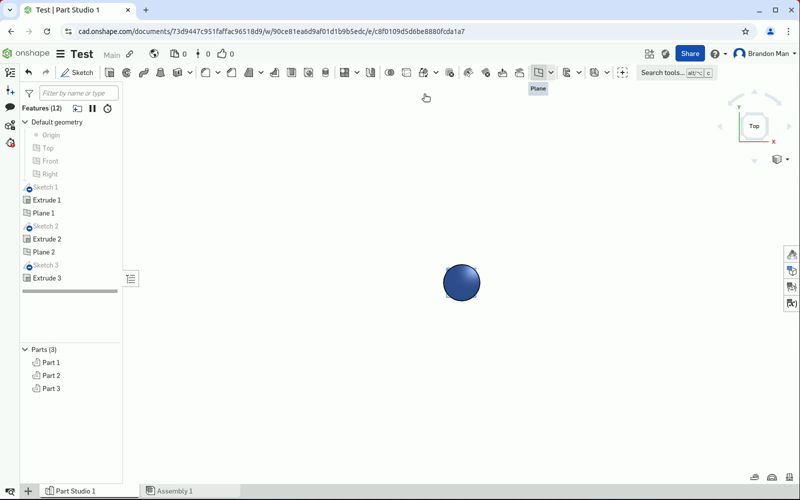
mouse_move(73, 150)
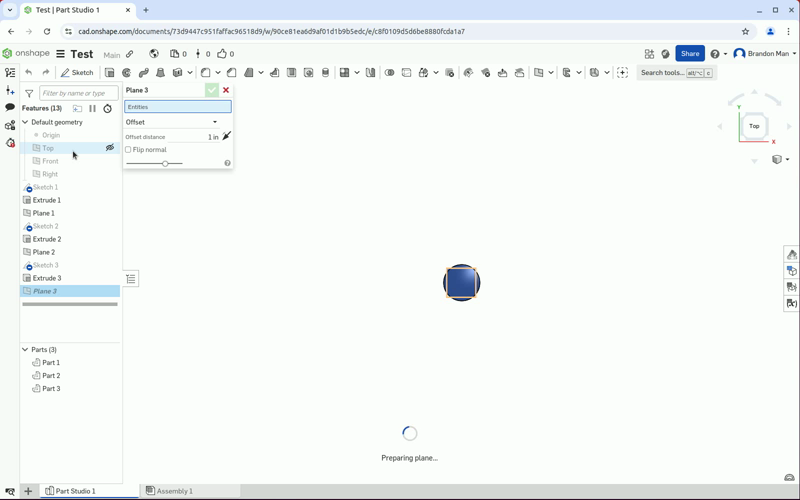
click(73, 150)
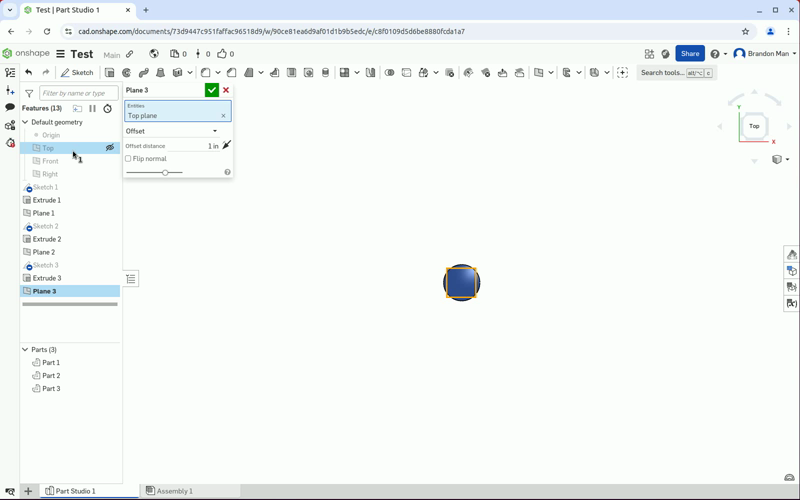
key(tab, 2)
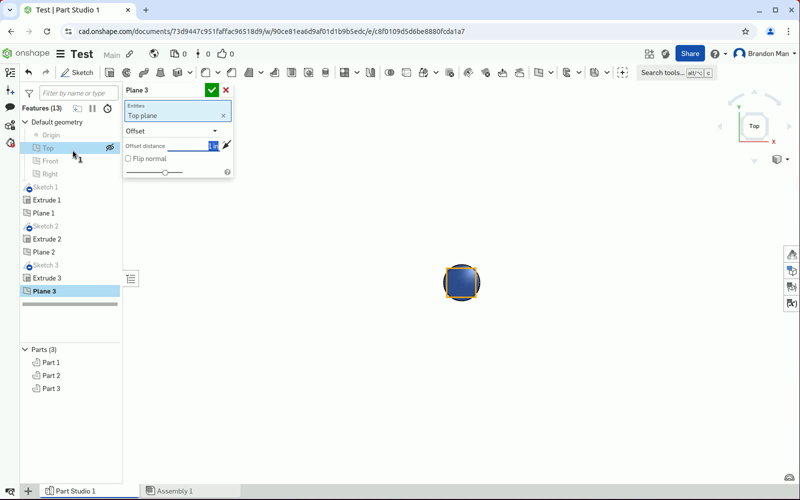
text(5.053)
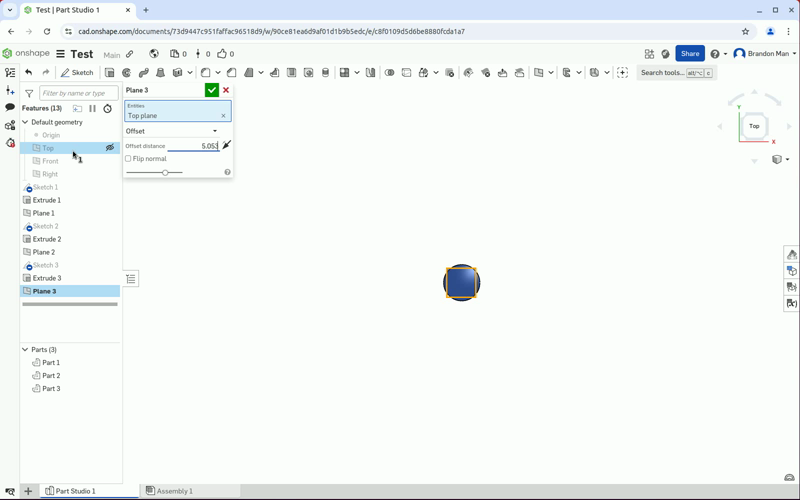
key(enter, 2)
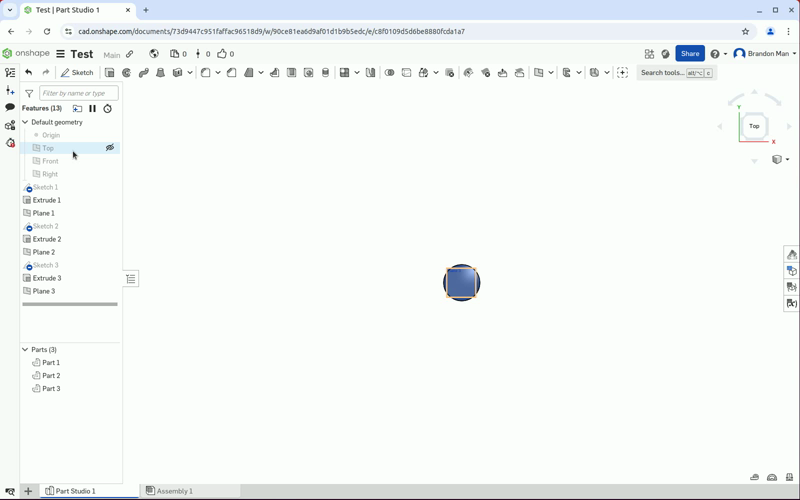
key(shift+s)
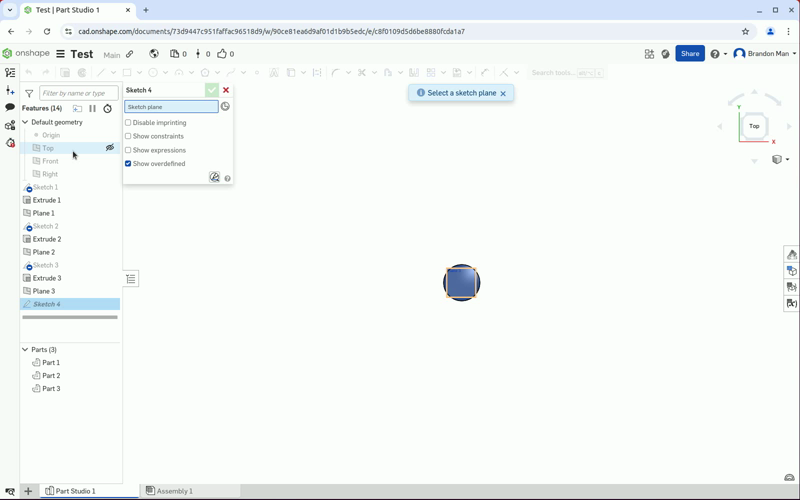
mouse_move(73, 293)
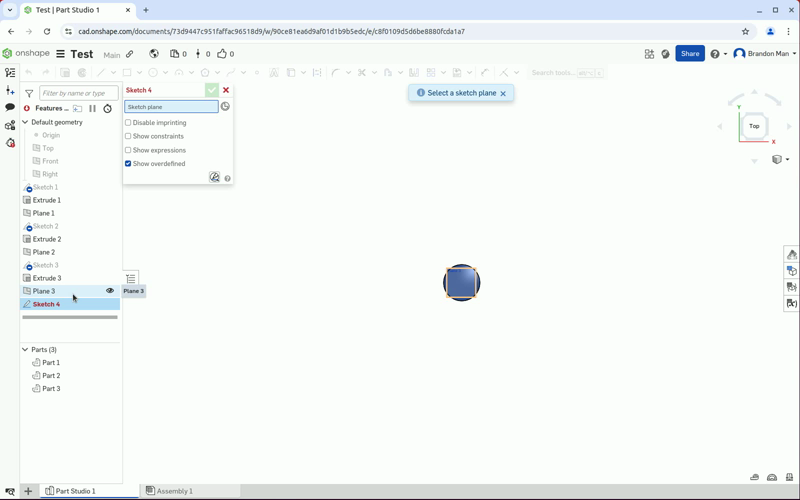
click(73, 293)
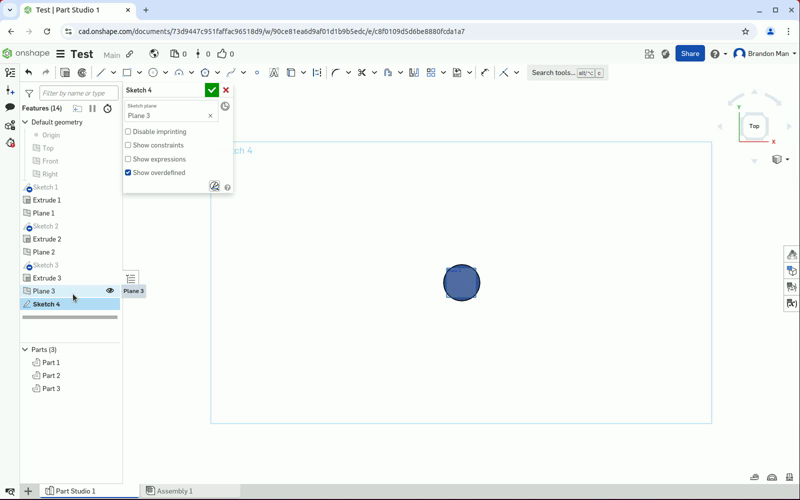
mouse_move(73, 352)
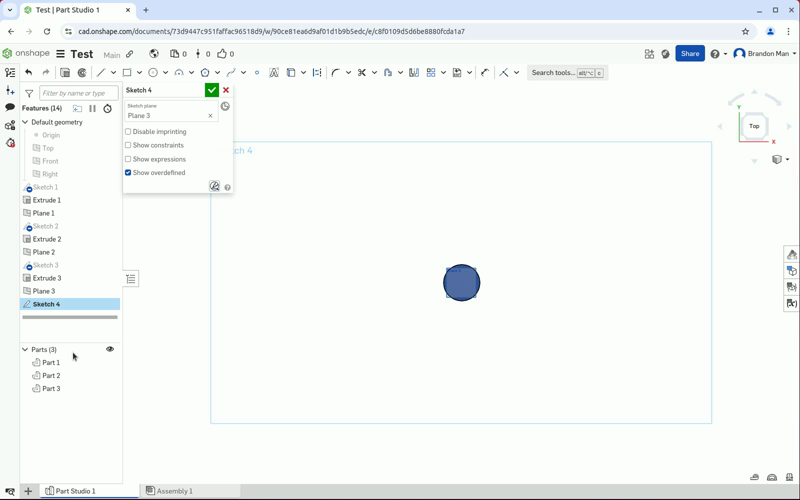
key(y)
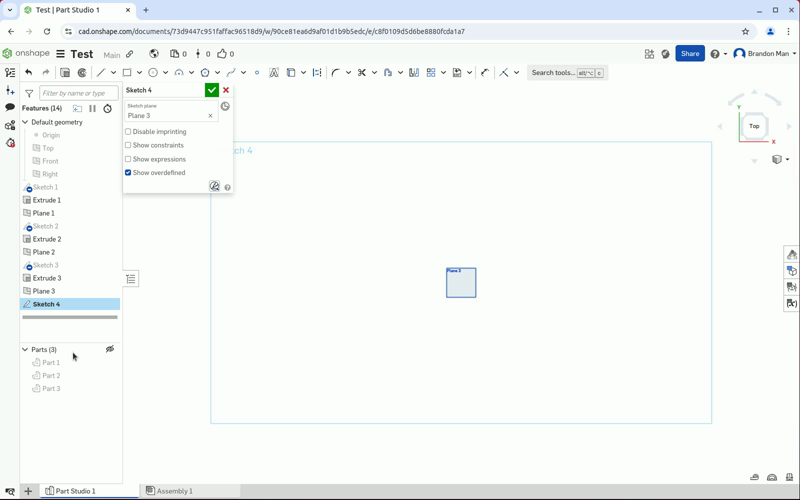
key(c)
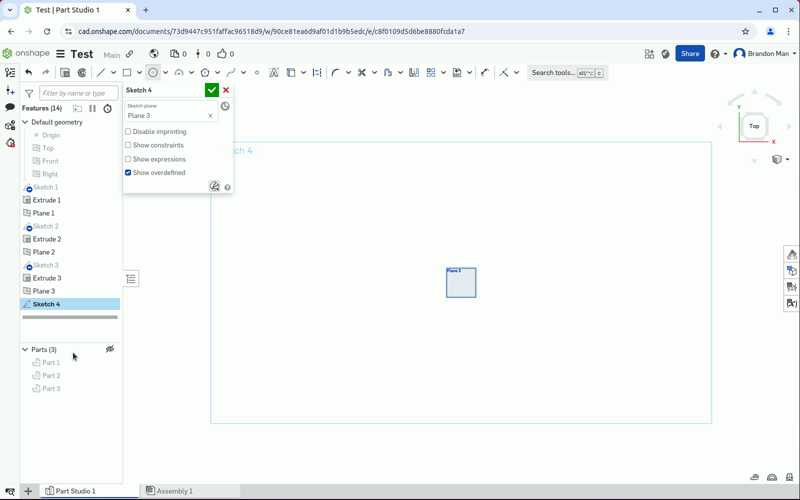
key_down(shift)
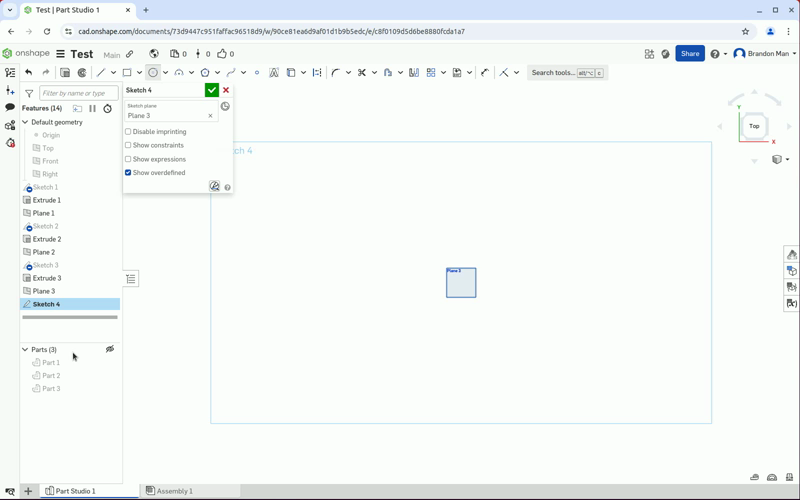
mouse_move(461, 282)
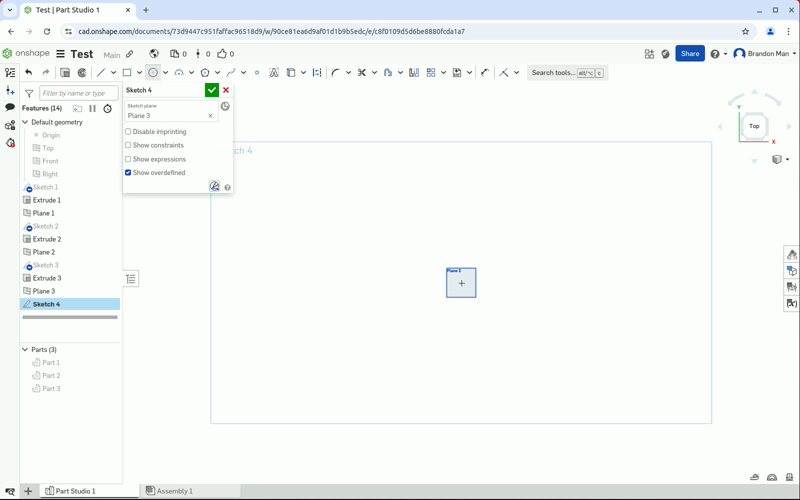
click(461, 282)
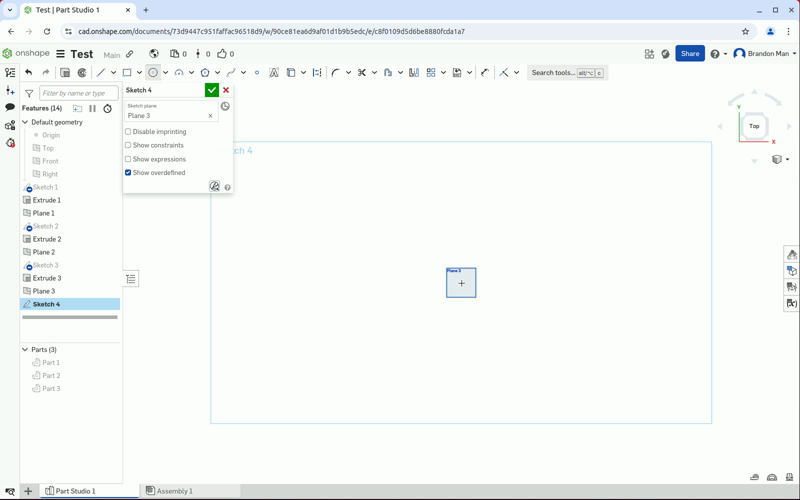
key_up(shift)
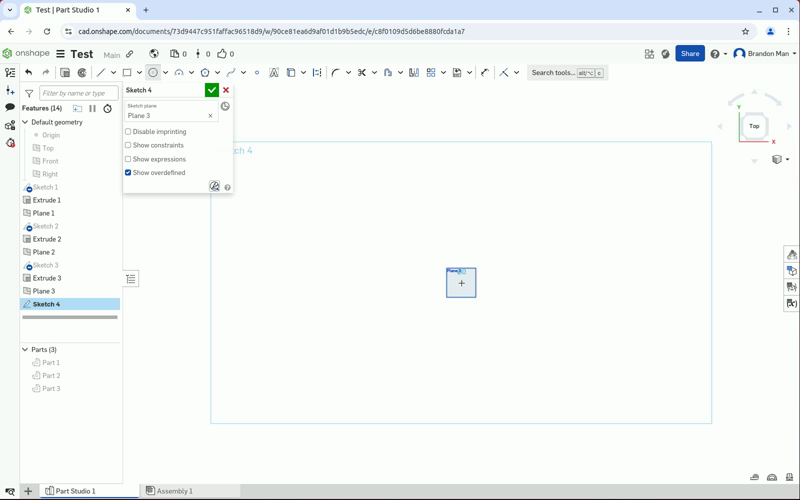
mouse_move(479, 282)
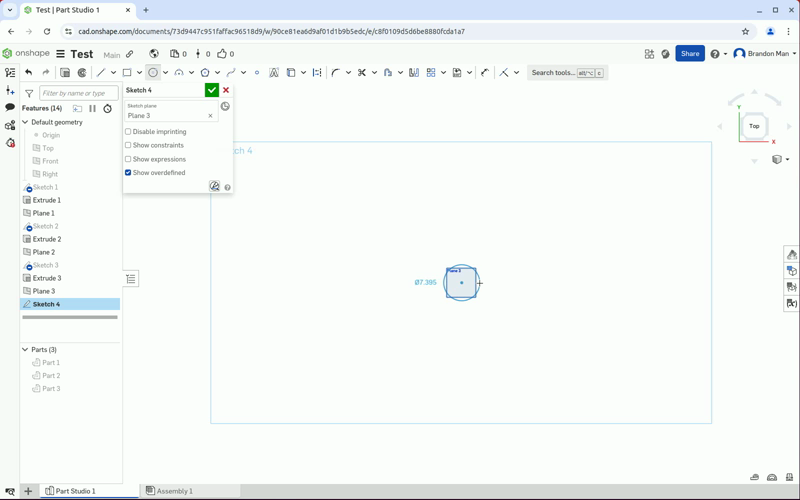
click(479, 282)
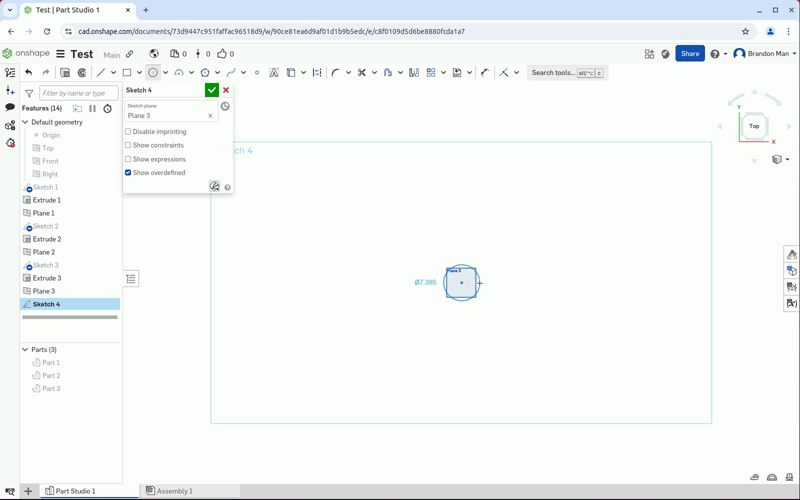
key(esc)
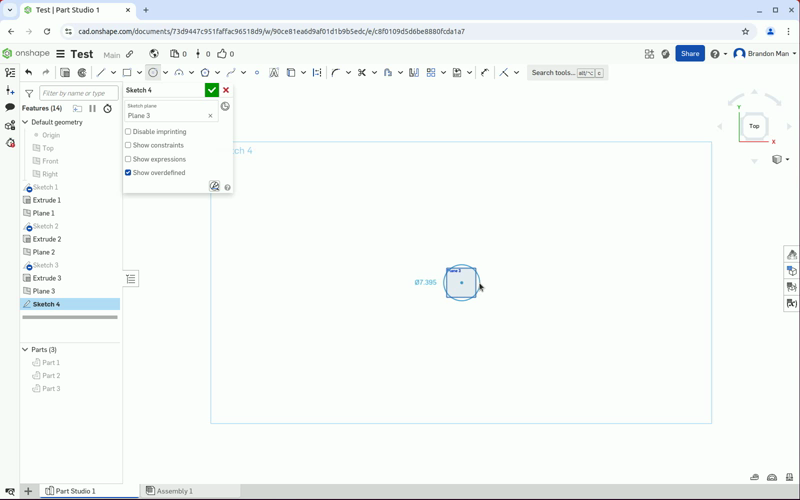
mouse_move(459, 280)
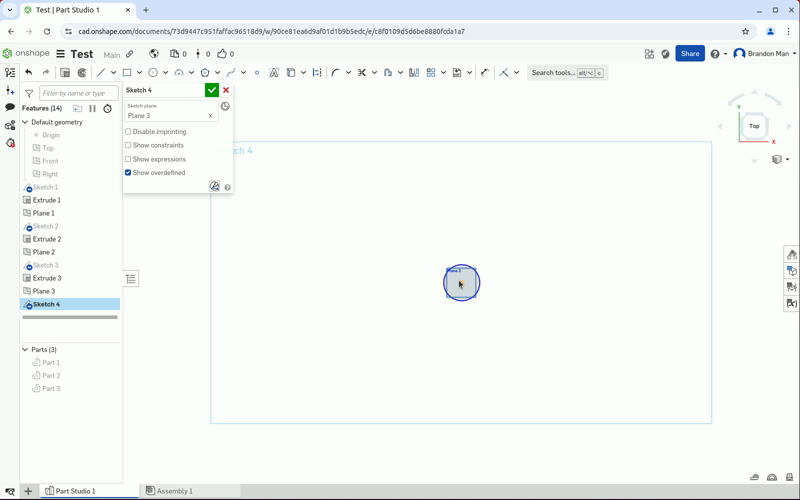
scroll(6)
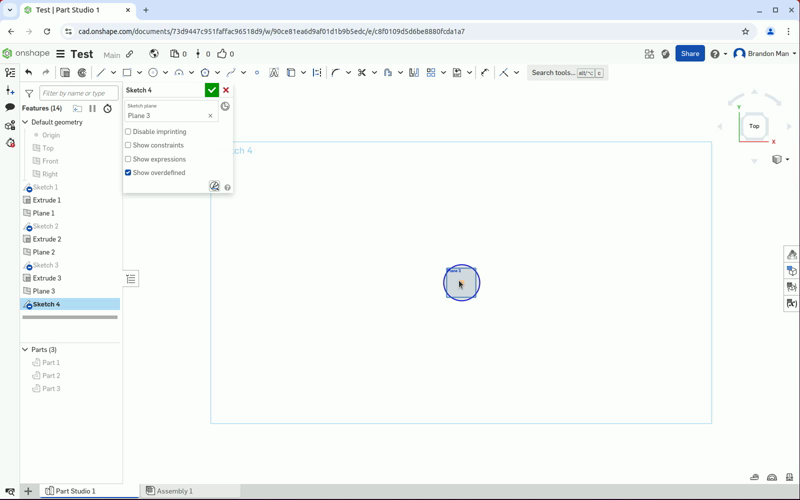
scroll(6)
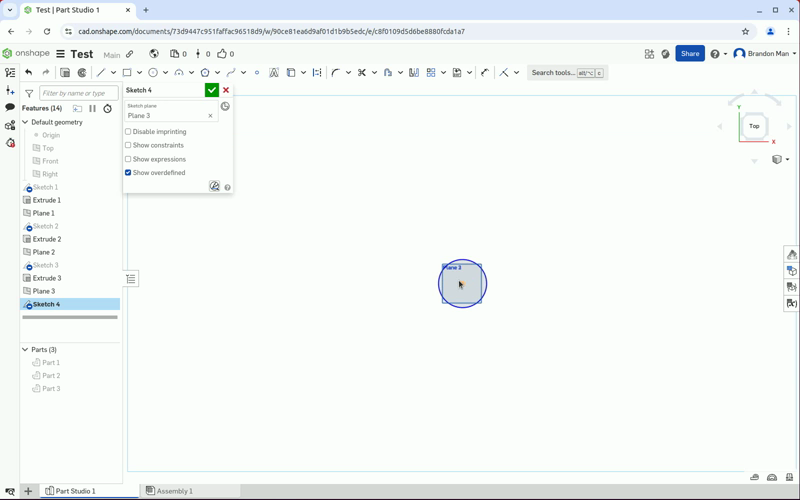
scroll(6)
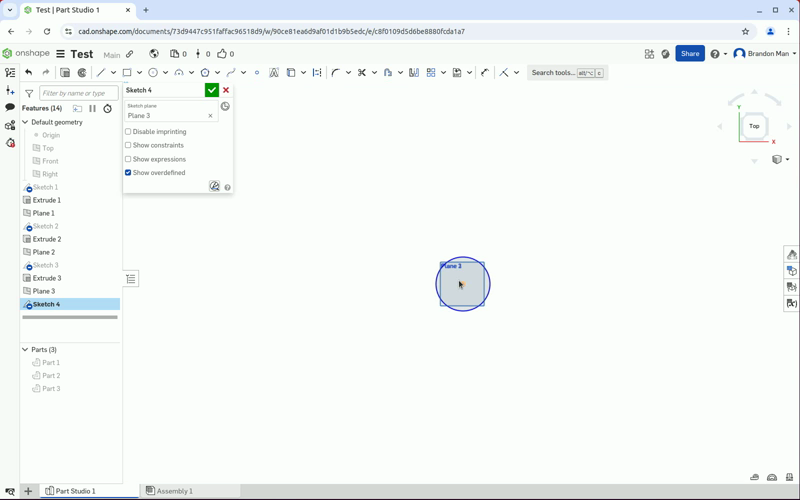
scroll(6)
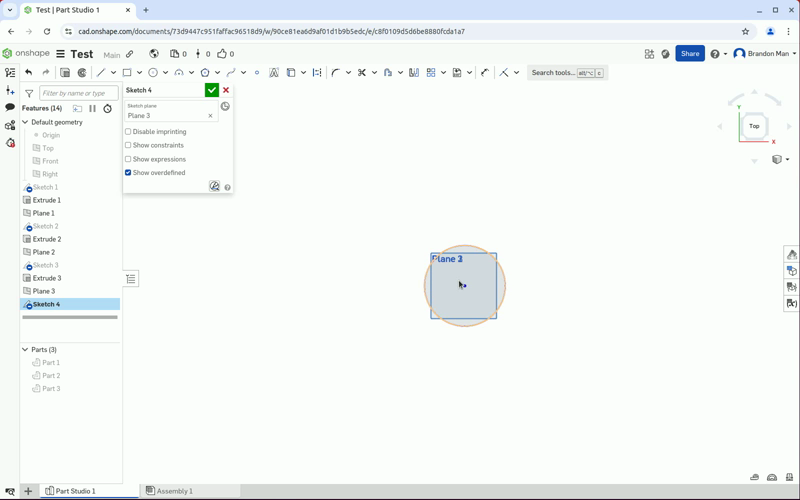
scroll(6)
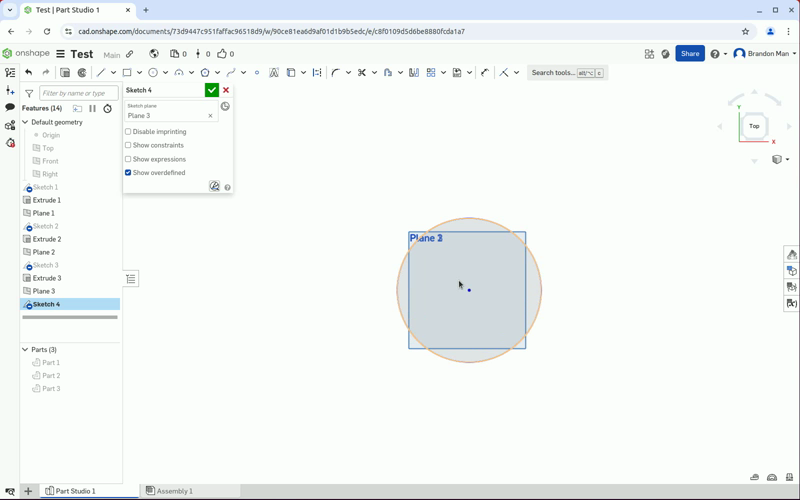
scroll(6)
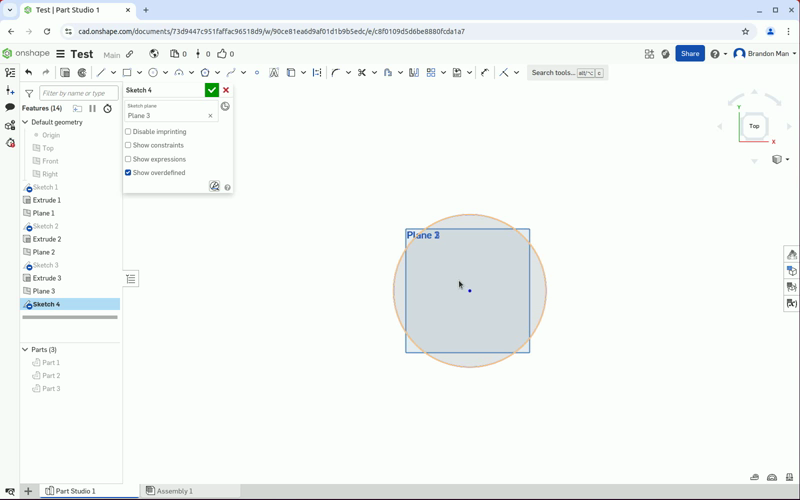
scroll(6)
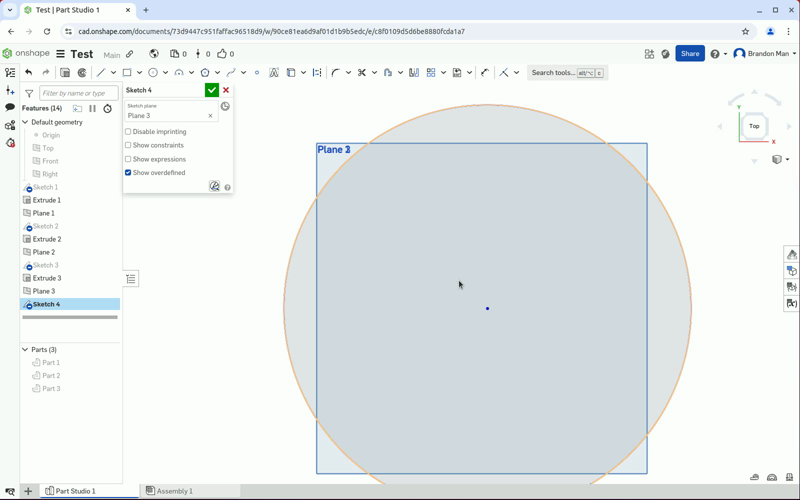
click(459, 280)
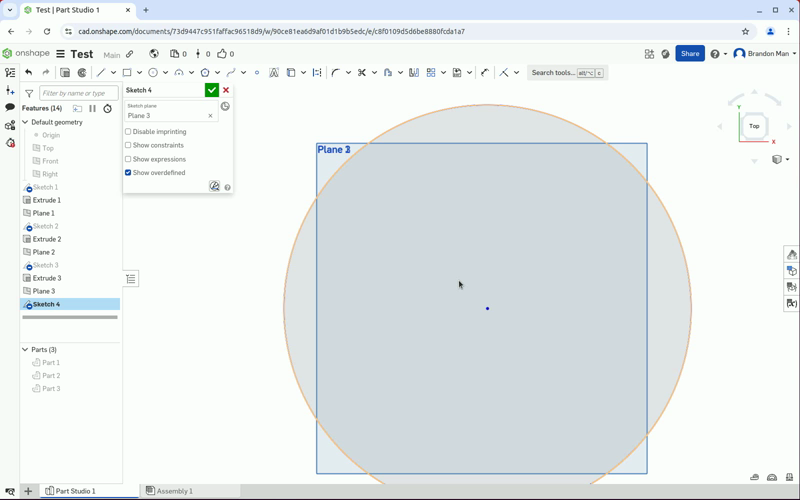
scroll(-6)
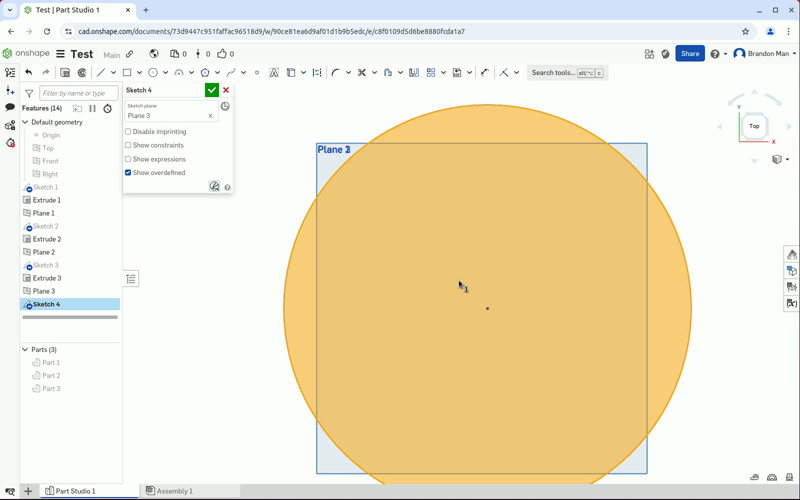
scroll(-6)
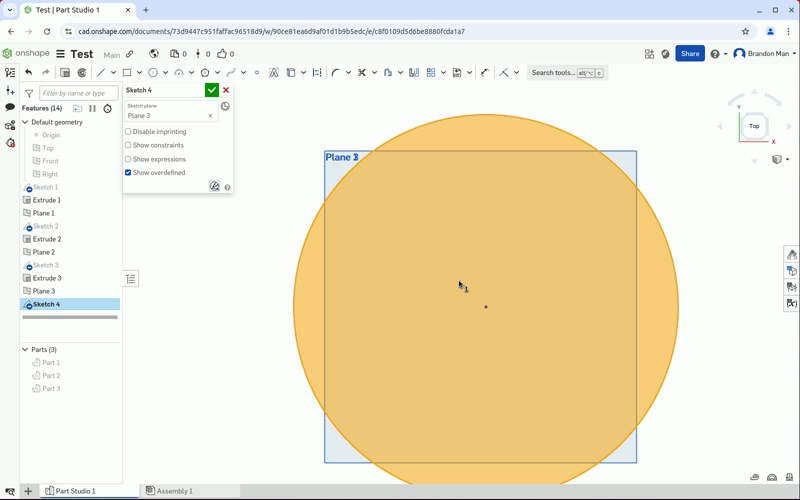
scroll(-6)
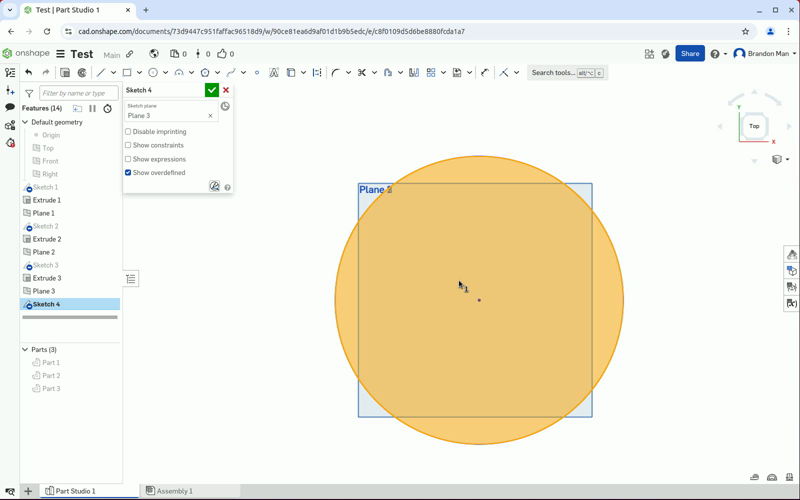
scroll(-6)
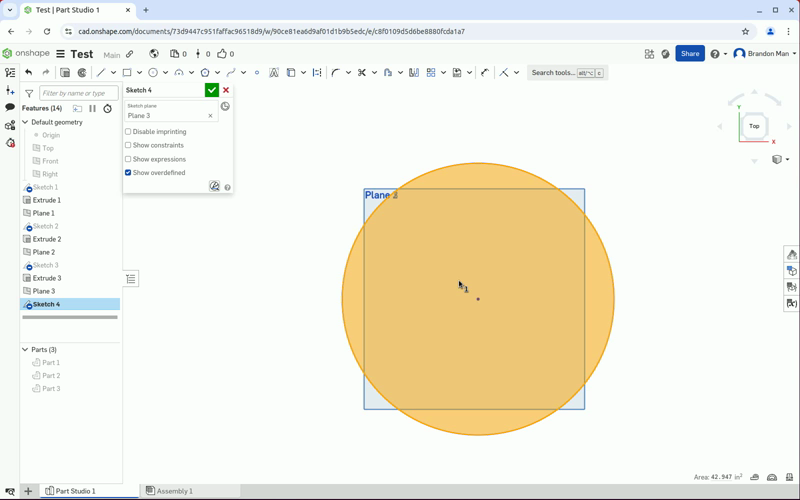
scroll(-6)
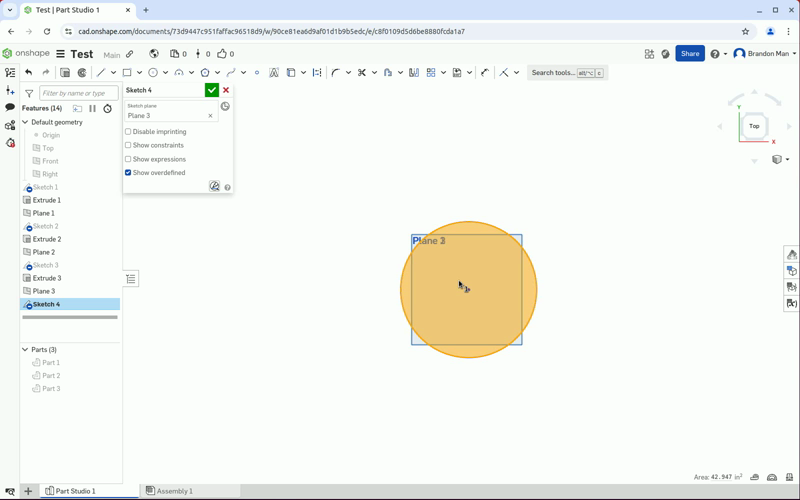
scroll(-6)
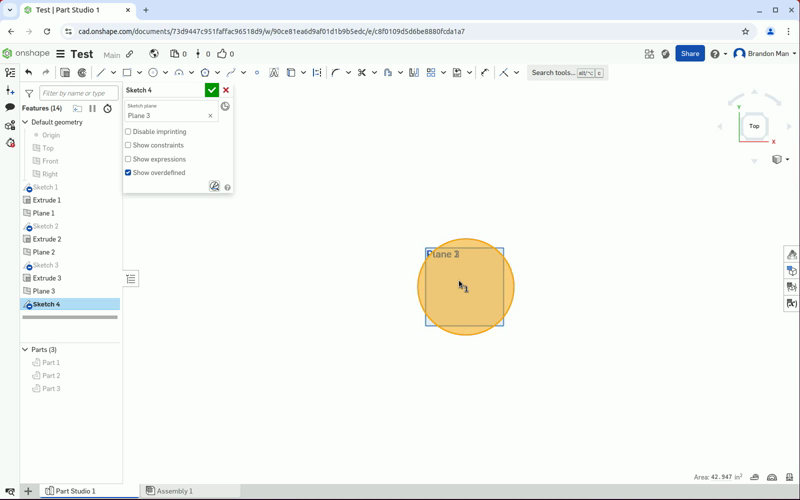
scroll(-6)
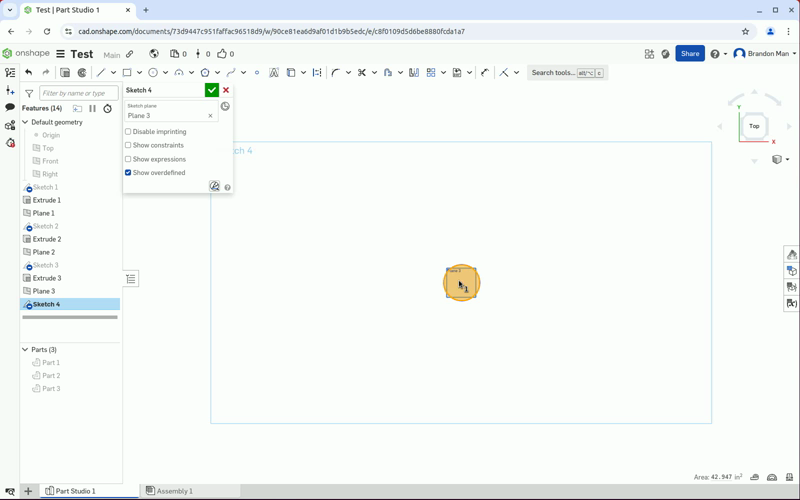
mouse_move(73, 352)
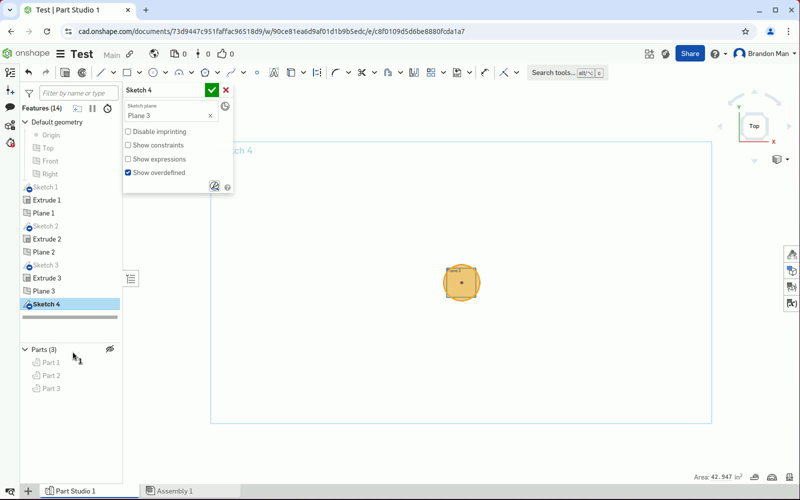
key(shift+y)
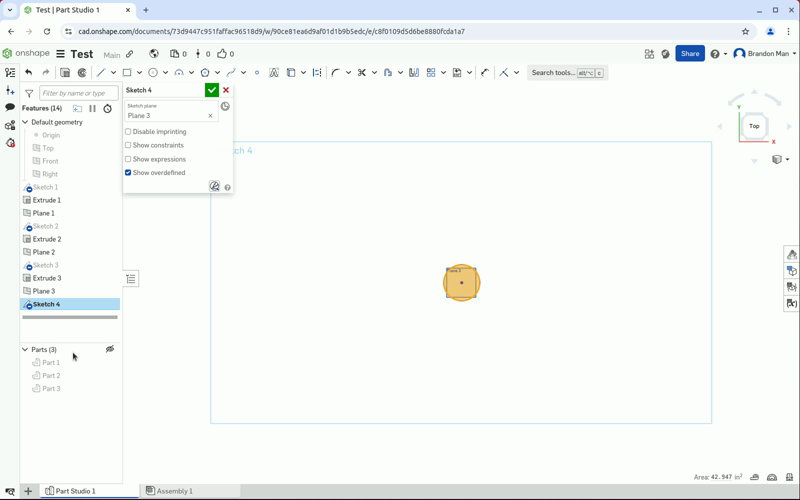
key(shift+e)
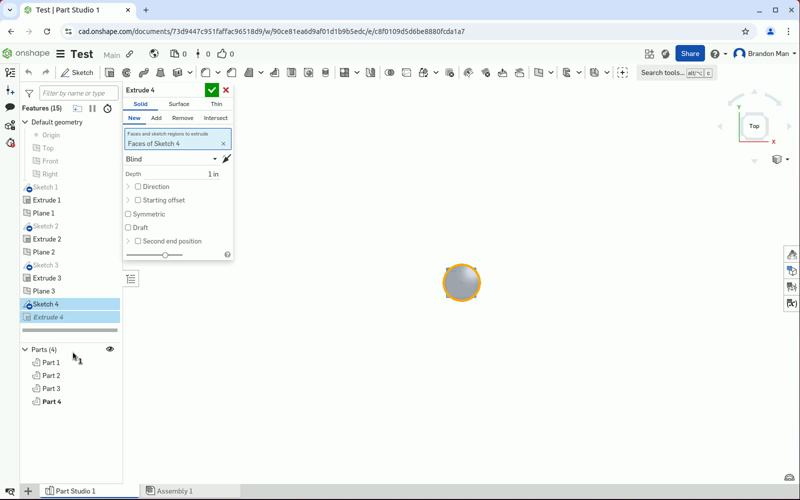
mouse_move(143, 106)
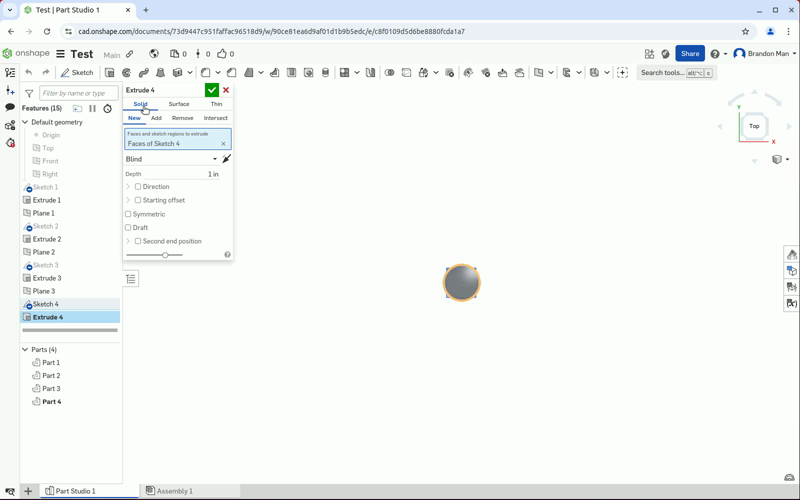
click(143, 106)
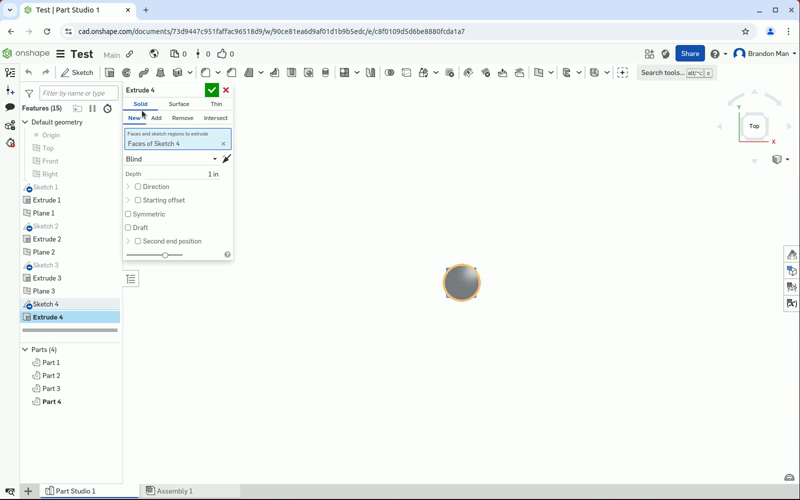
mouse_move(137, 120)
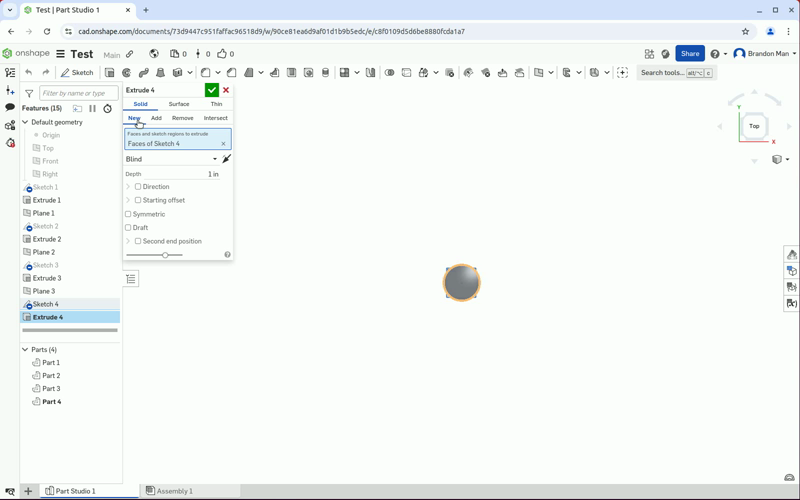
click(137, 120)
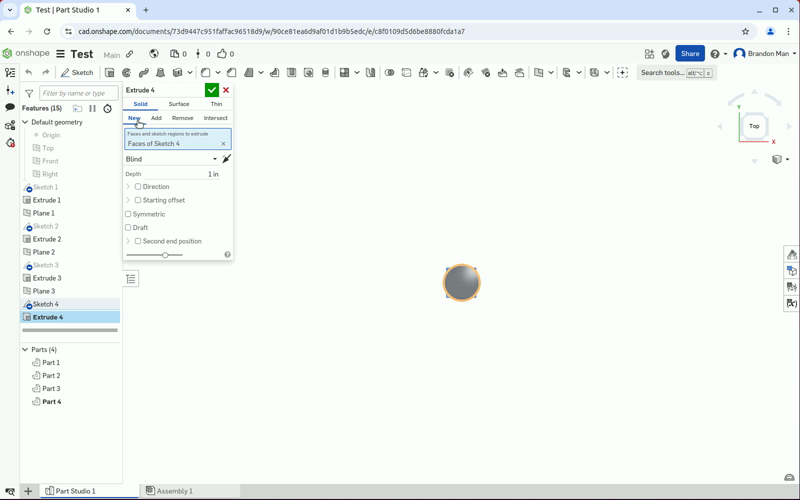
key(tab, 4)
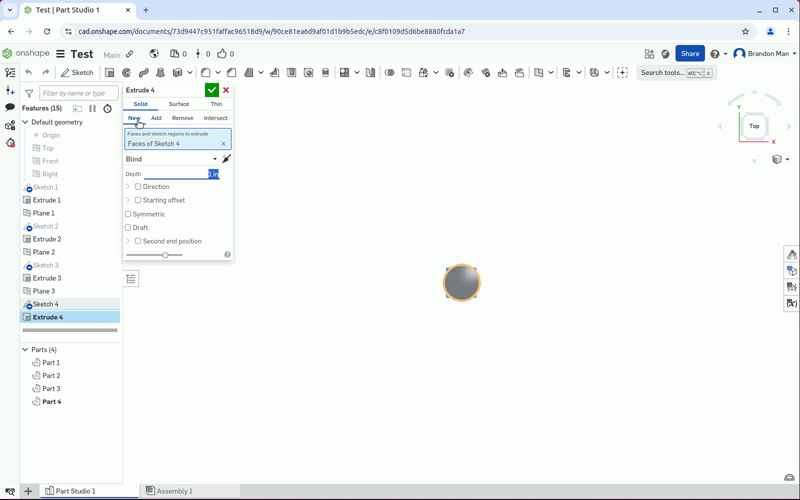
text(1.685)
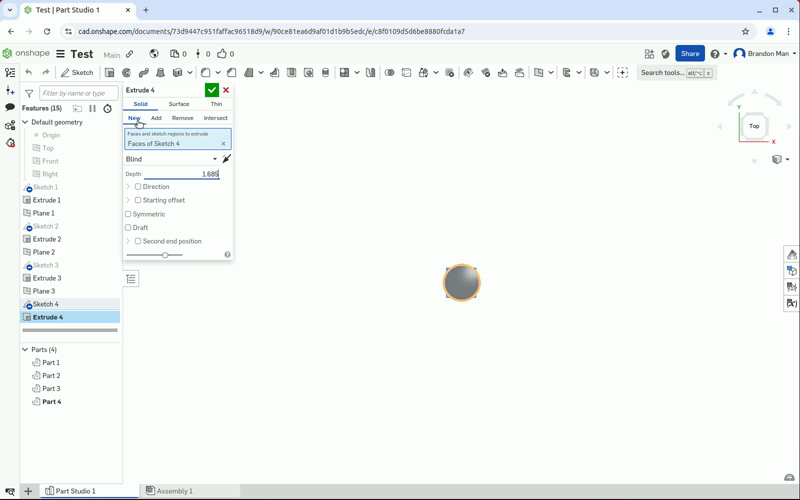
key(enter)
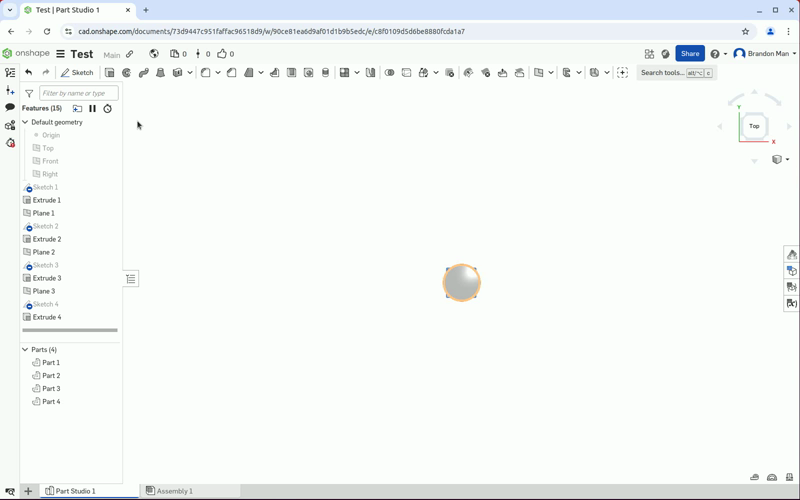
key(shift+h)
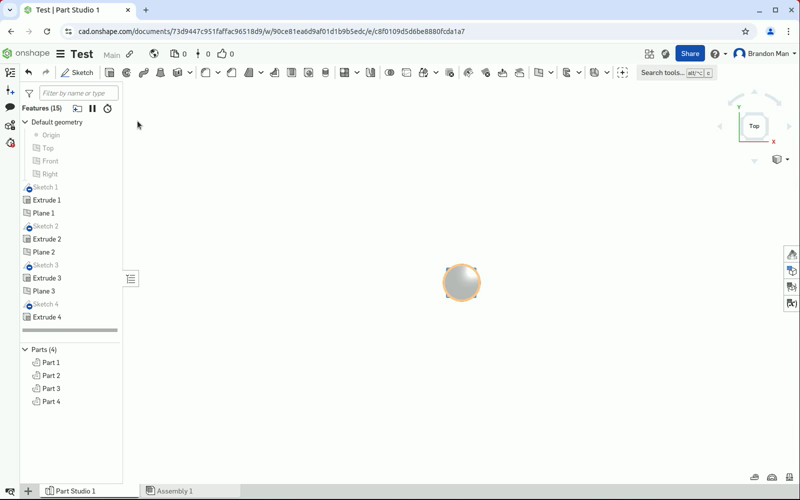
key(shift+h)
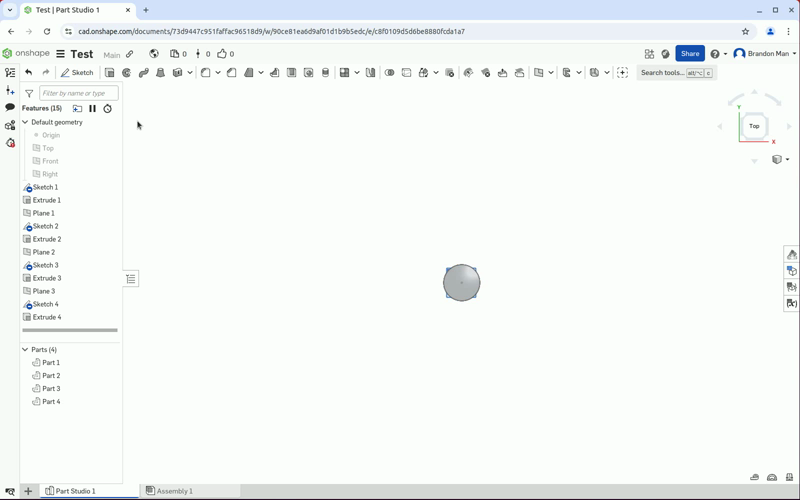
key(shift+7)
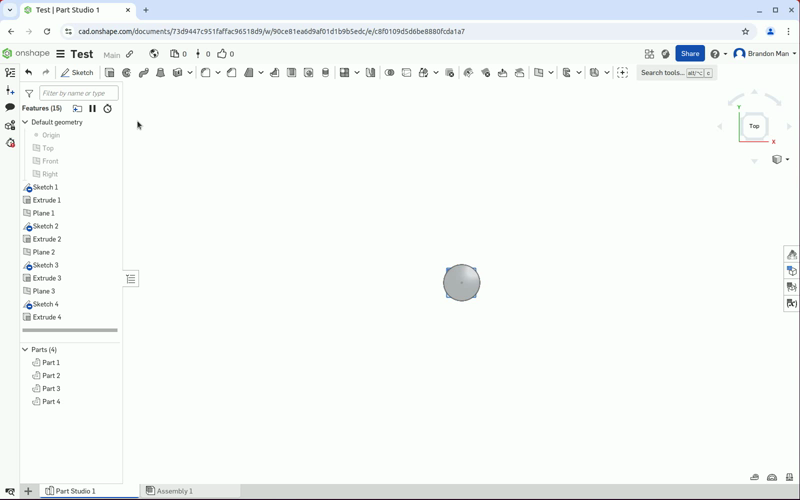
key(up, 3)
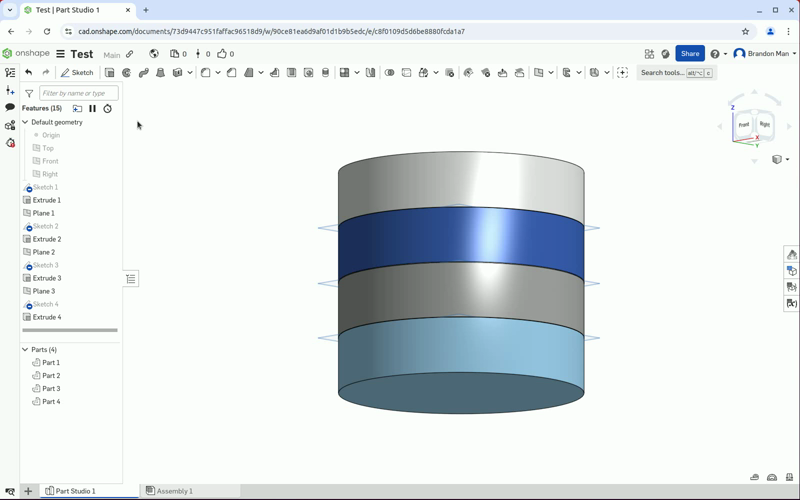
key(left, 3)
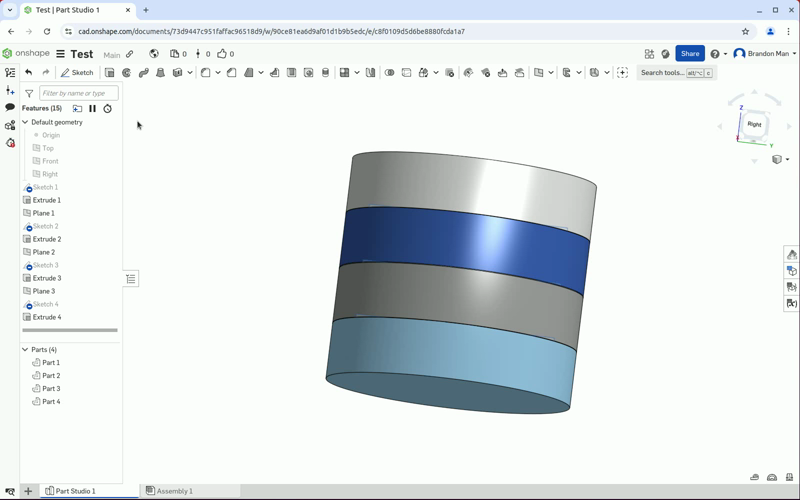
key(right, 3)
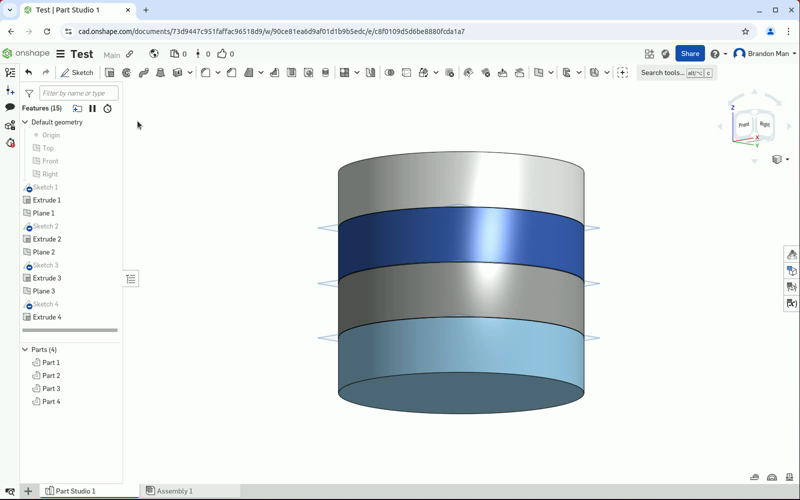
key(down, 3)
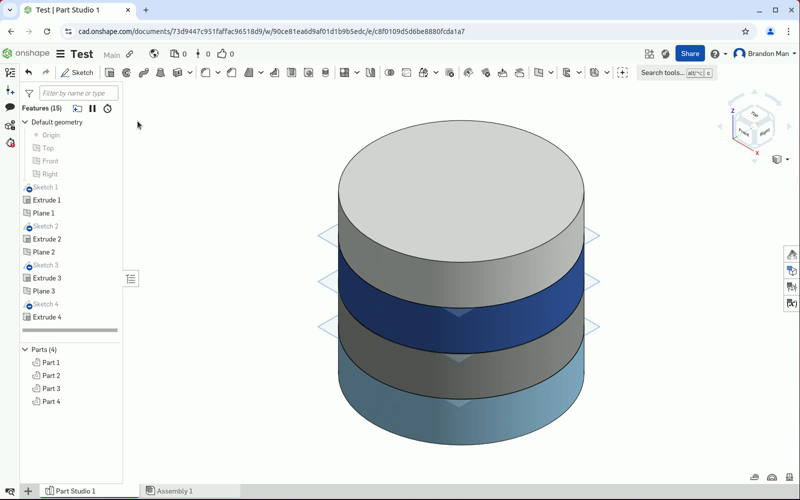
mouse_move(73, 189)
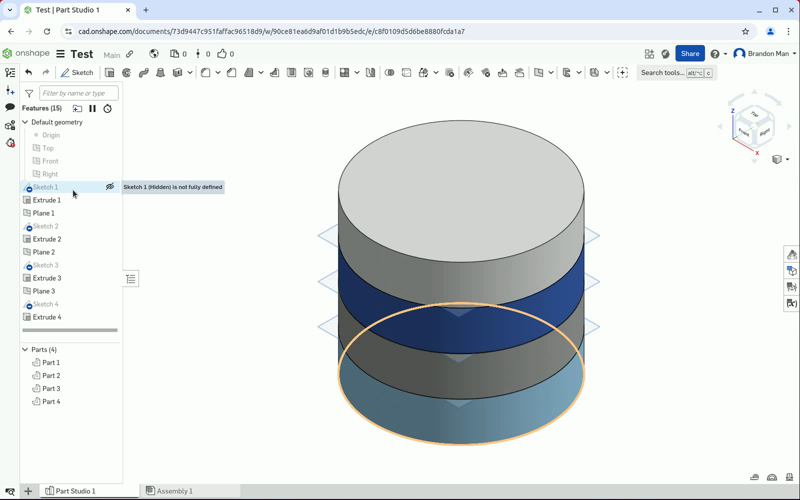
click(73, 189)